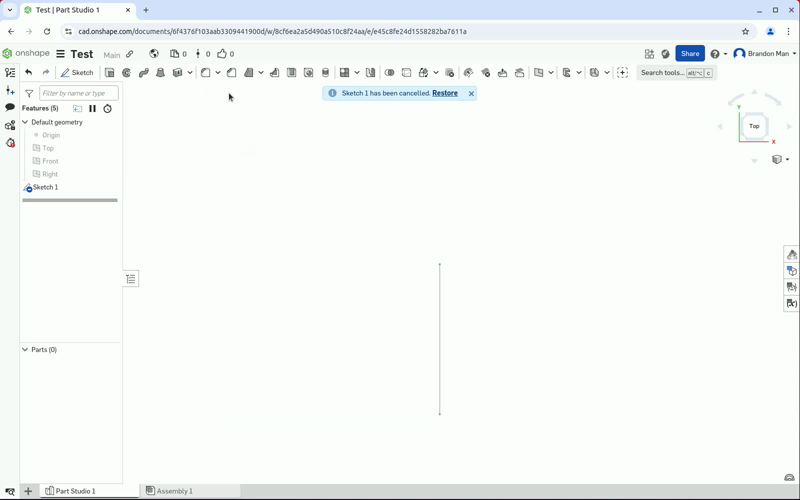
key(shift+h)
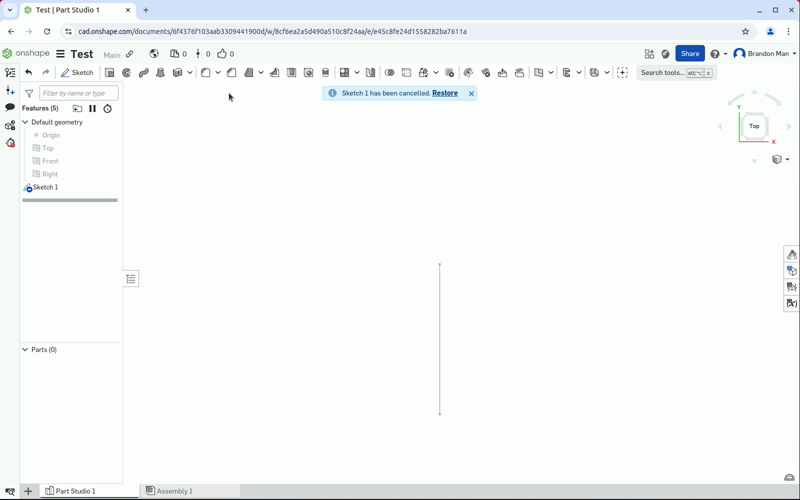
key(shift+s)
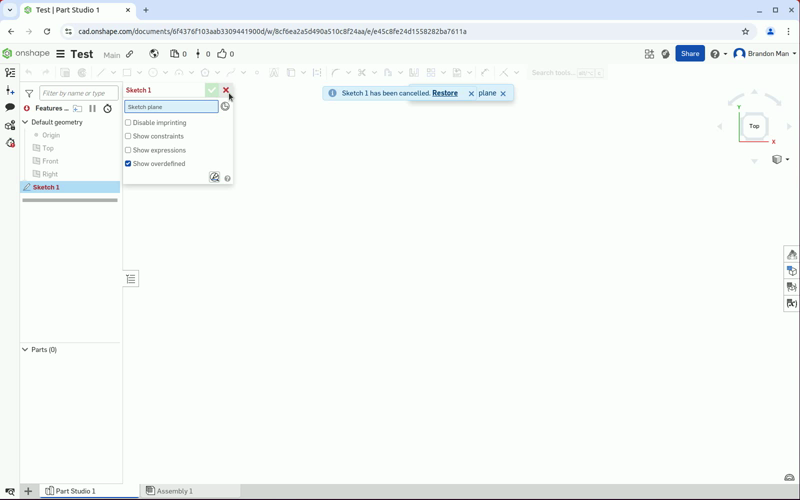
mouse_move(73, 150)
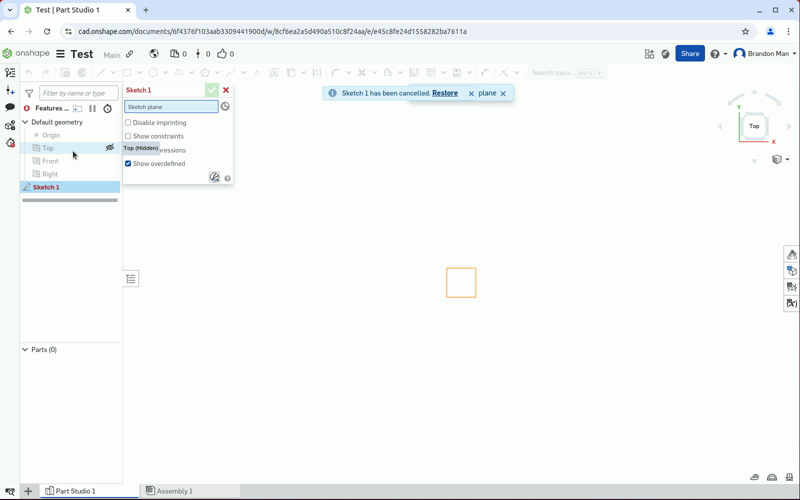
click(73, 150)
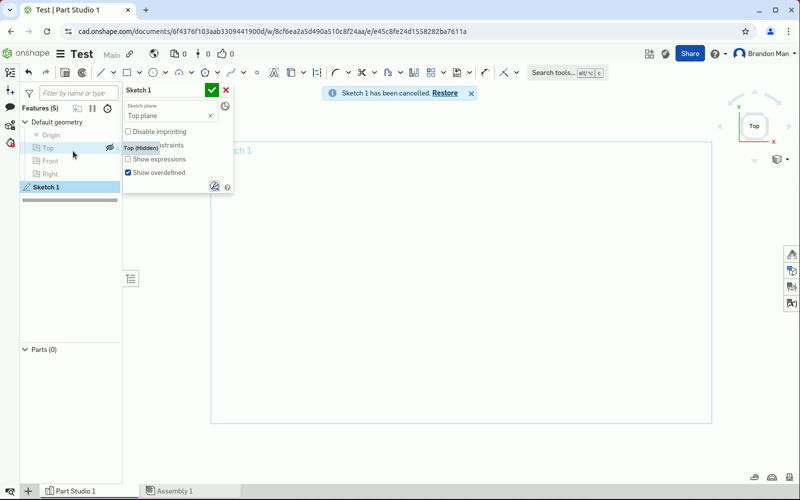
mouse_move(73, 352)
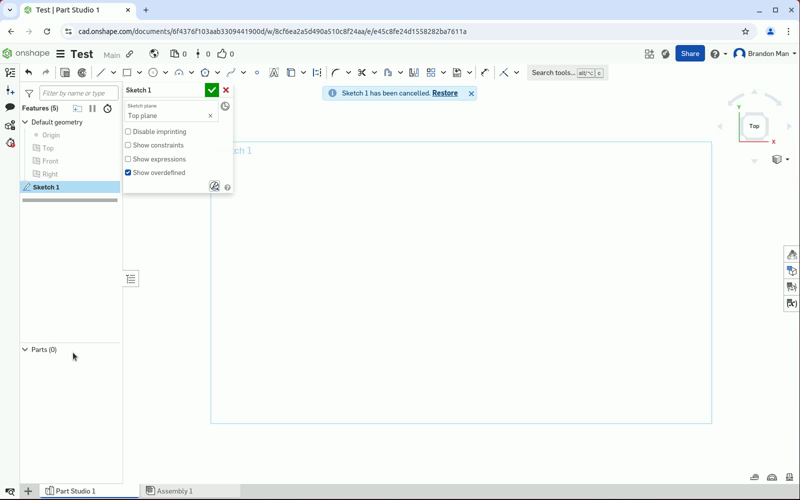
key(y)
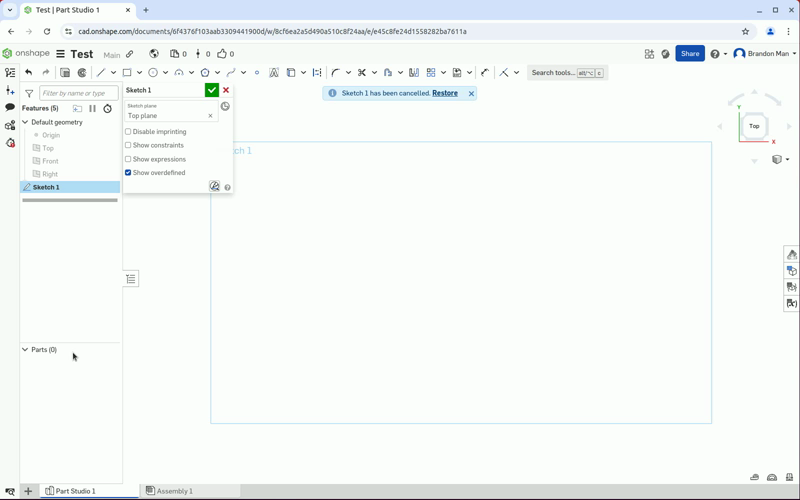
key(l)
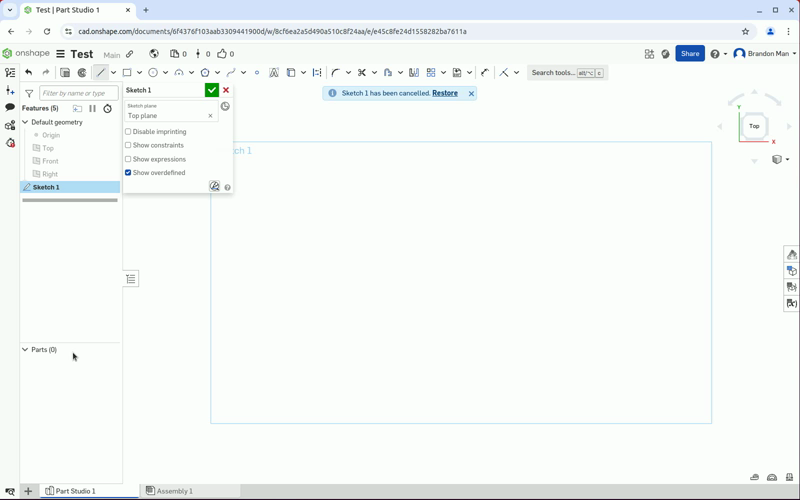
key_down(shift)
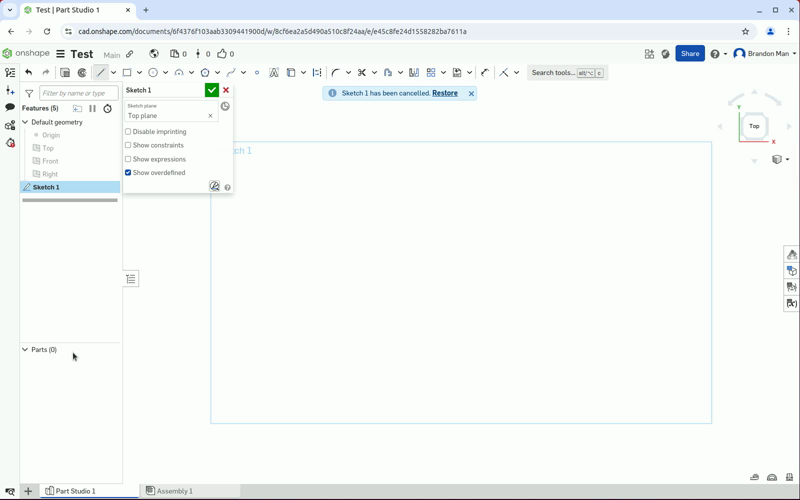
mouse_move(460, 282)
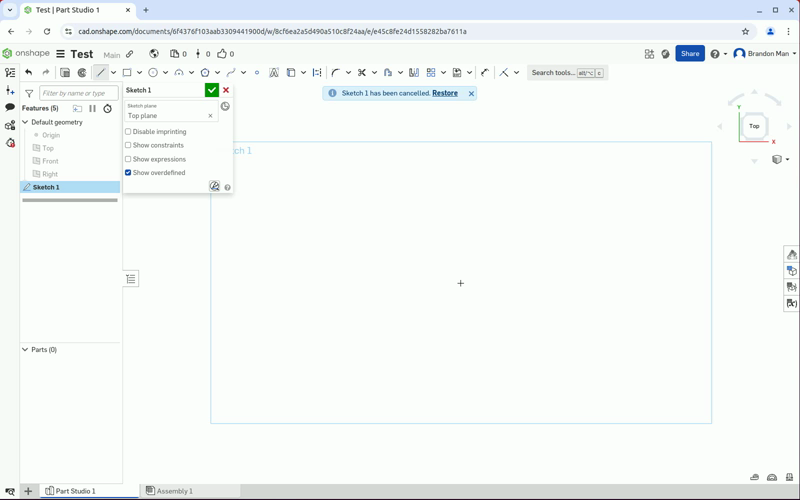
click(460, 282)
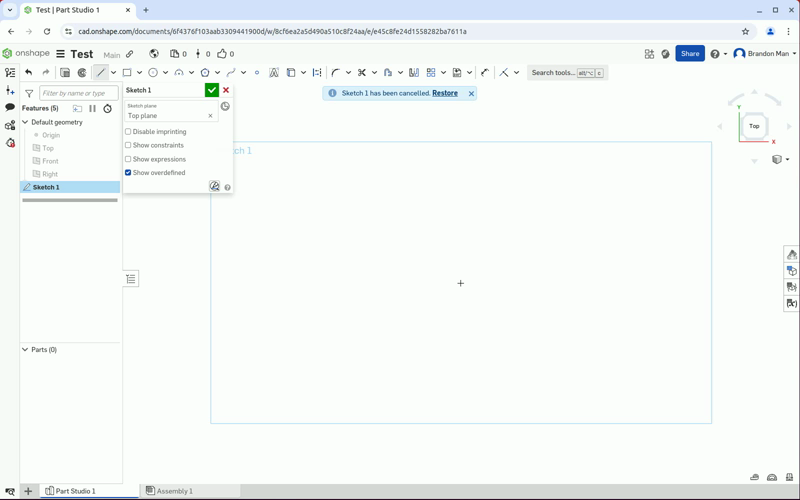
key_up(shift)
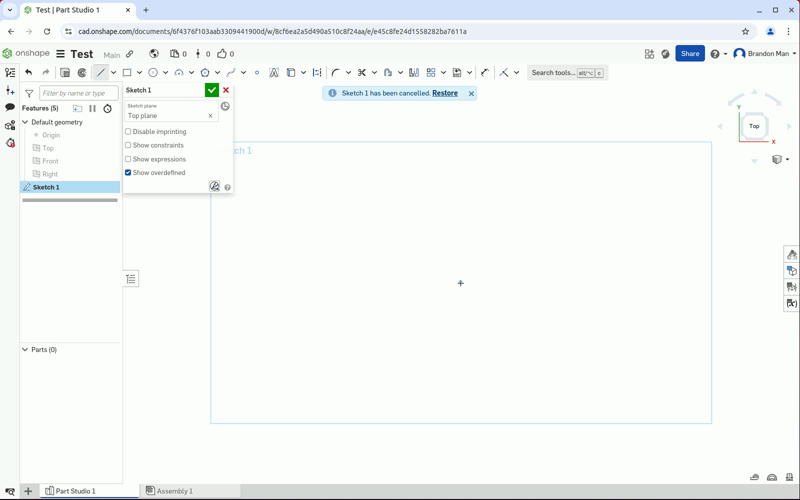
key_down(shift)
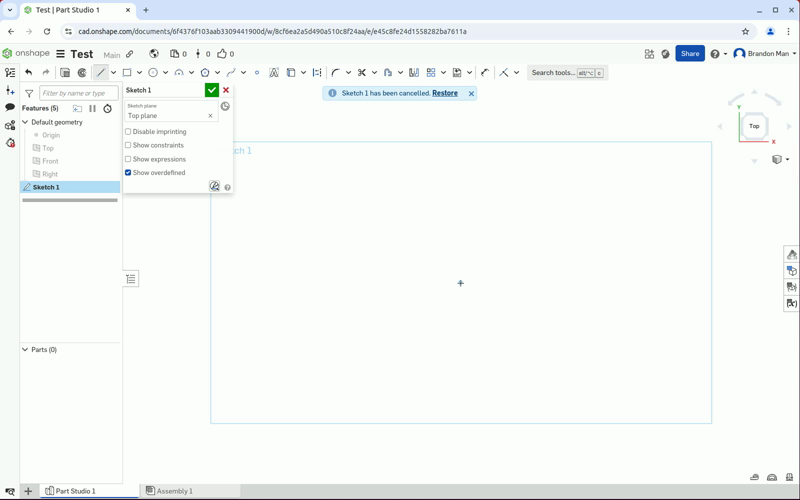
mouse_move(554, 282)
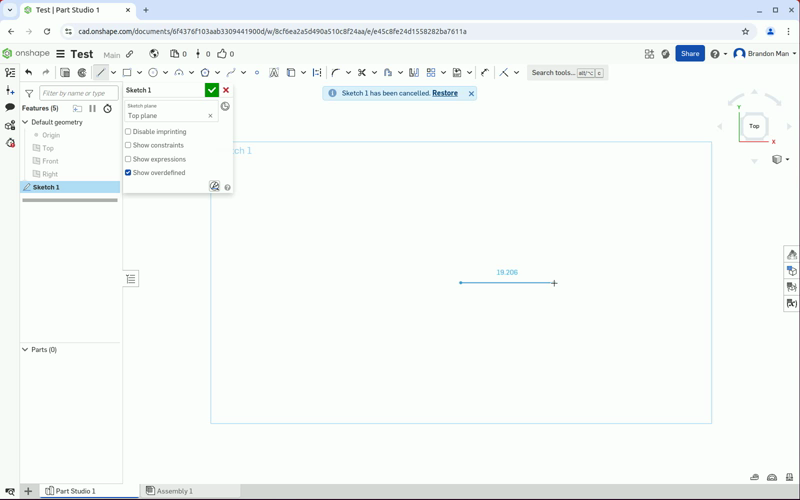
click(554, 282)
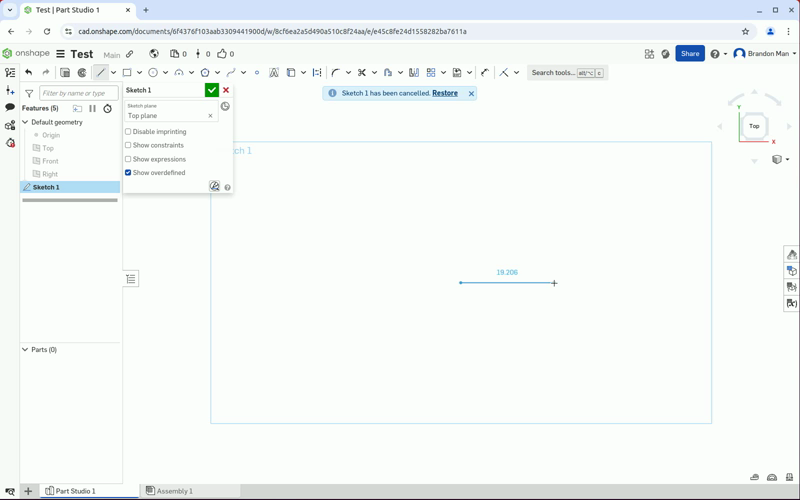
key_up(shift)
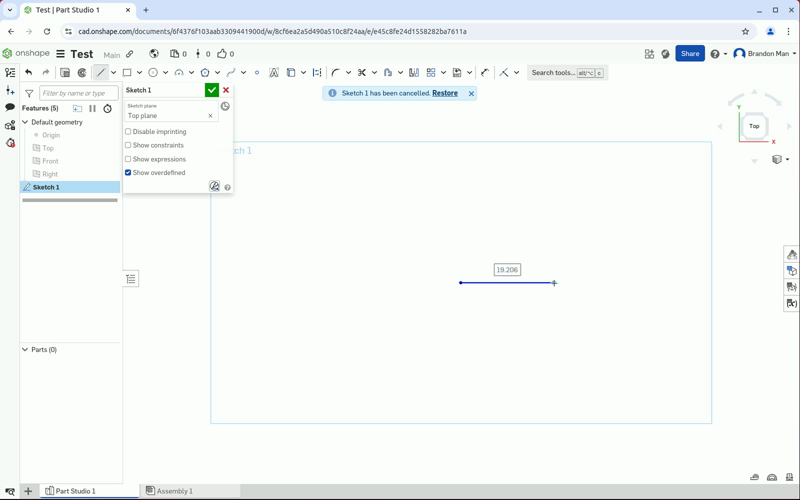
key_down(shift)
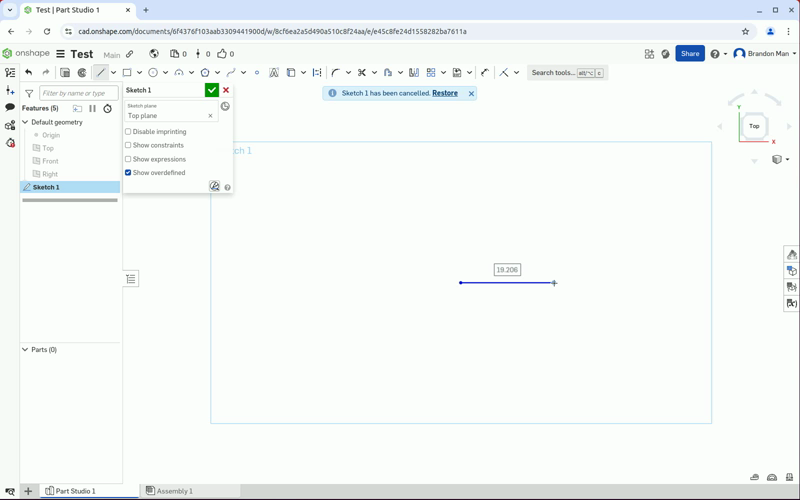
mouse_move(554, 170)
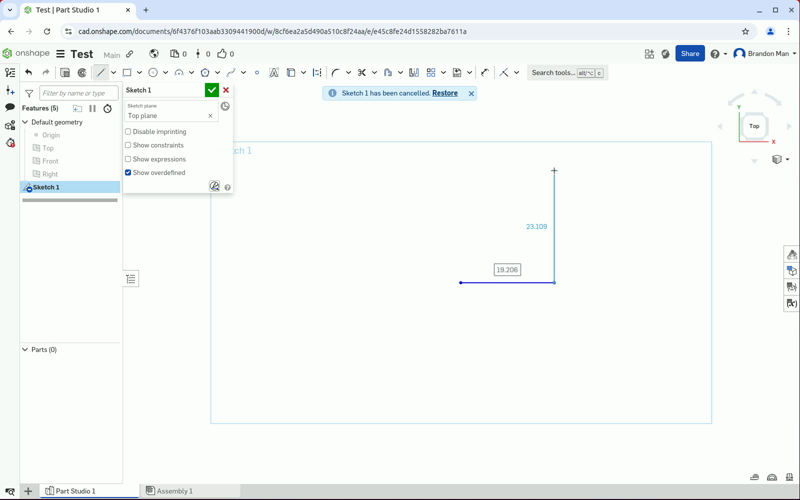
click(554, 170)
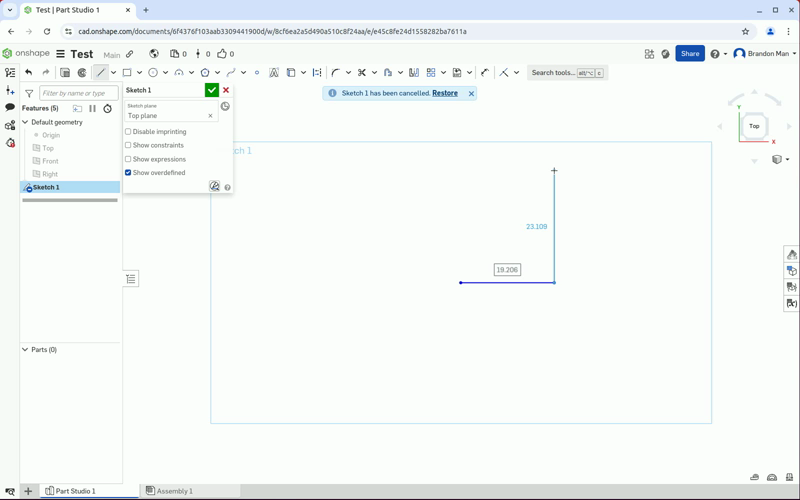
key_up(shift)
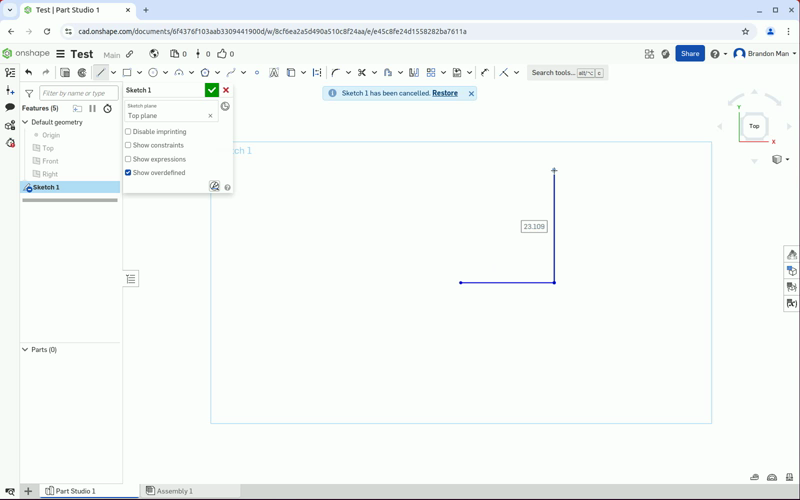
key_down(shift)
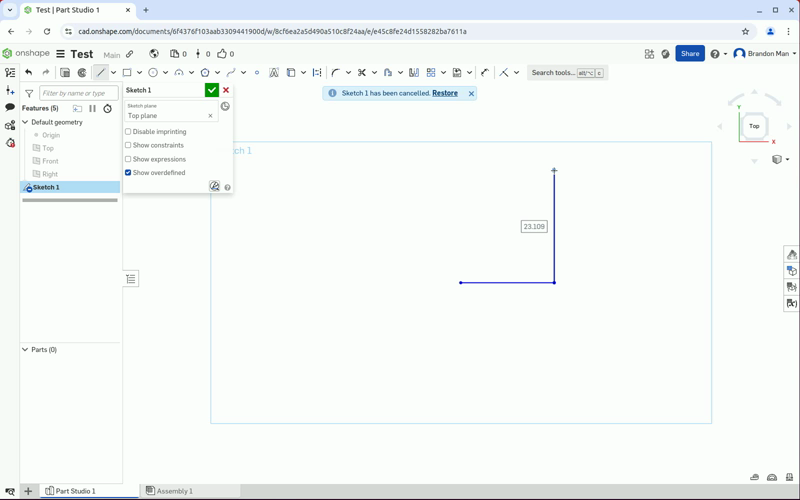
mouse_move(460, 170)
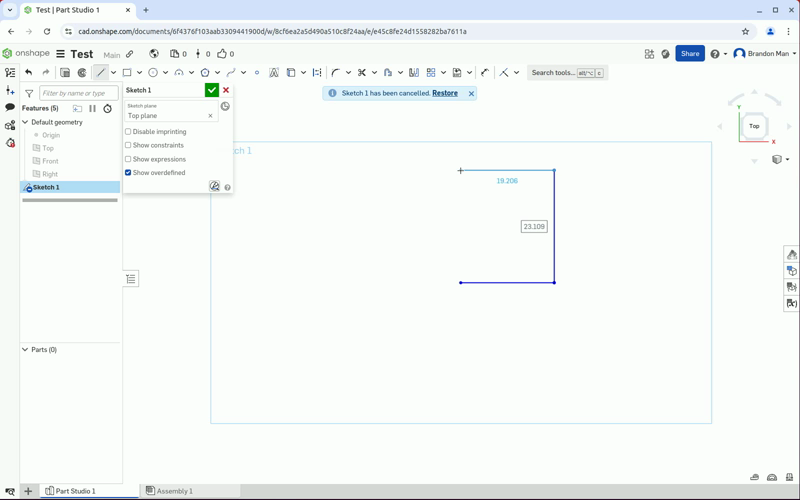
click(460, 170)
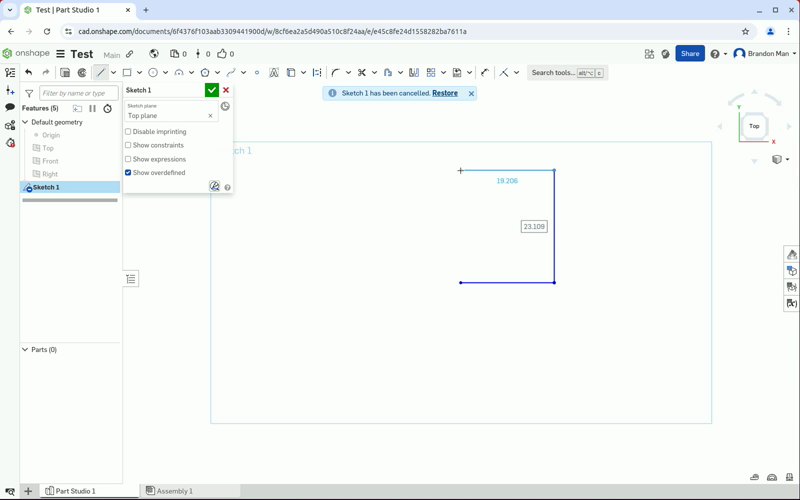
key_up(shift)
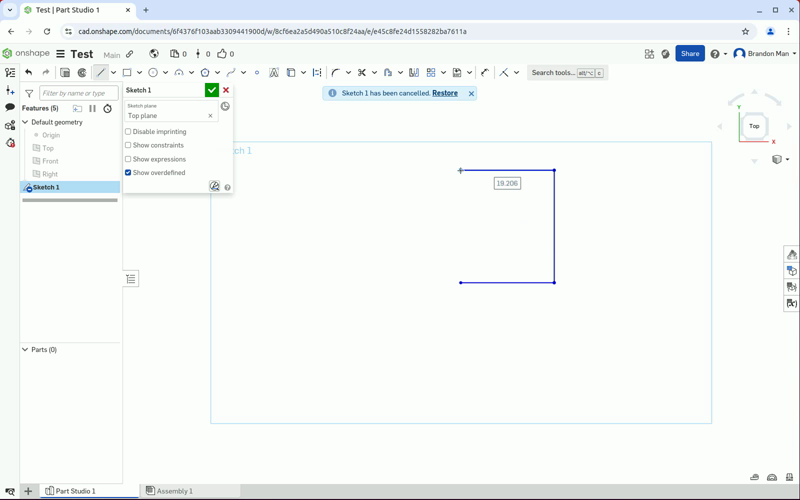
key_down(shift)
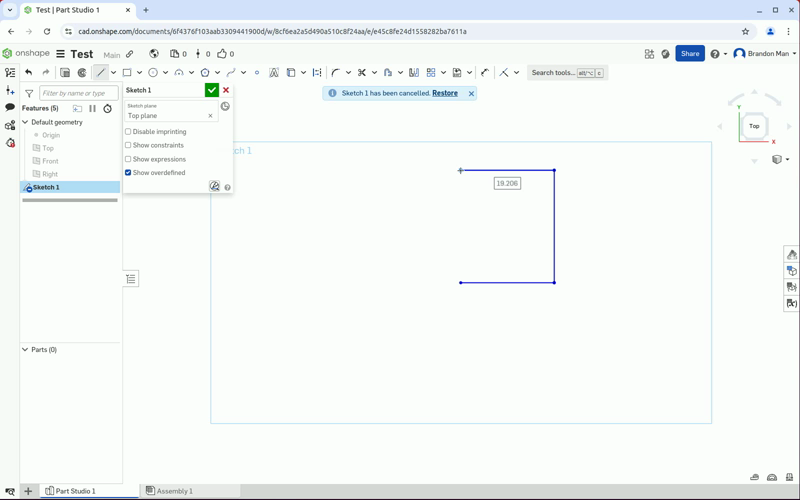
mouse_move(460, 282)
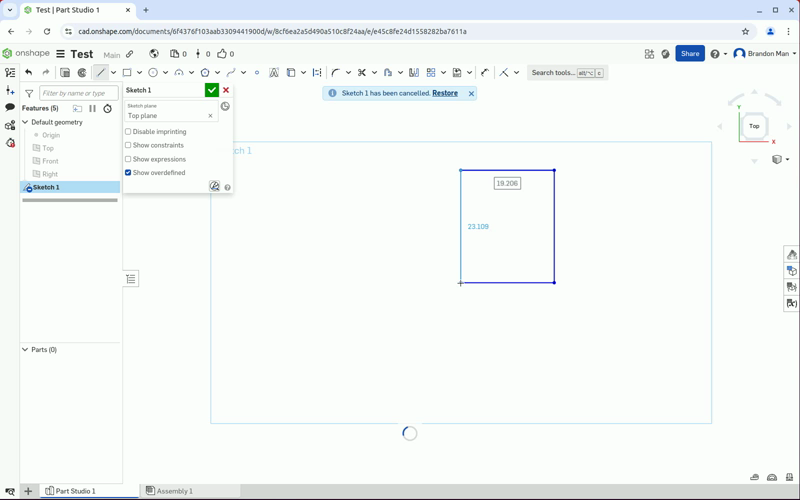
key_up(shift)
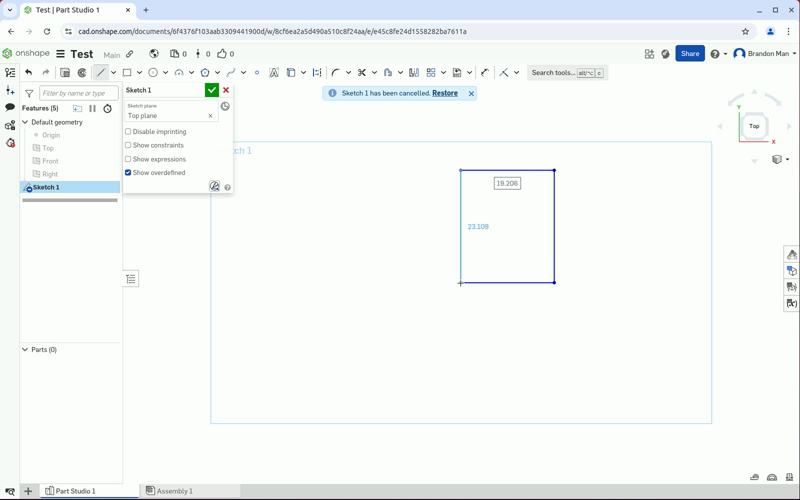
click(460, 282)
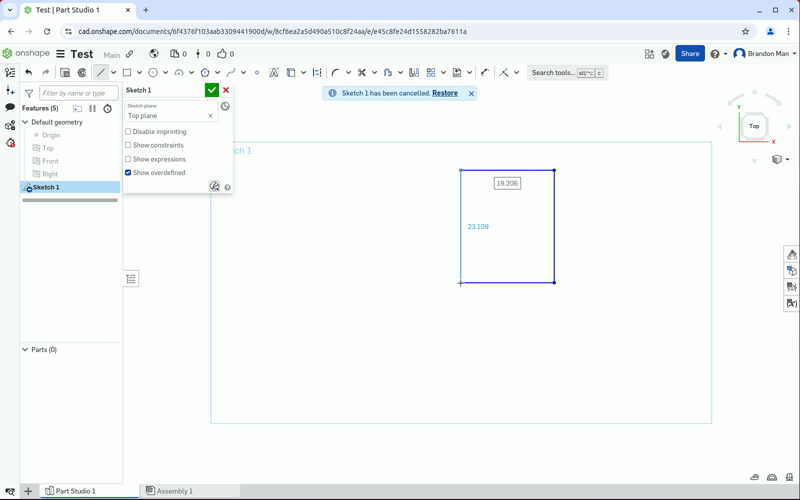
key(esc)
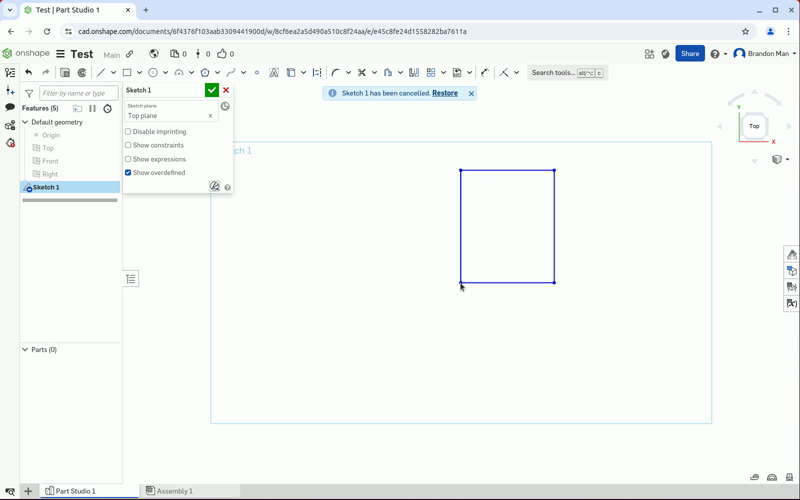
key(c)
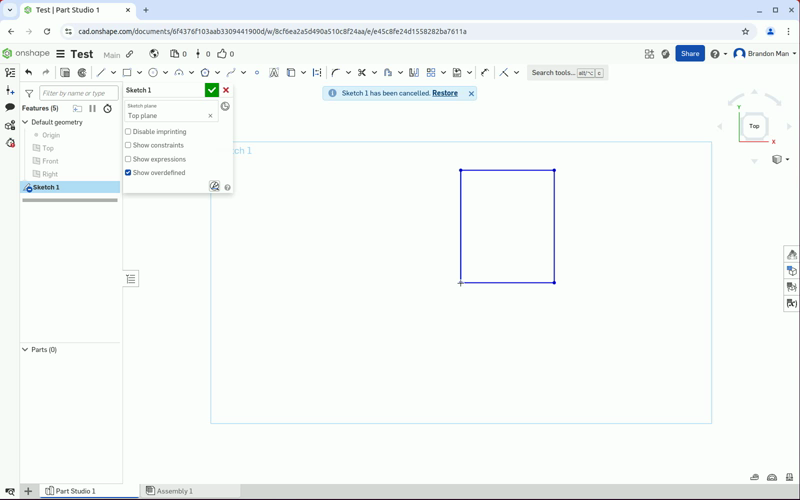
key_down(shift)
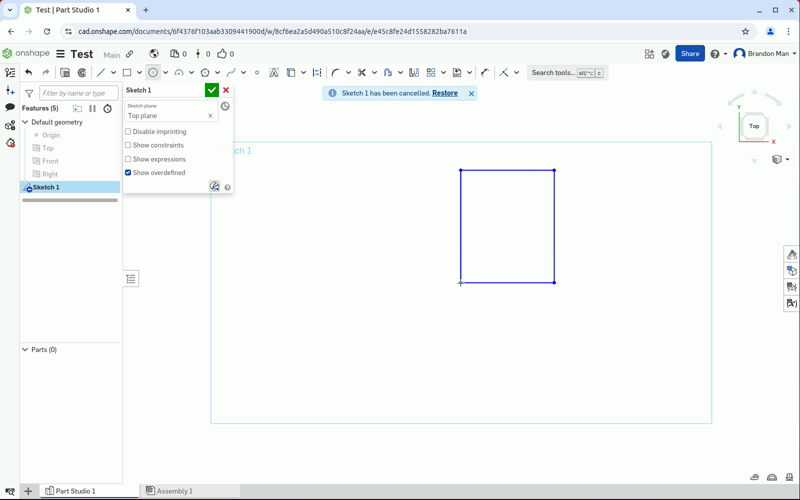
mouse_move(483, 250)
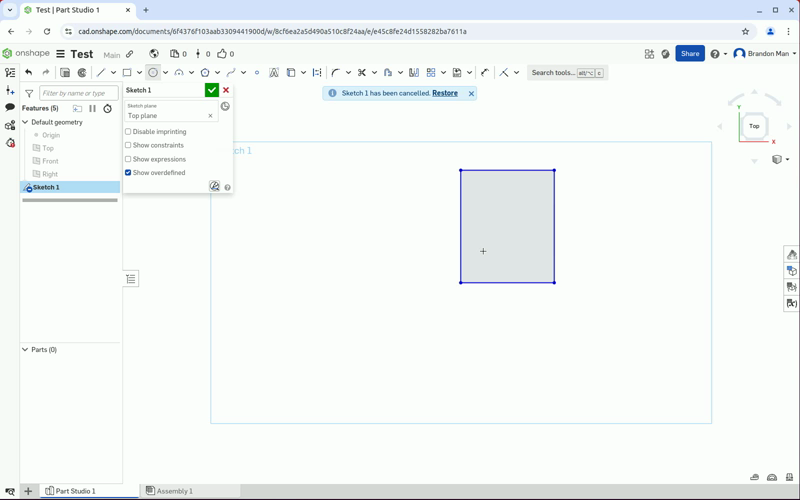
click(483, 250)
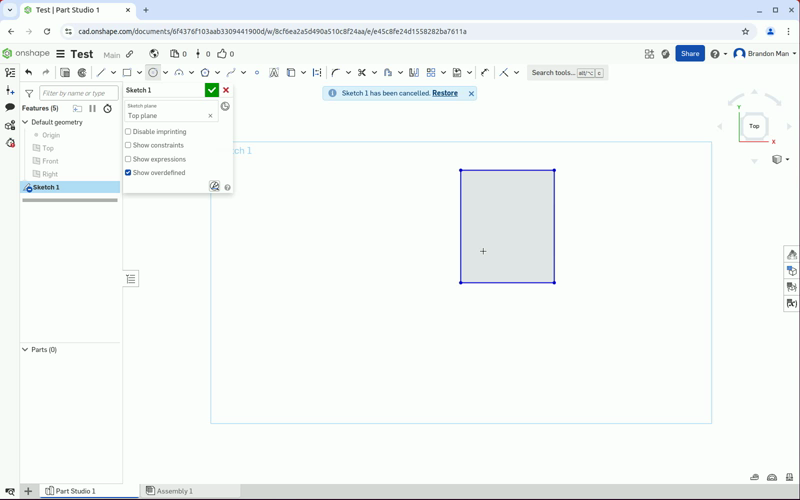
key_up(shift)
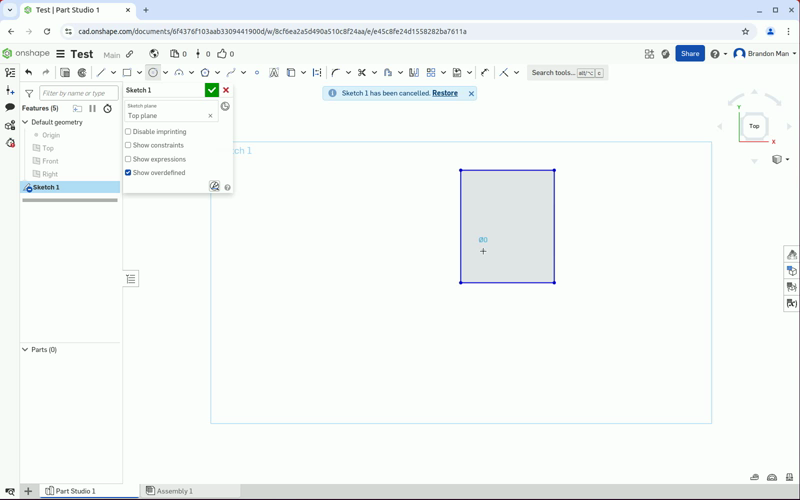
mouse_move(485, 250)
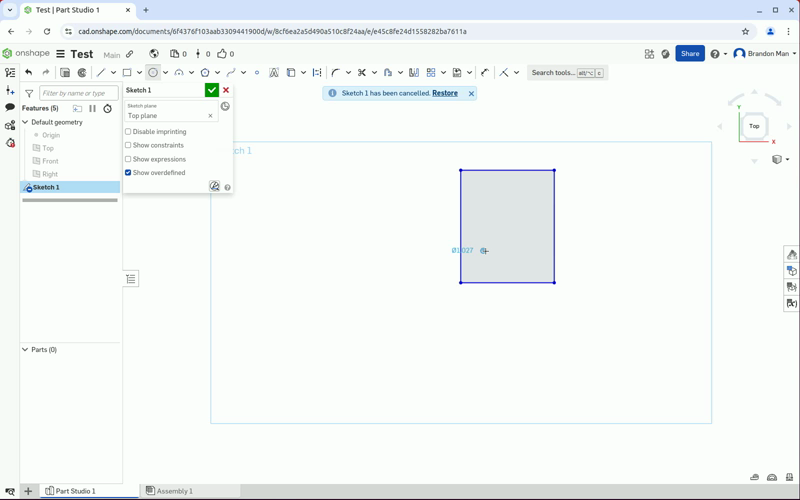
scroll(6)
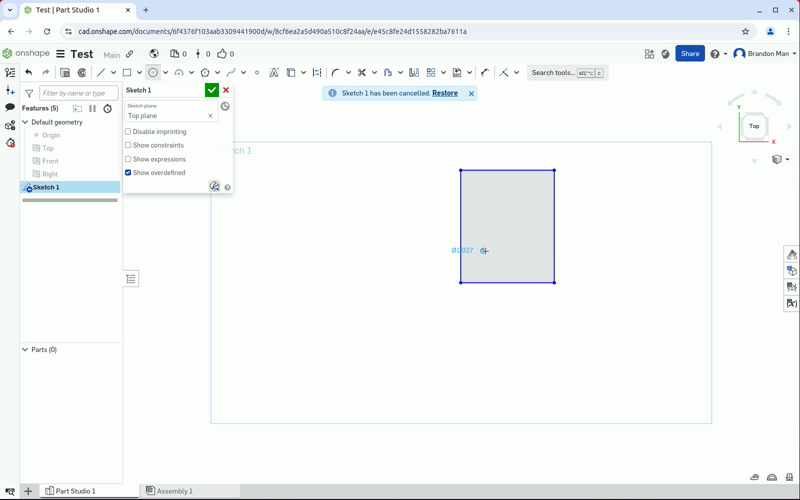
scroll(6)
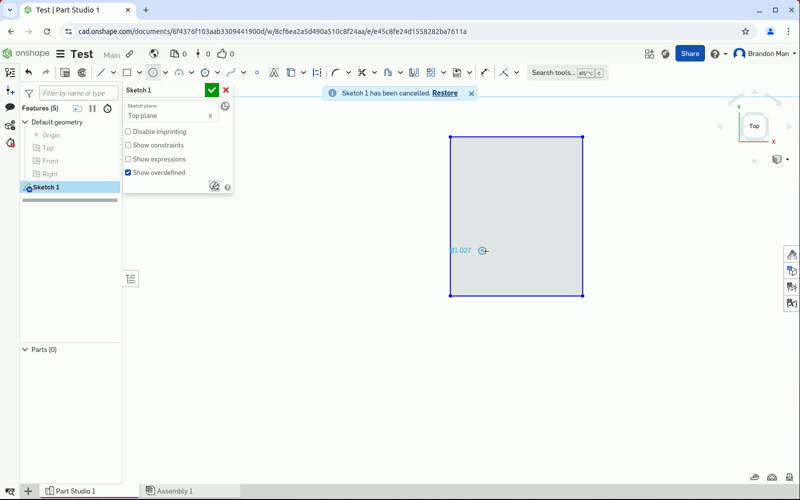
scroll(6)
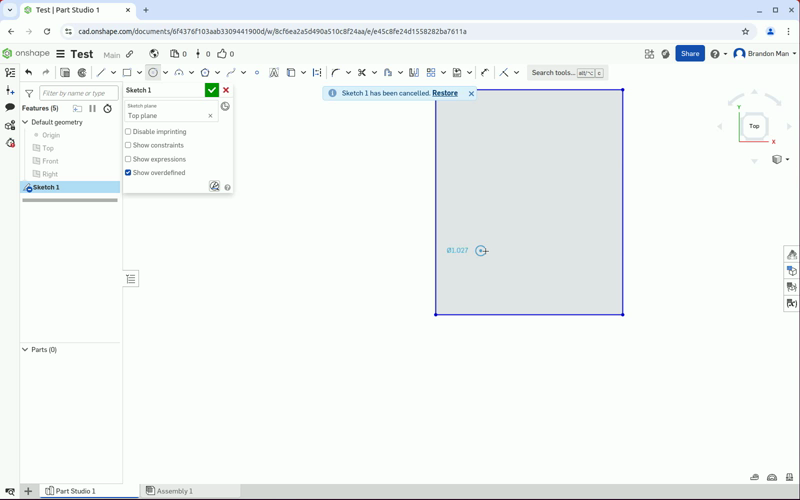
scroll(6)
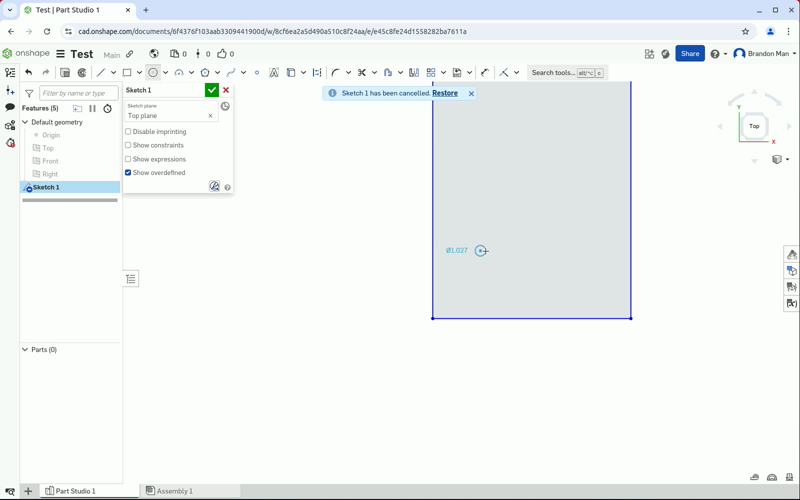
scroll(6)
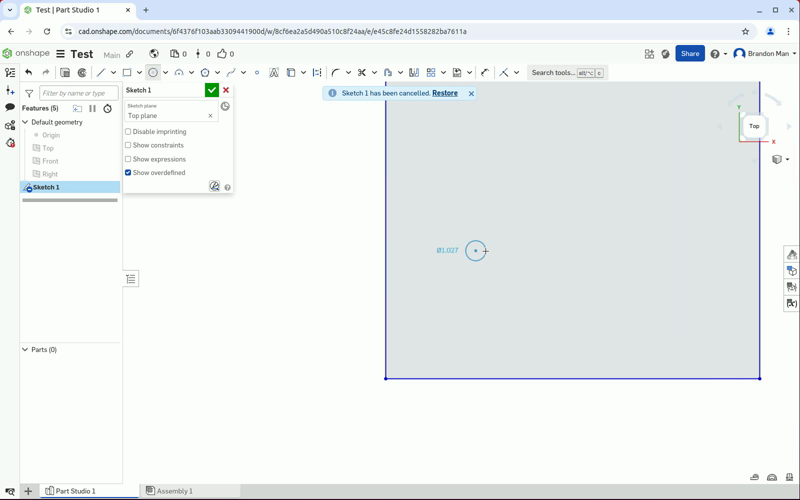
scroll(6)
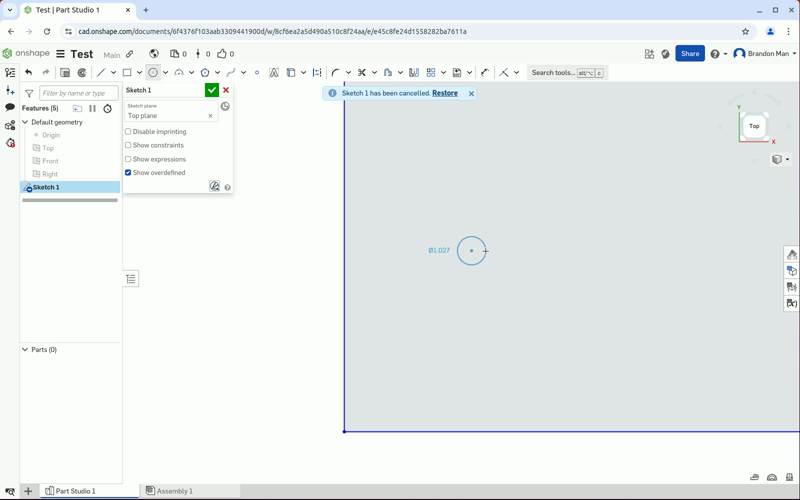
scroll(6)
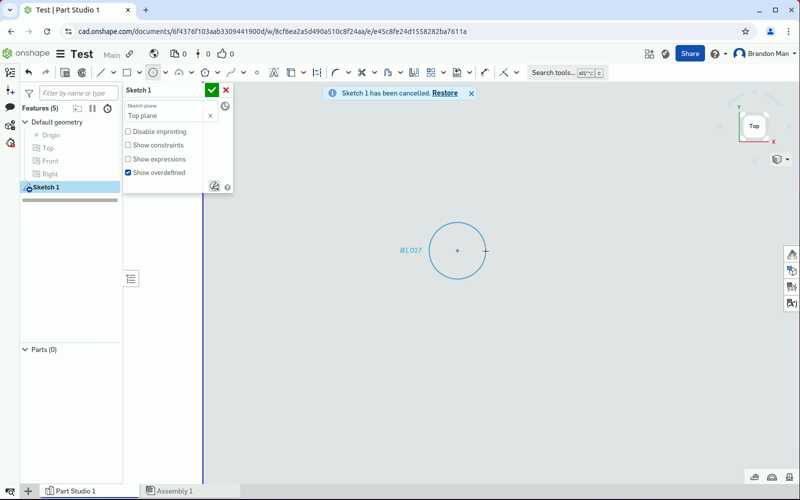
click(485, 250)
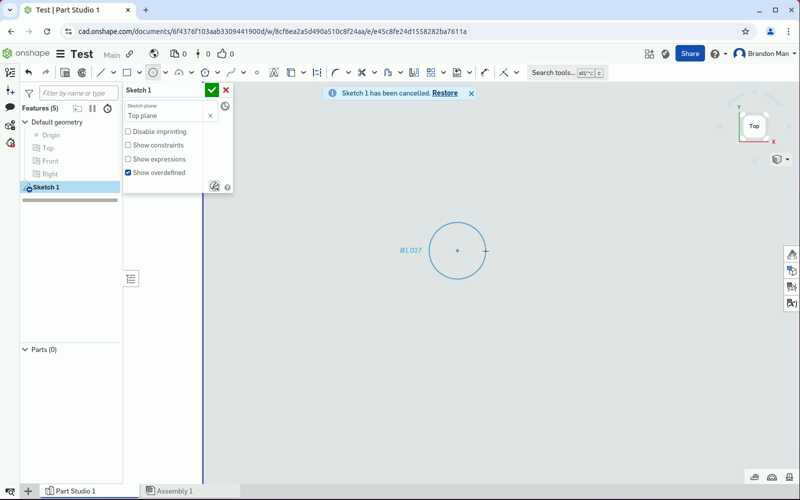
scroll(-6)
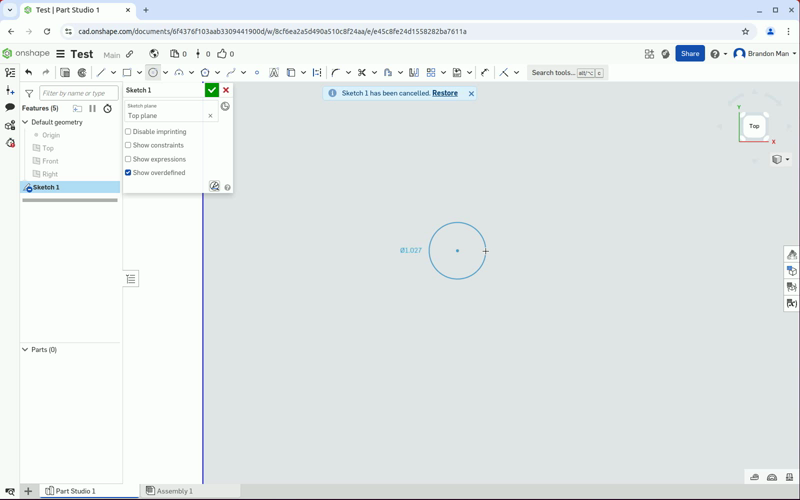
scroll(-6)
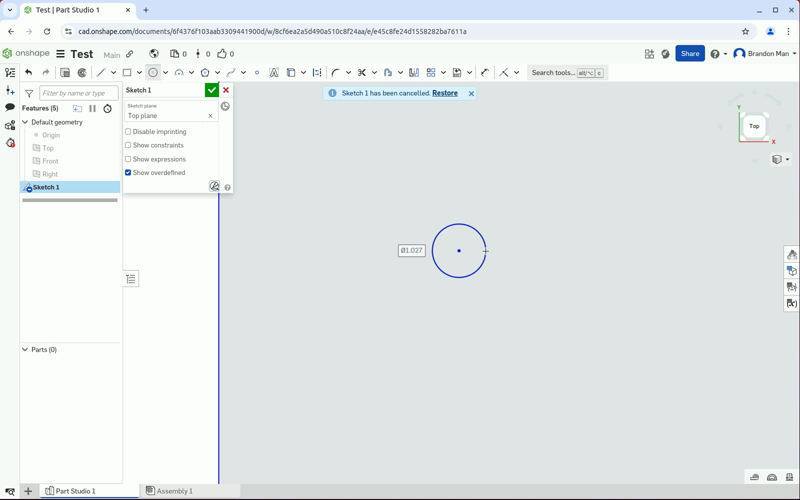
scroll(-6)
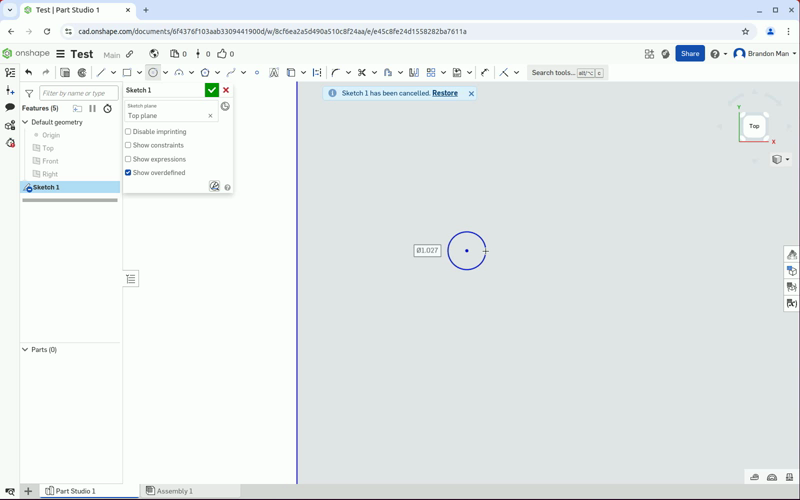
scroll(-6)
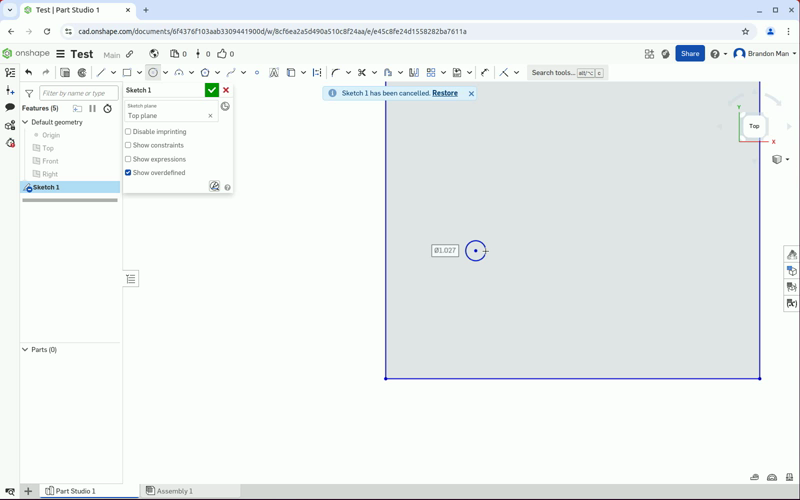
scroll(-6)
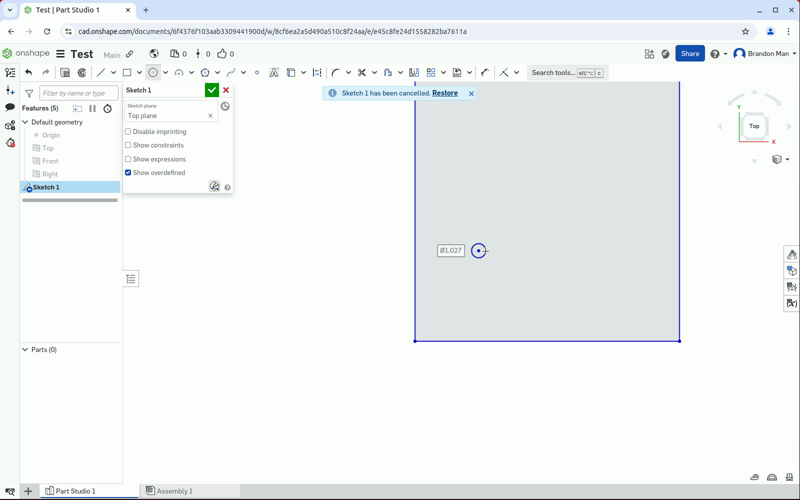
scroll(-6)
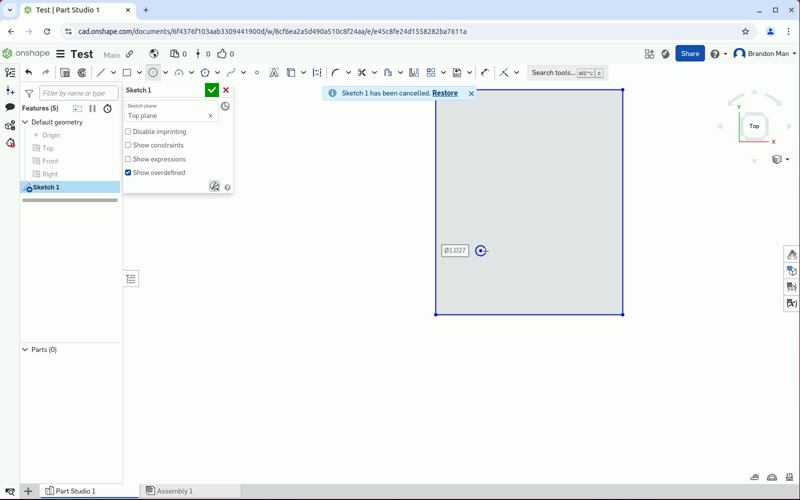
scroll(-6)
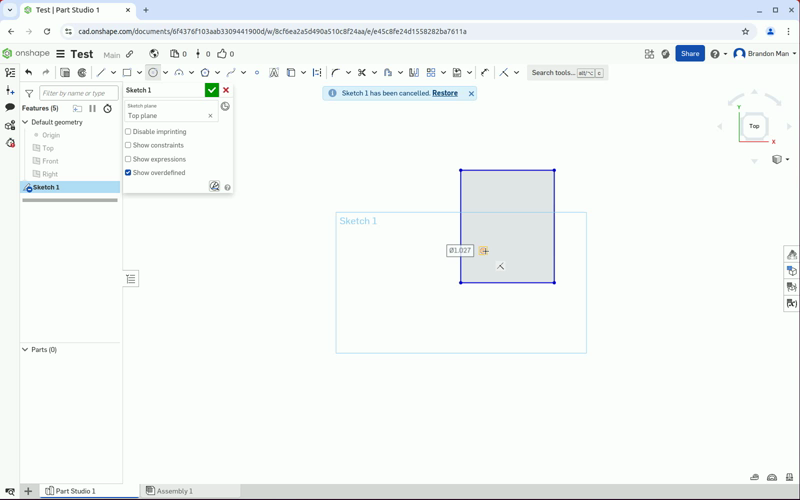
key(esc)
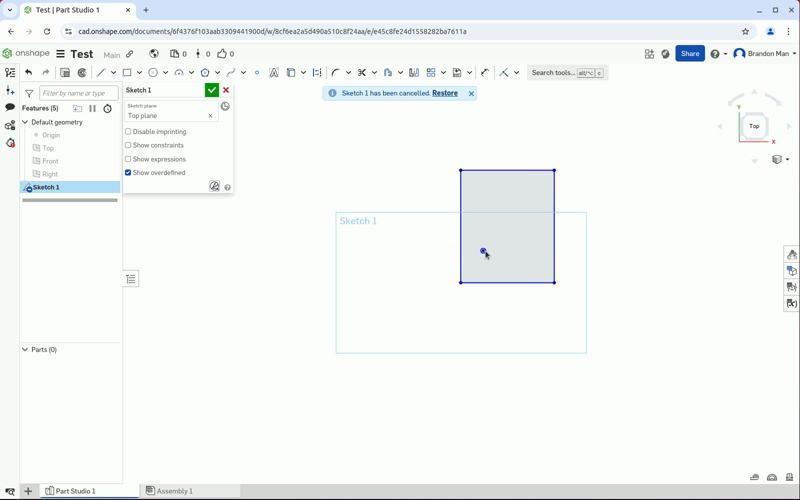
key(c)
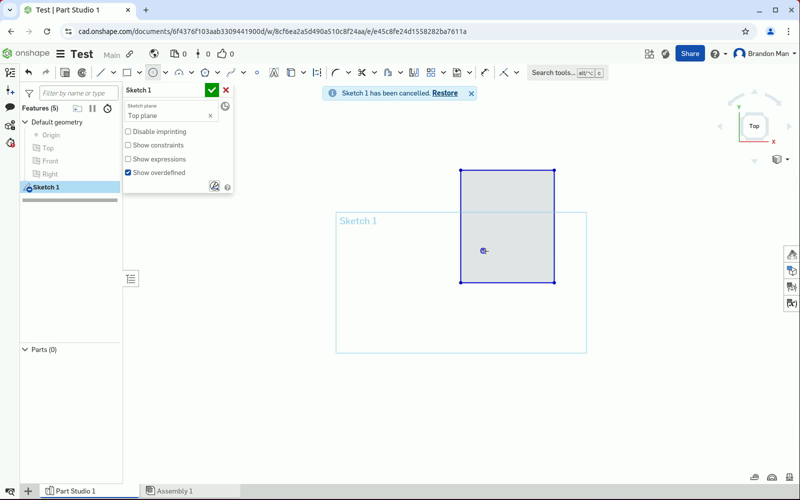
key_down(shift)
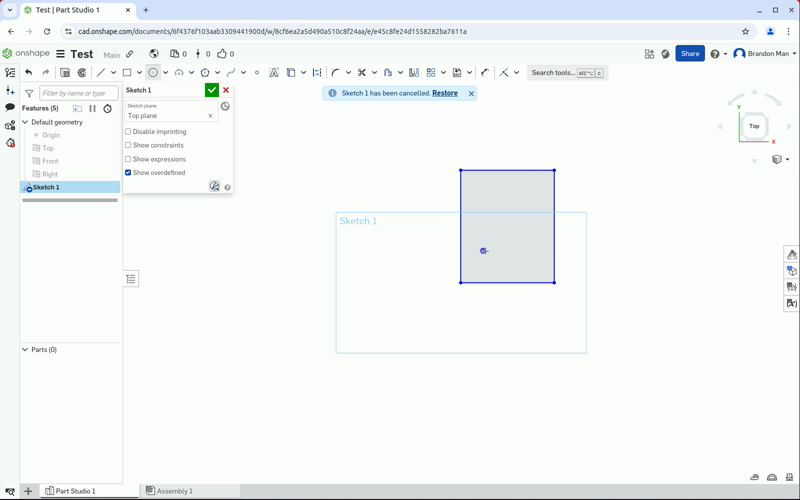
mouse_move(483, 202)
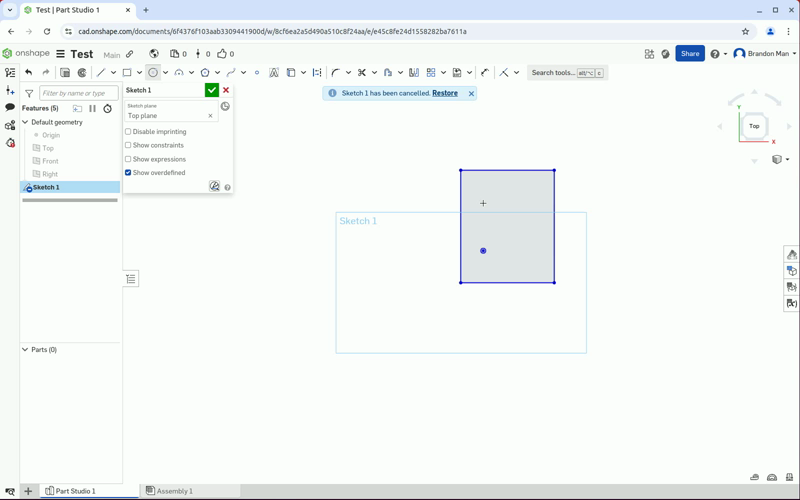
click(483, 202)
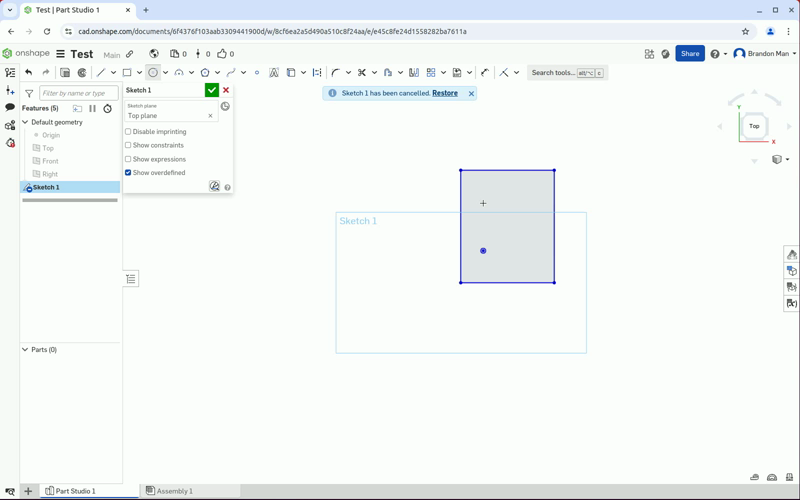
key_up(shift)
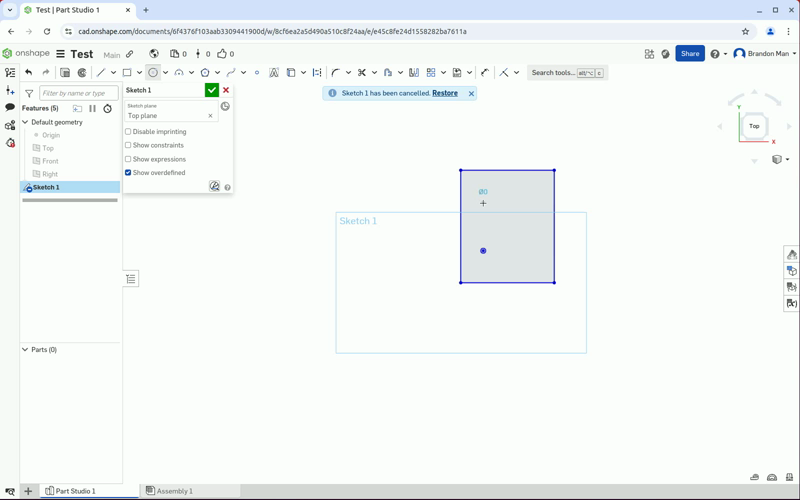
mouse_move(485, 202)
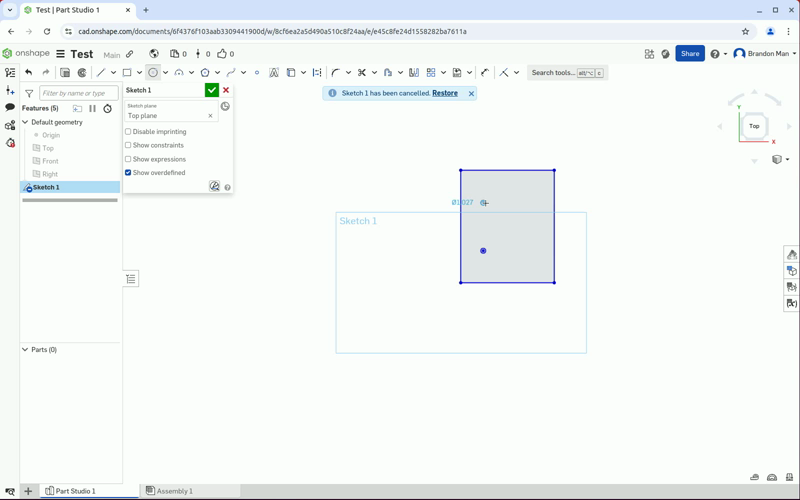
scroll(6)
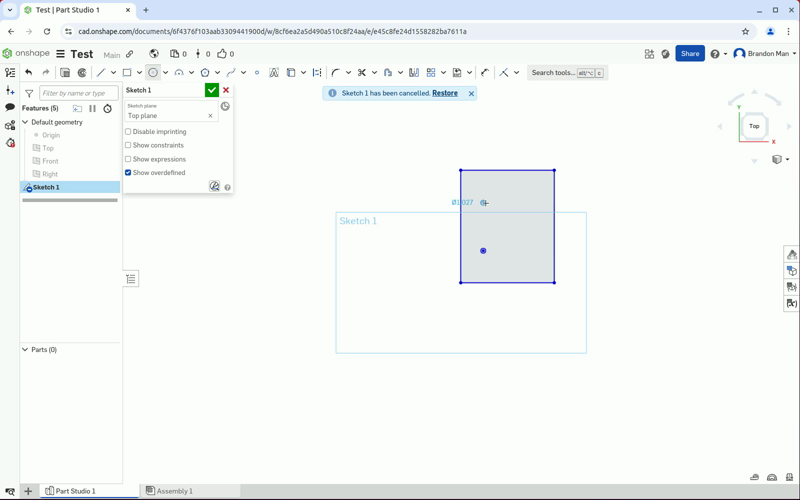
scroll(6)
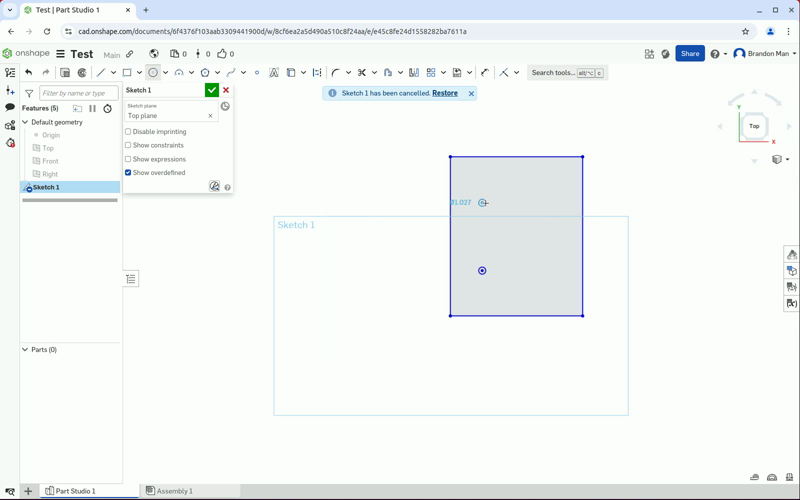
scroll(6)
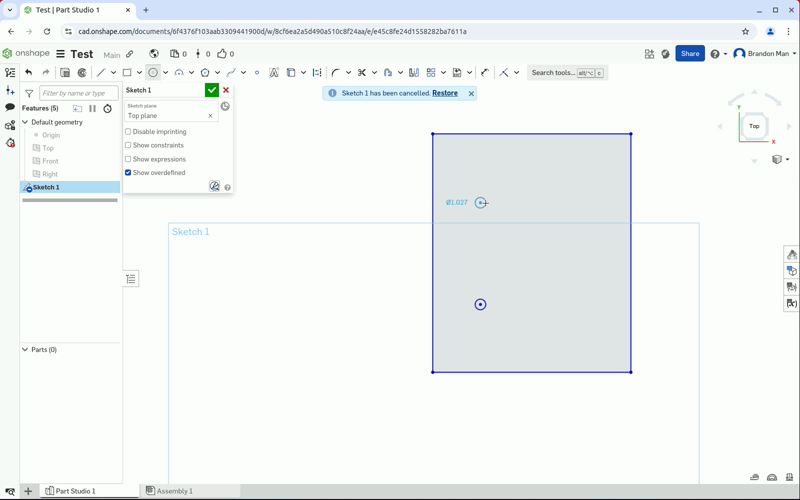
scroll(6)
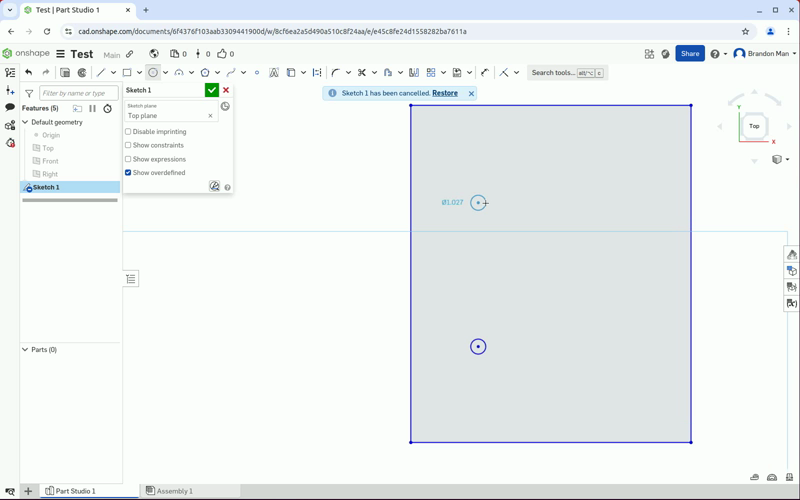
scroll(6)
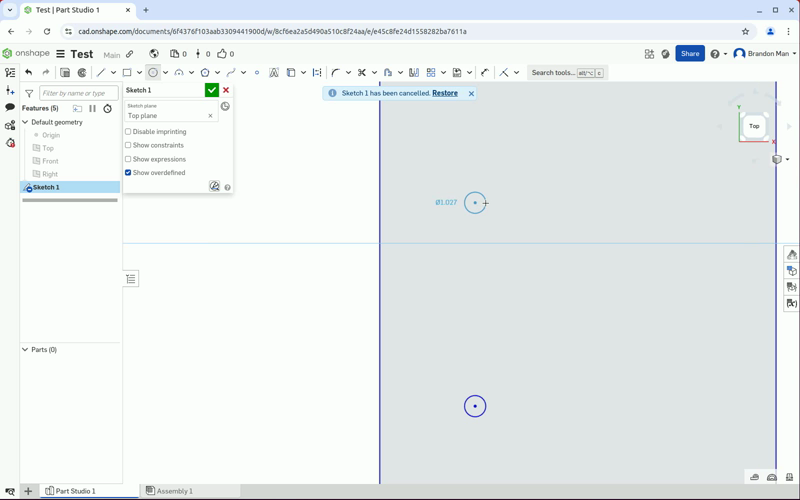
scroll(6)
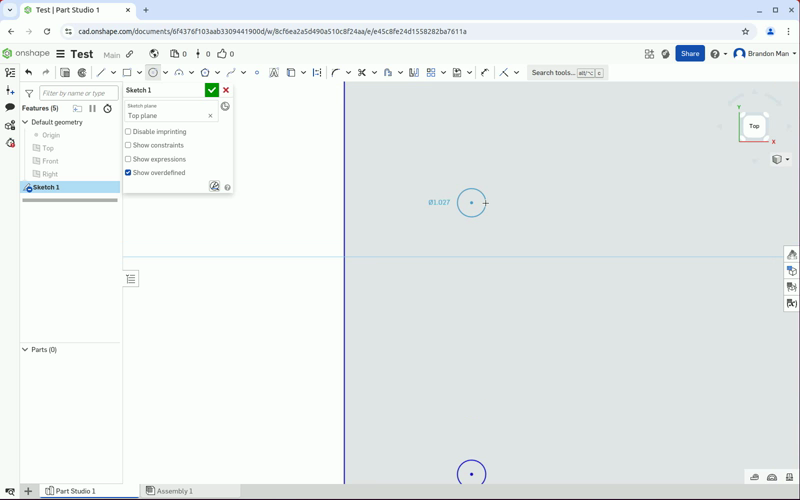
scroll(6)
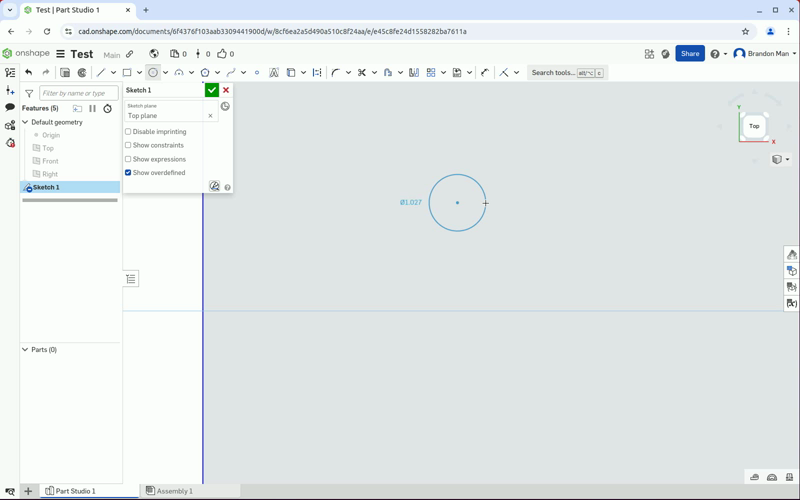
click(485, 202)
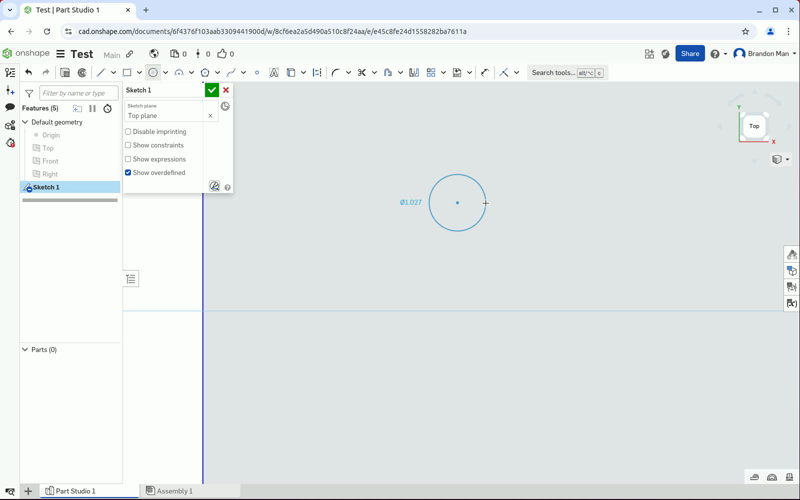
scroll(-6)
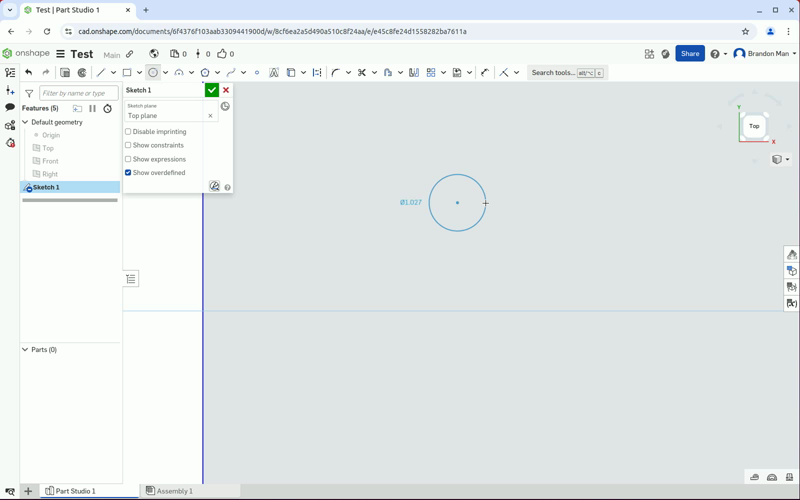
scroll(-6)
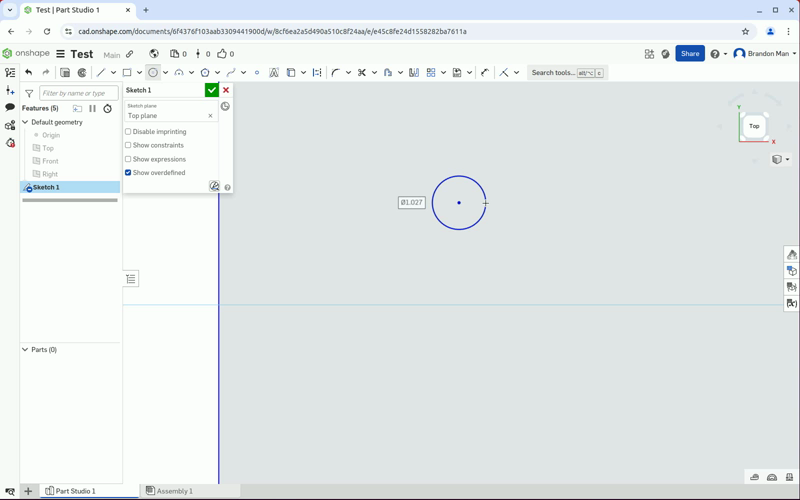
scroll(-6)
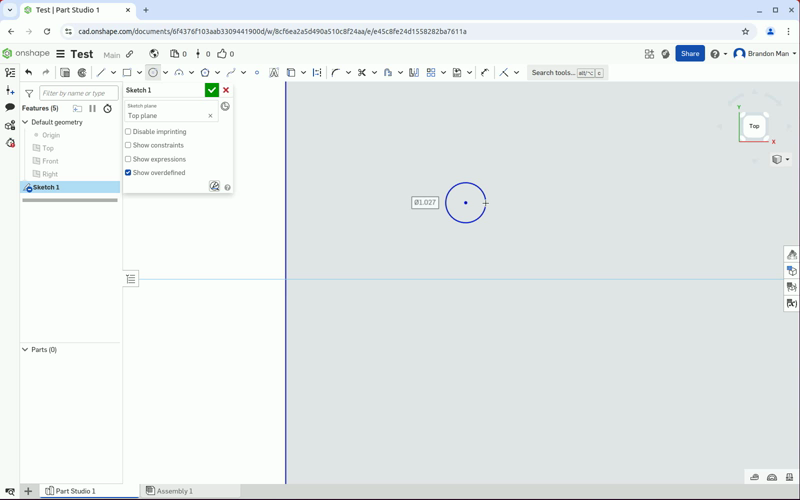
scroll(-6)
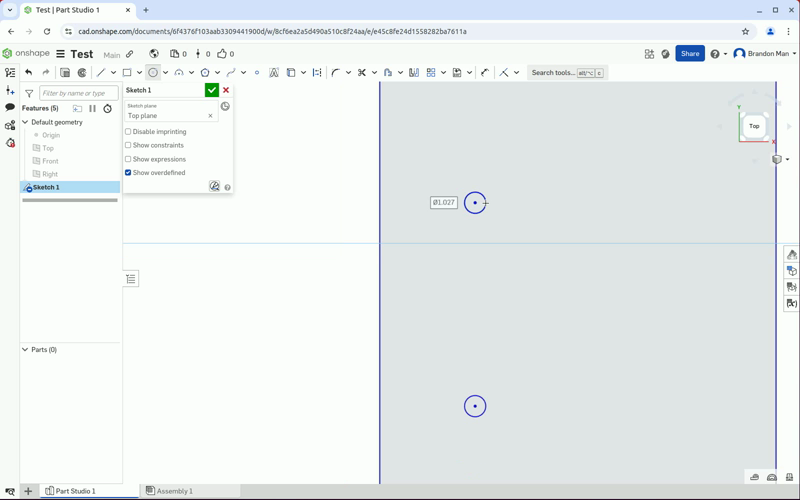
scroll(-6)
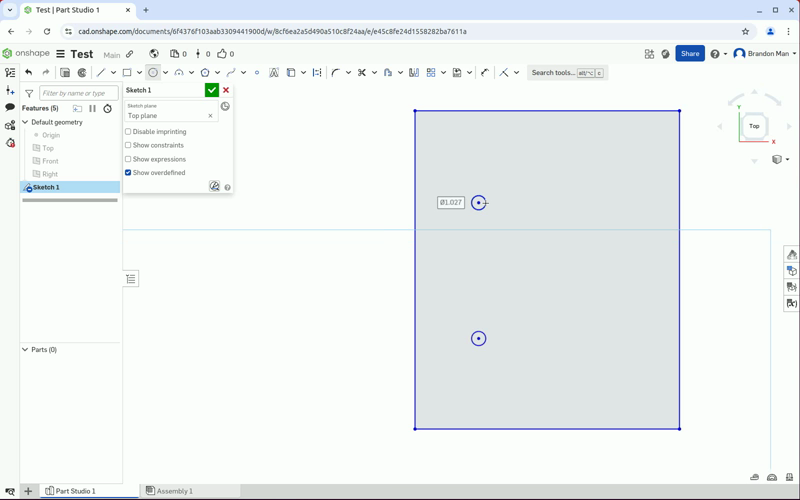
scroll(-6)
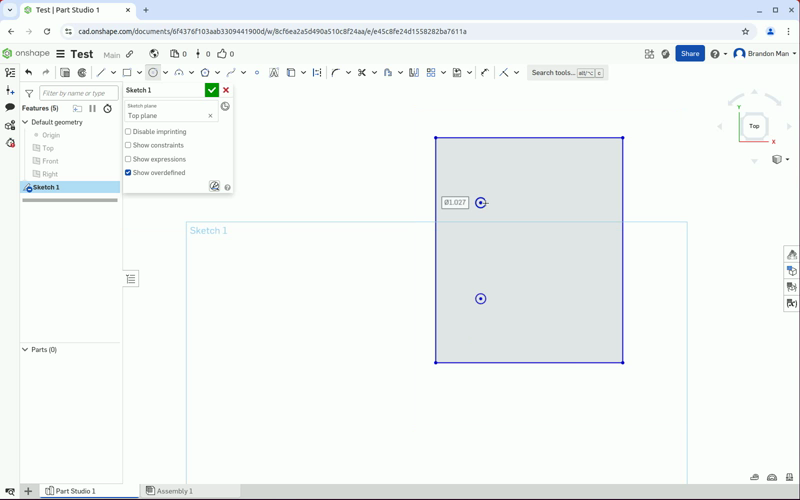
scroll(-6)
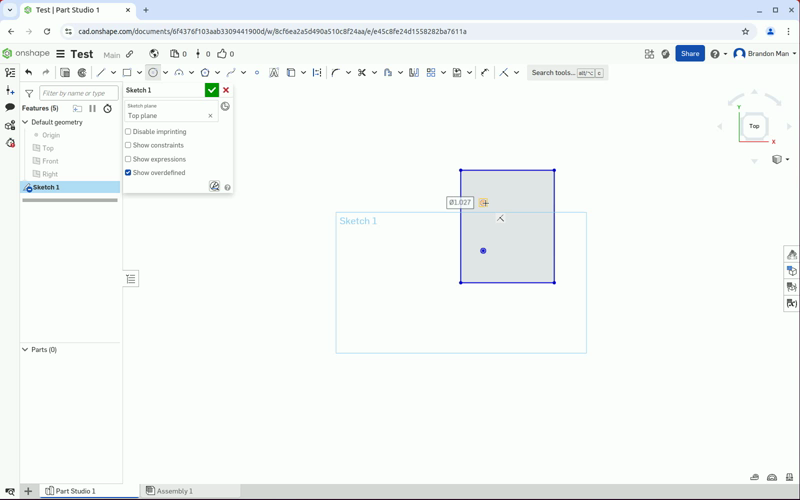
key(esc)
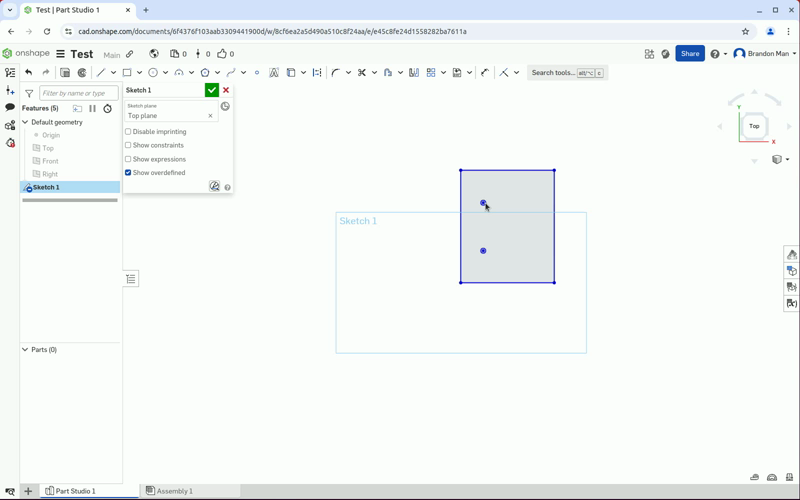
key(l)
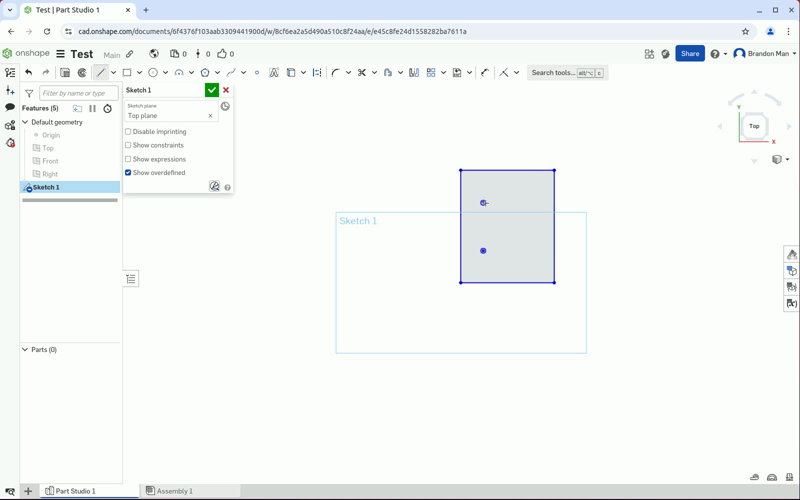
key_down(shift)
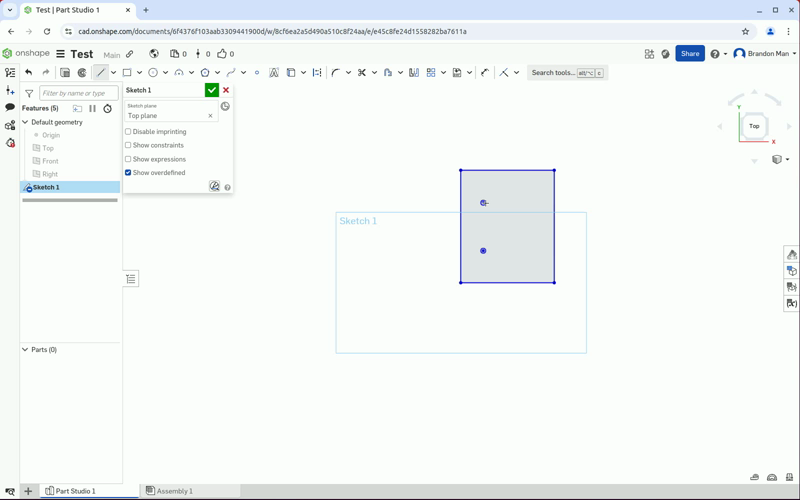
mouse_move(491, 246)
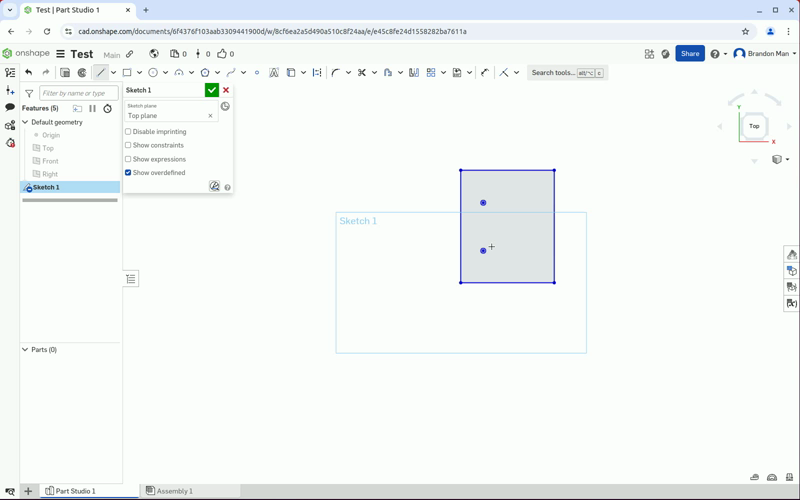
click(491, 246)
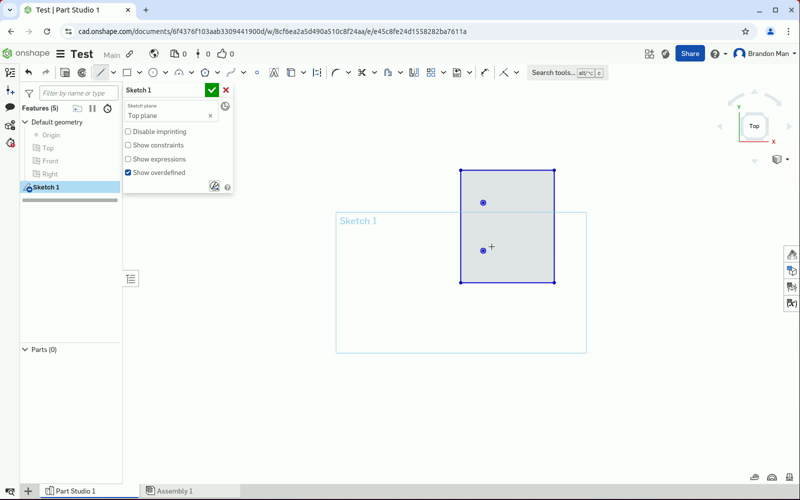
key_up(shift)
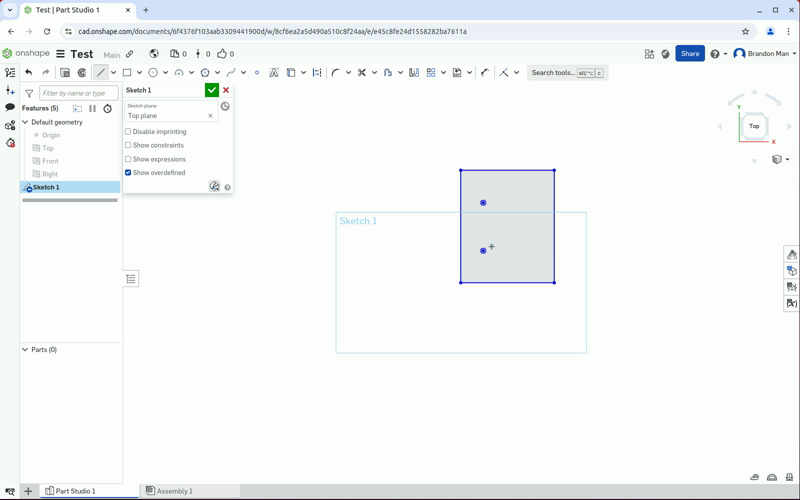
key_down(shift)
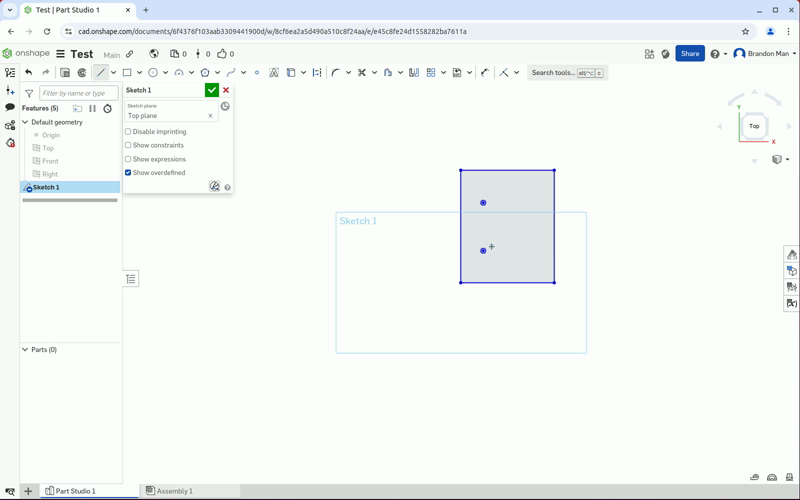
mouse_move(521, 246)
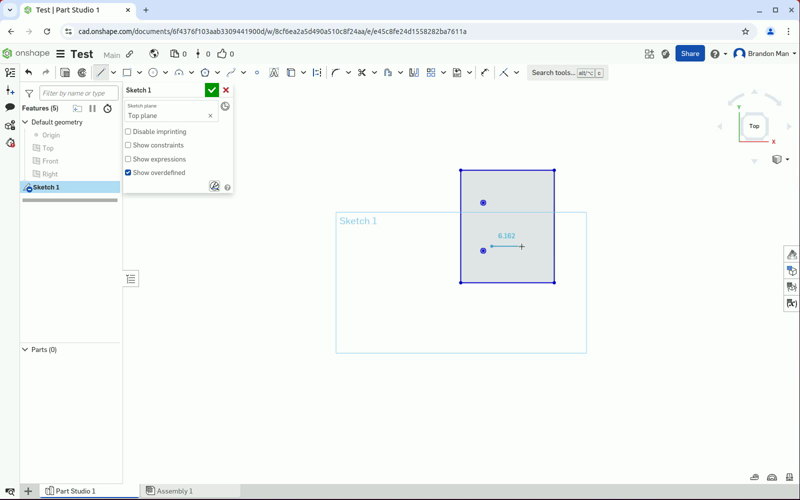
mouse_move(504, 246)
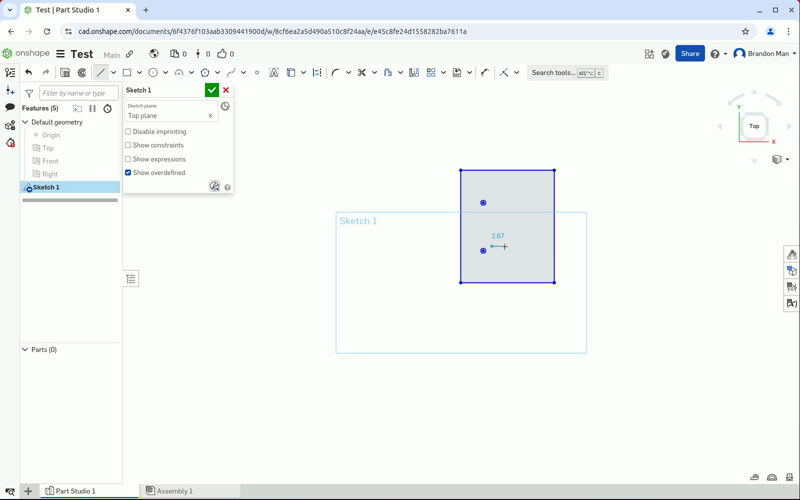
click(504, 246)
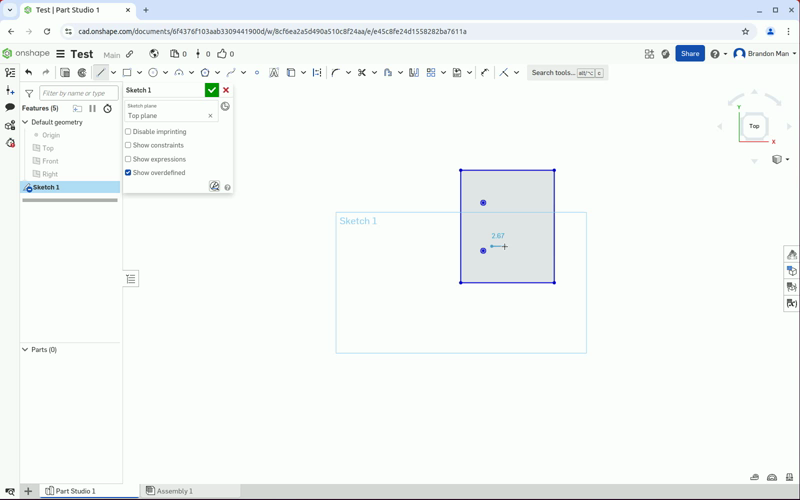
key_up(shift)
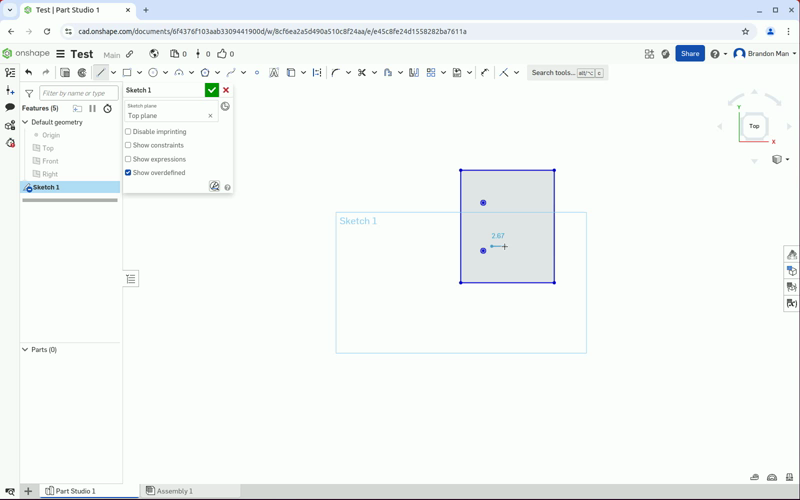
key_down(shift)
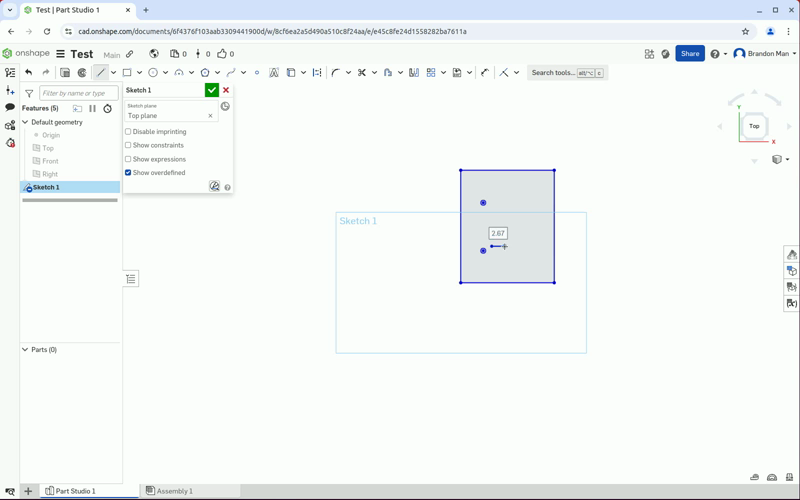
mouse_move(534, 246)
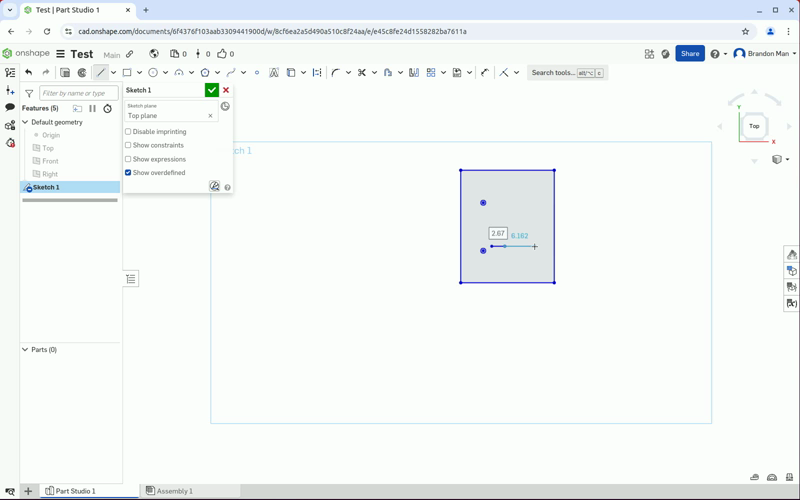
mouse_move(504, 207)
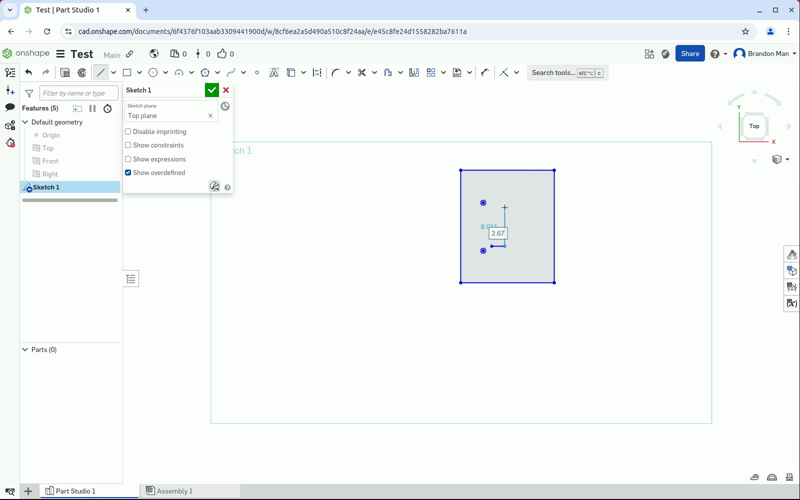
click(504, 207)
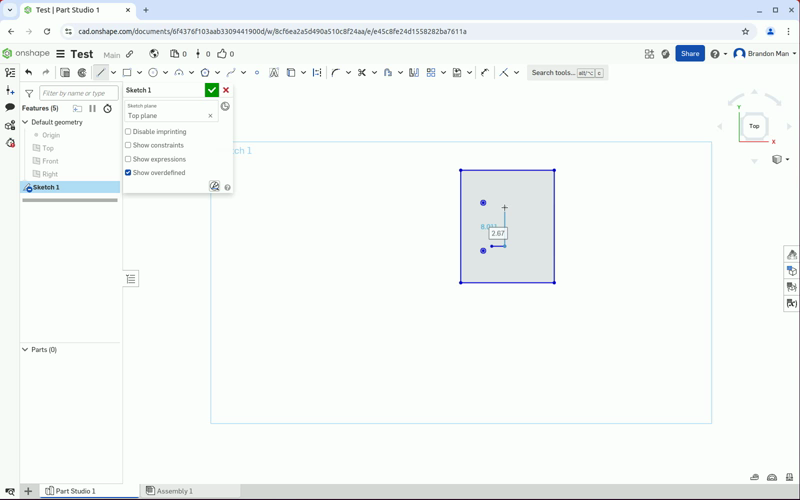
key_up(shift)
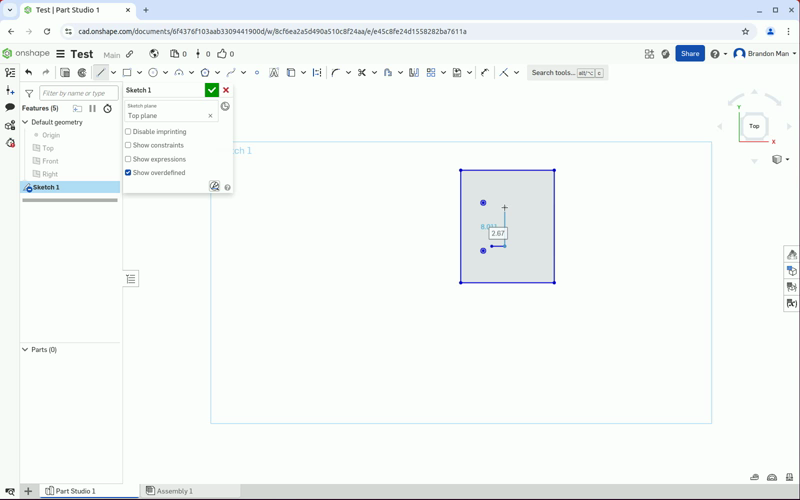
key_down(shift)
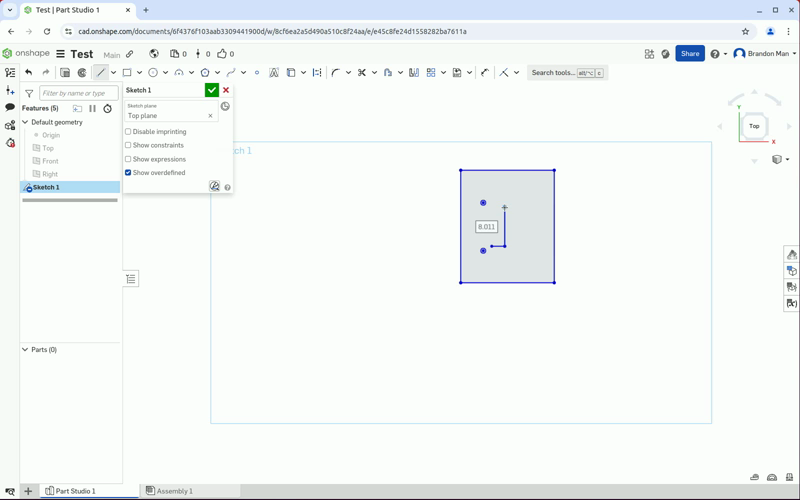
mouse_move(534, 207)
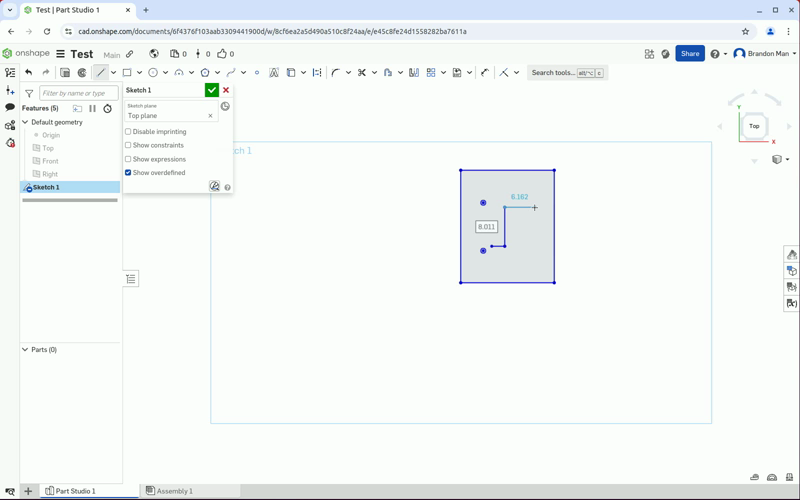
mouse_move(491, 207)
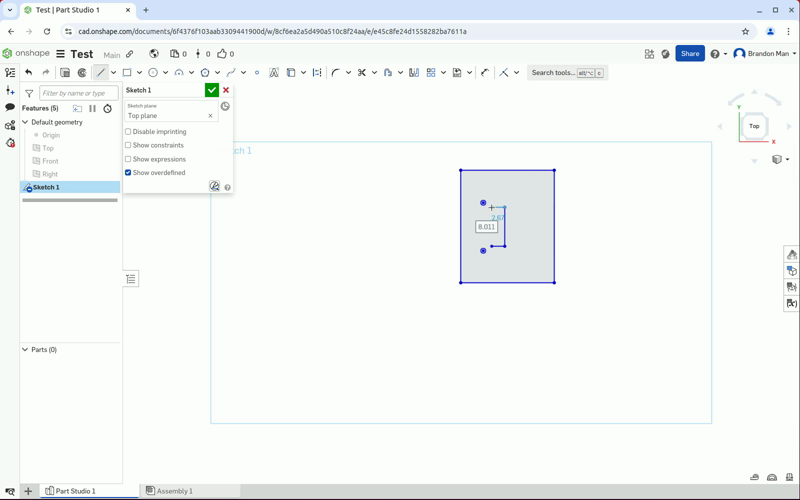
click(491, 207)
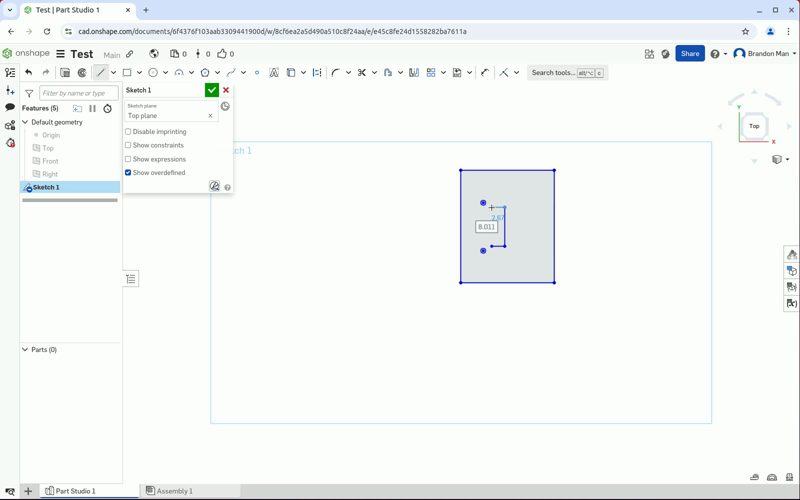
key_up(shift)
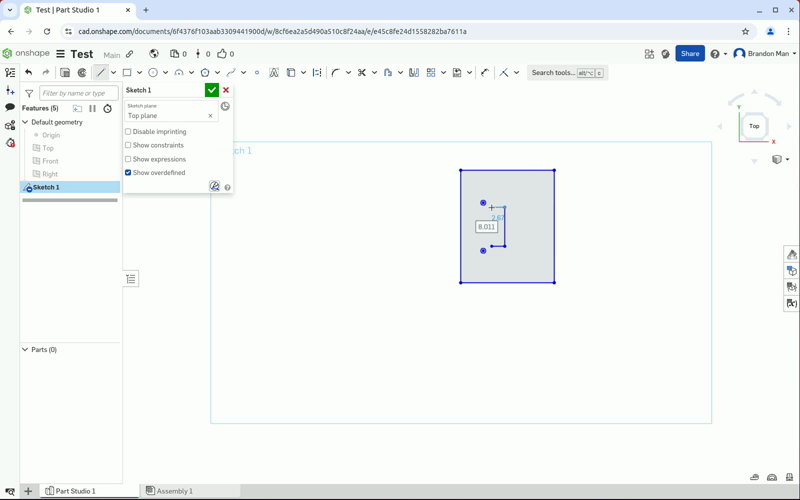
mouse_move(521, 207)
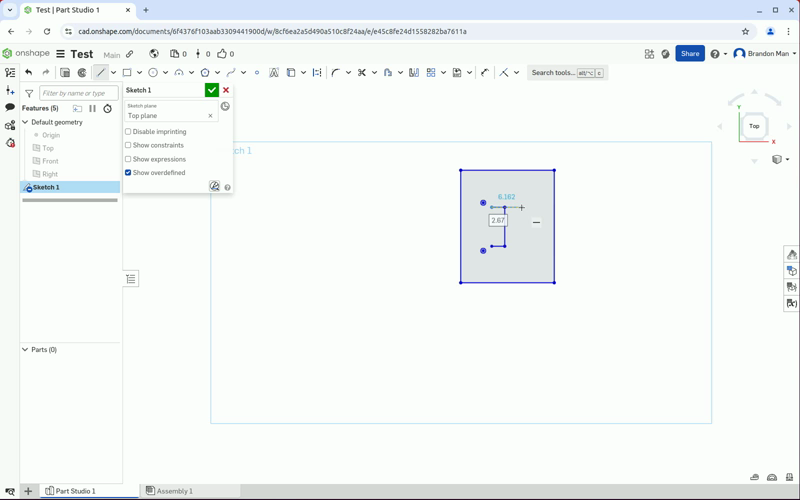
key_down(shift)
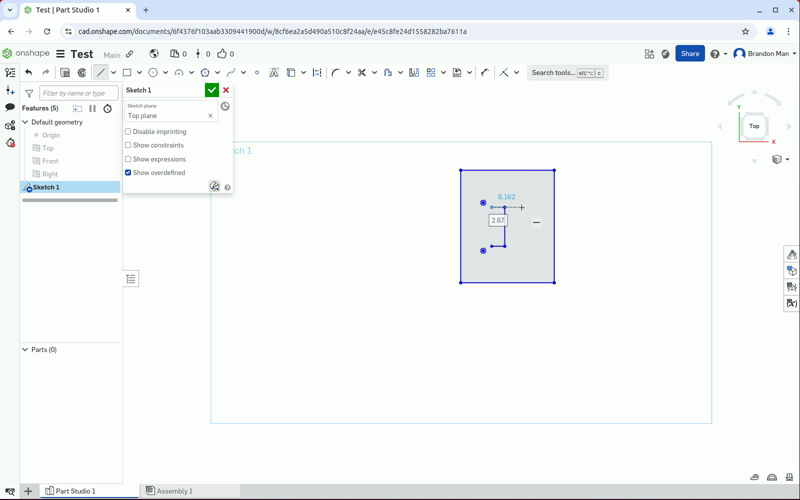
mouse_move(491, 246)
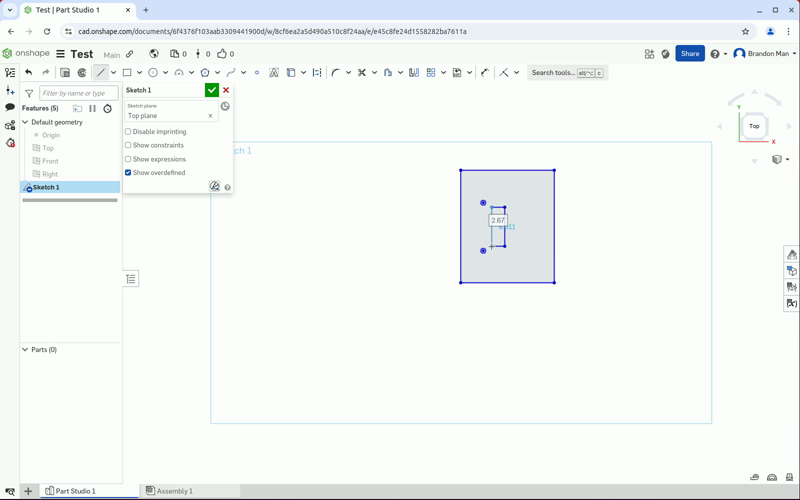
key_up(shift)
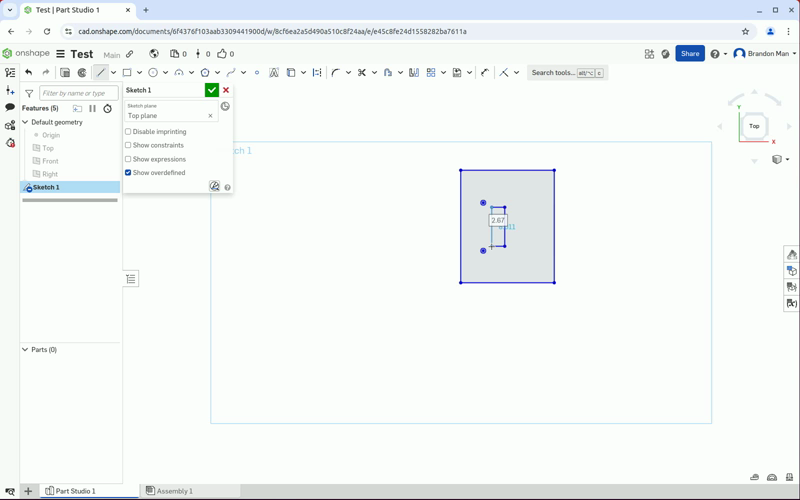
click(491, 246)
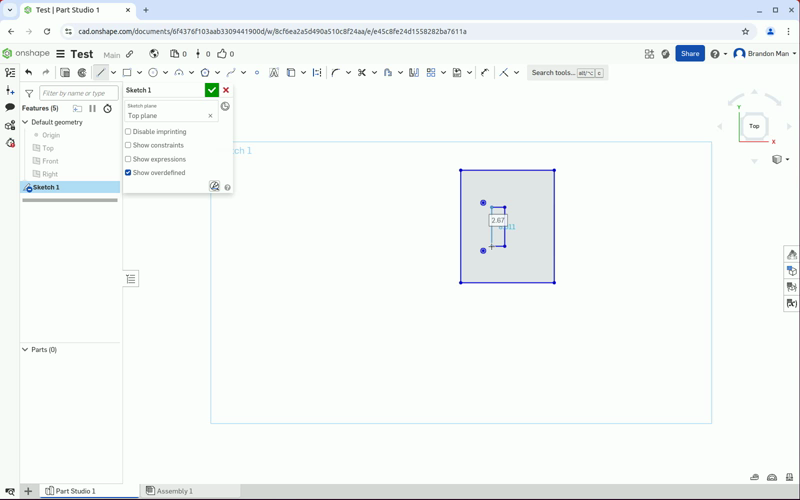
key(esc)
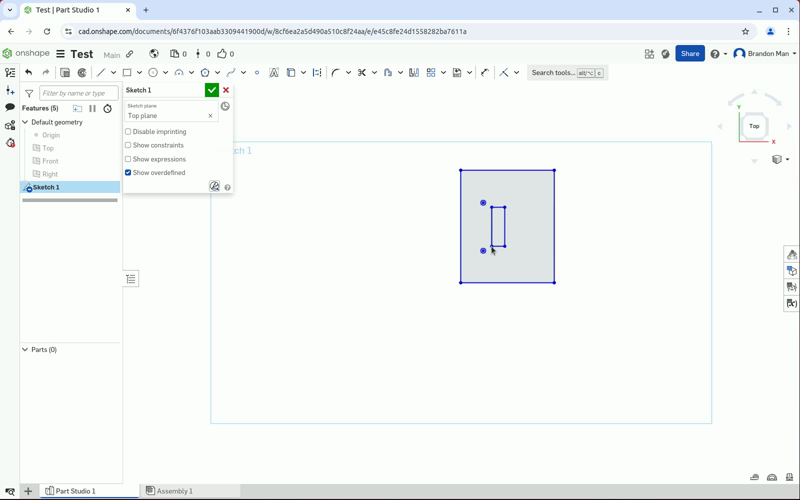
key(c)
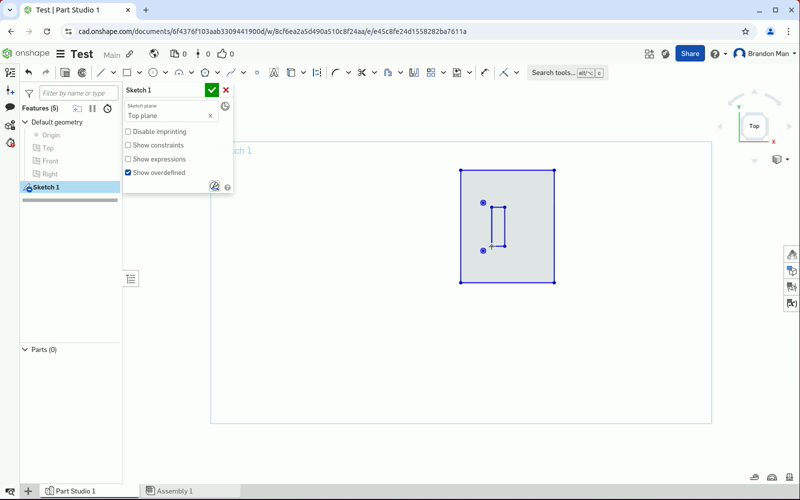
key_down(shift)
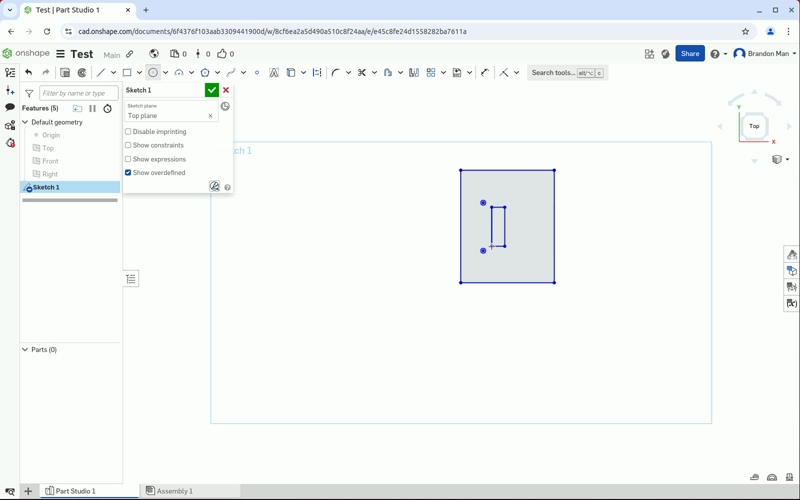
mouse_move(531, 250)
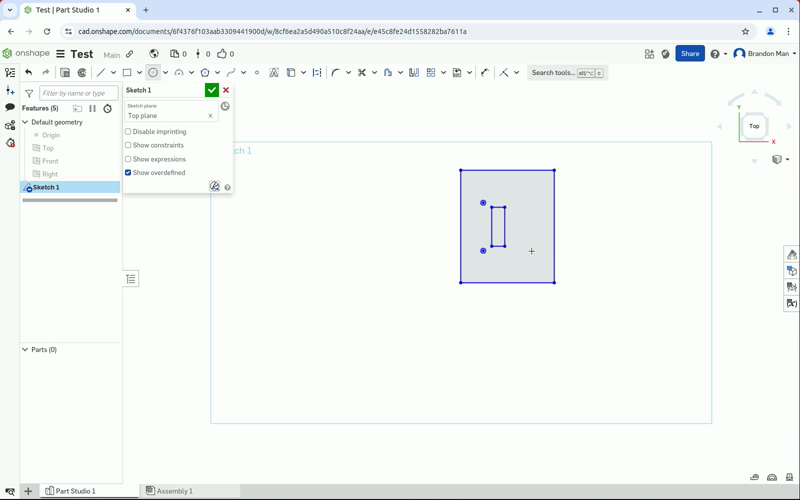
click(531, 250)
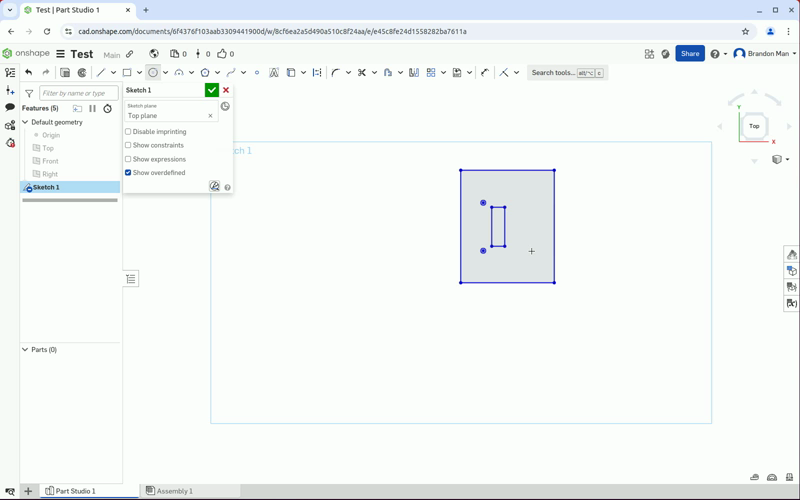
key_up(shift)
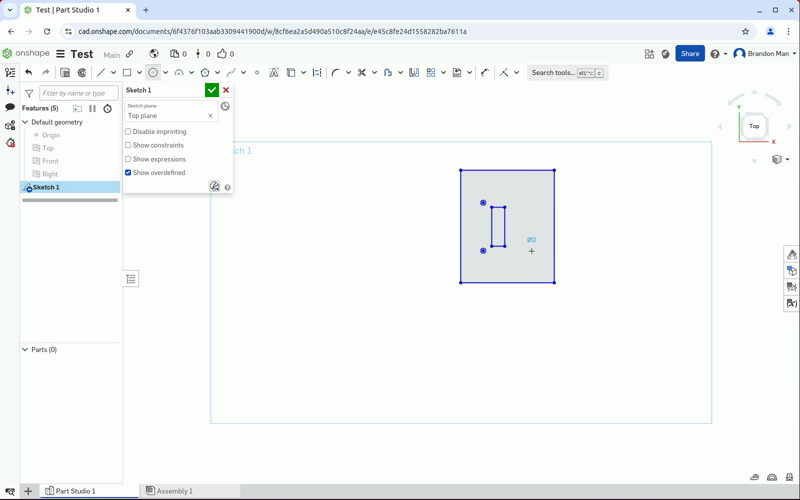
mouse_move(534, 250)
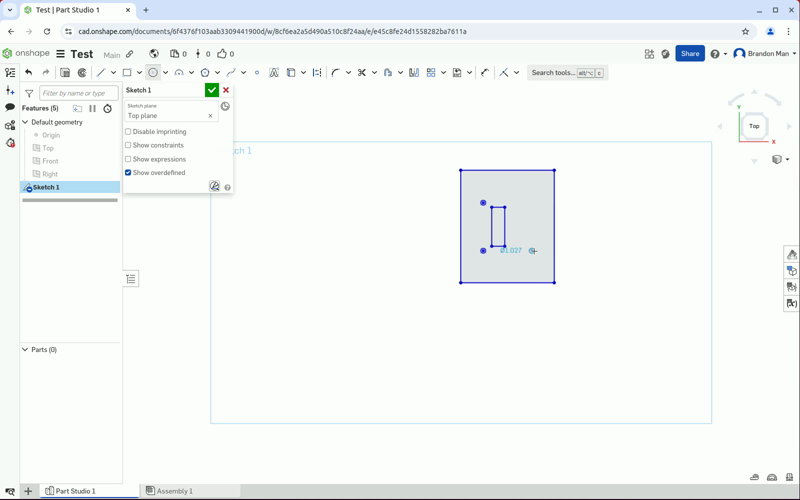
scroll(6)
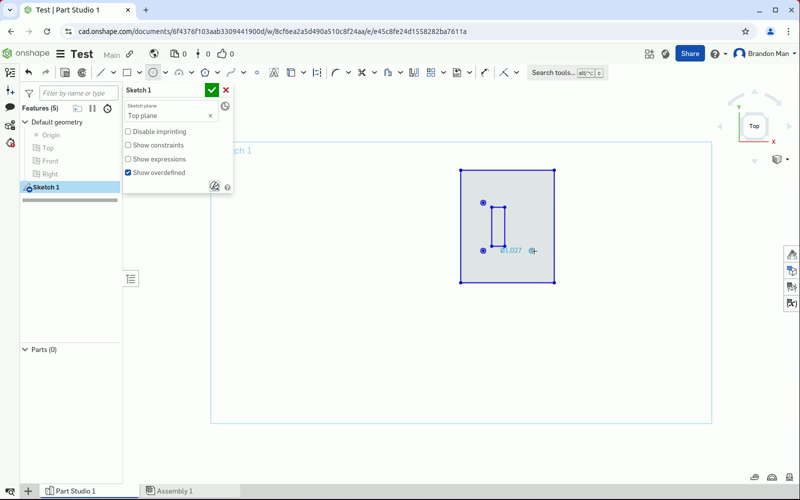
scroll(6)
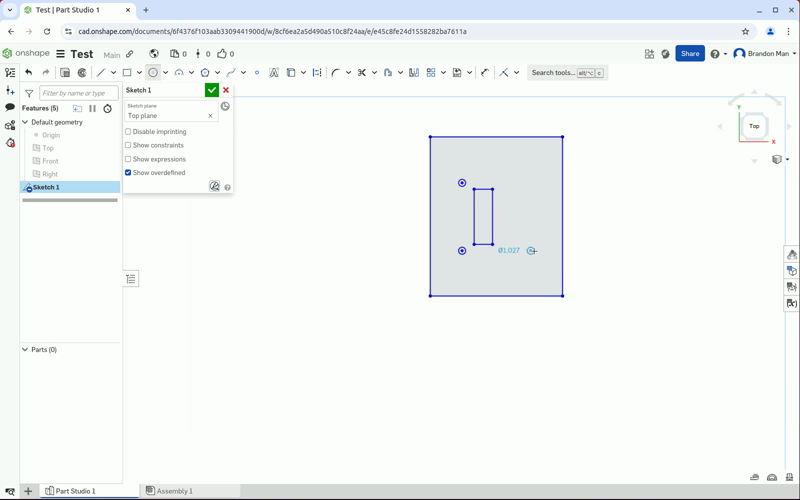
scroll(6)
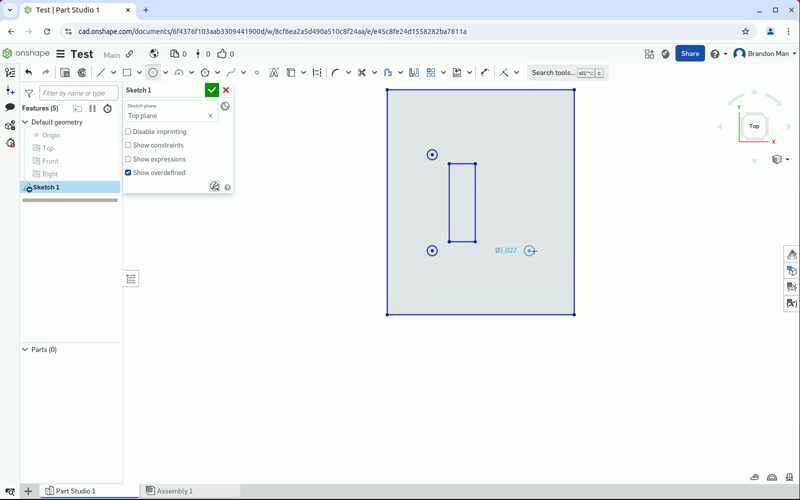
scroll(6)
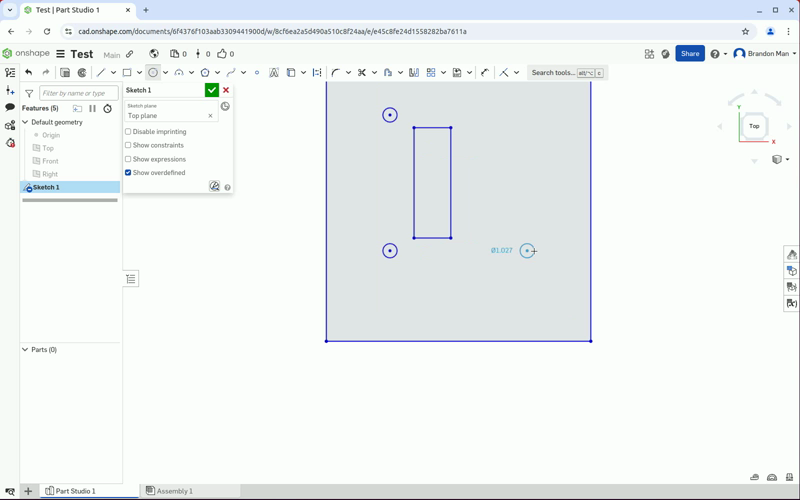
scroll(6)
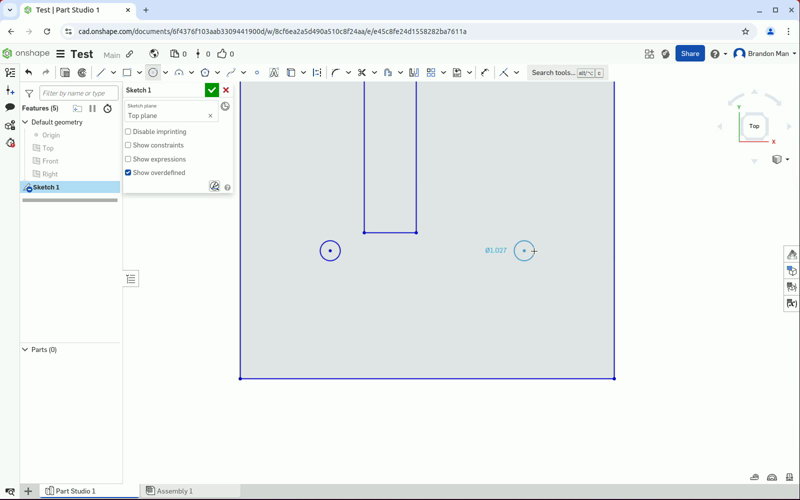
scroll(6)
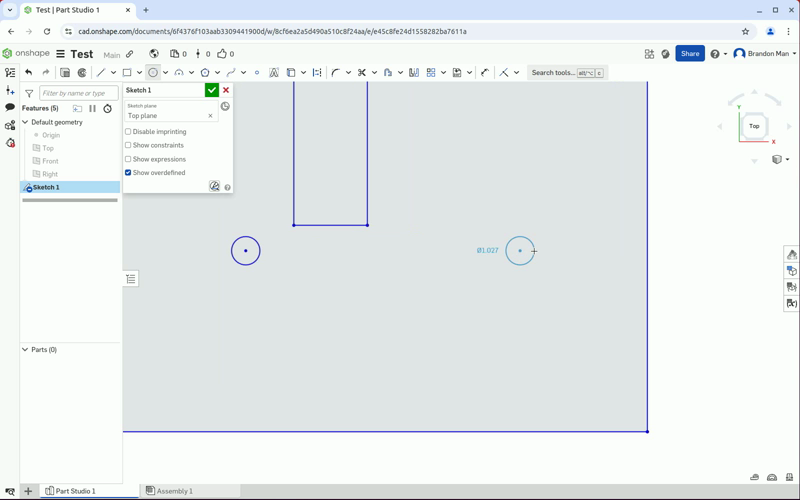
scroll(6)
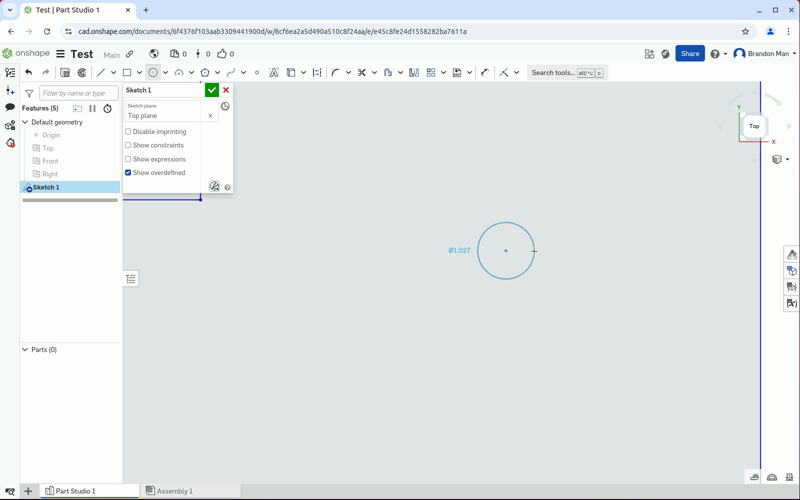
click(534, 250)
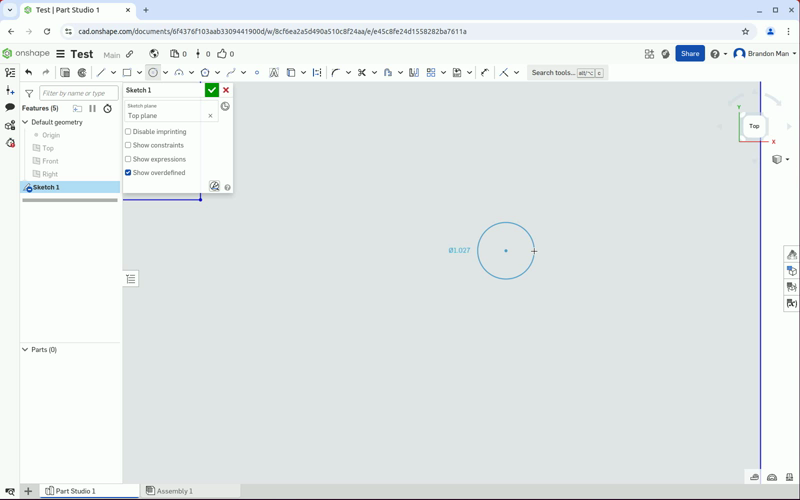
scroll(-6)
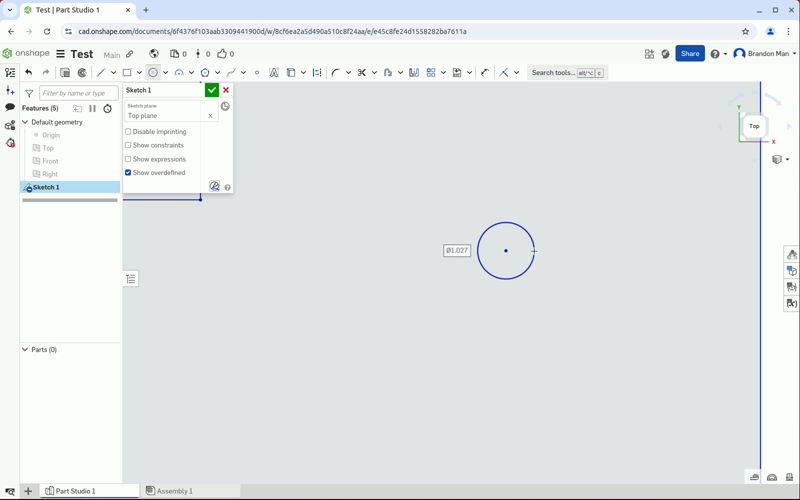
scroll(-6)
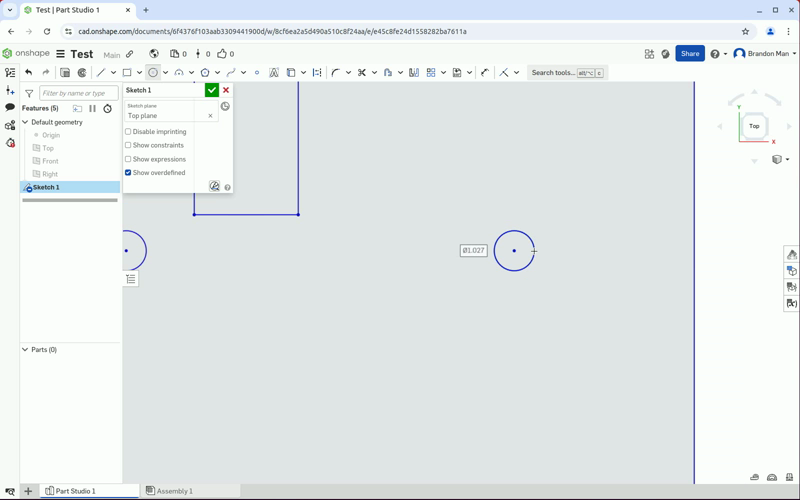
scroll(-6)
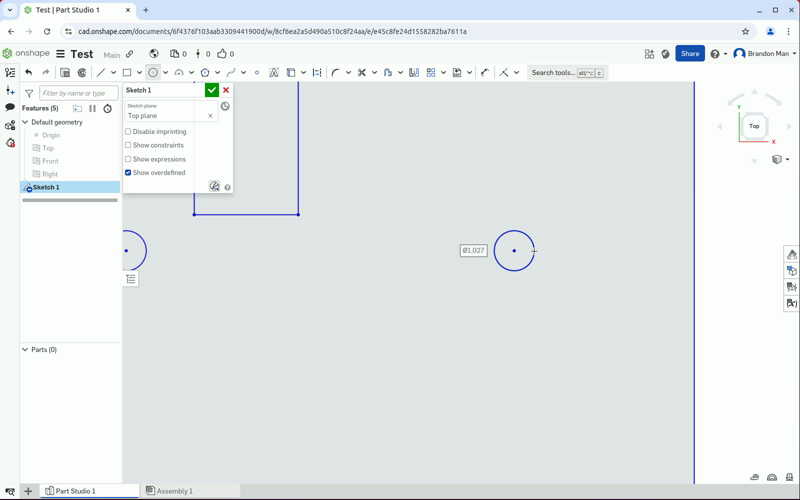
scroll(-6)
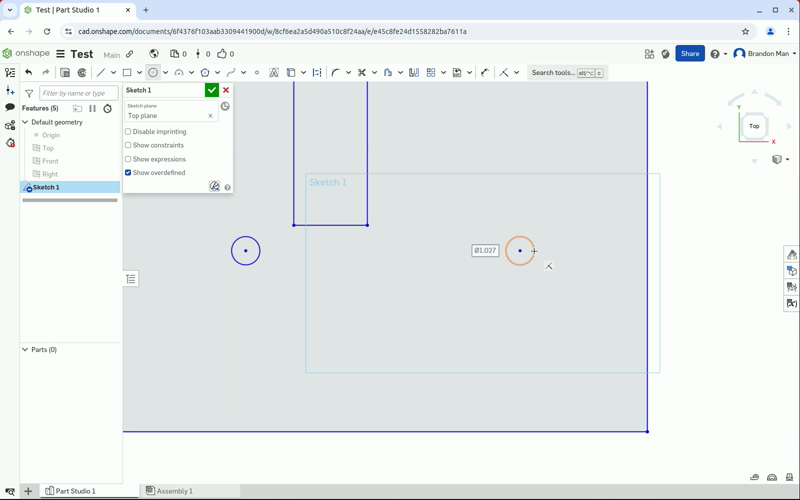
scroll(-6)
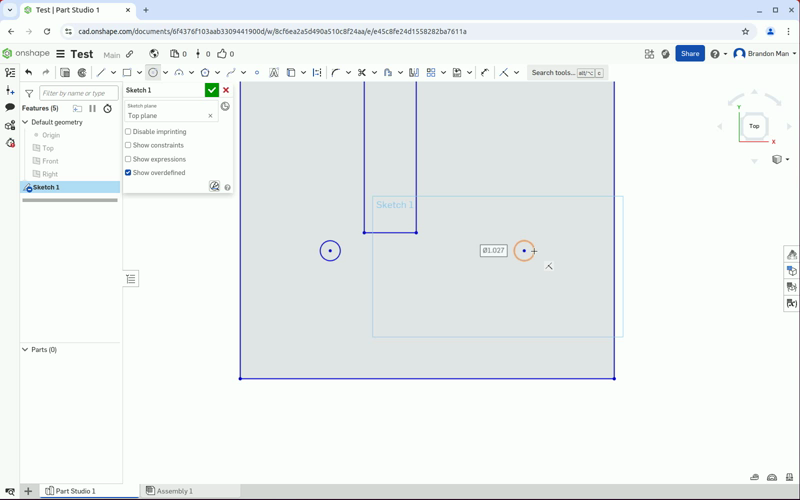
scroll(-6)
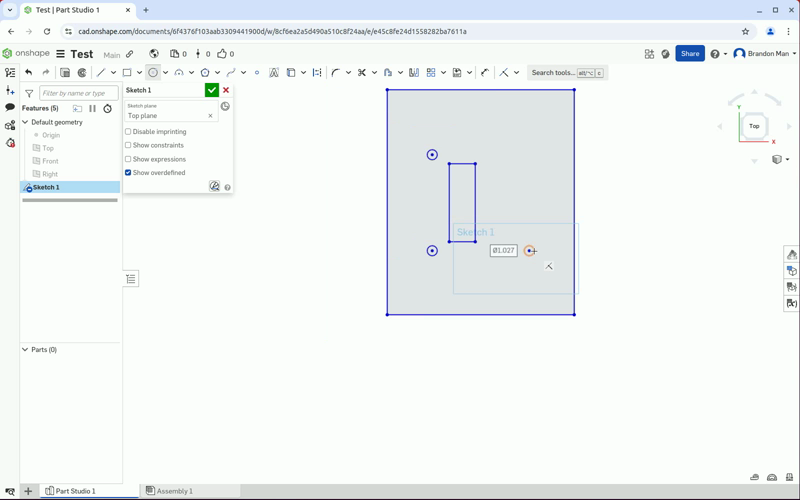
scroll(-6)
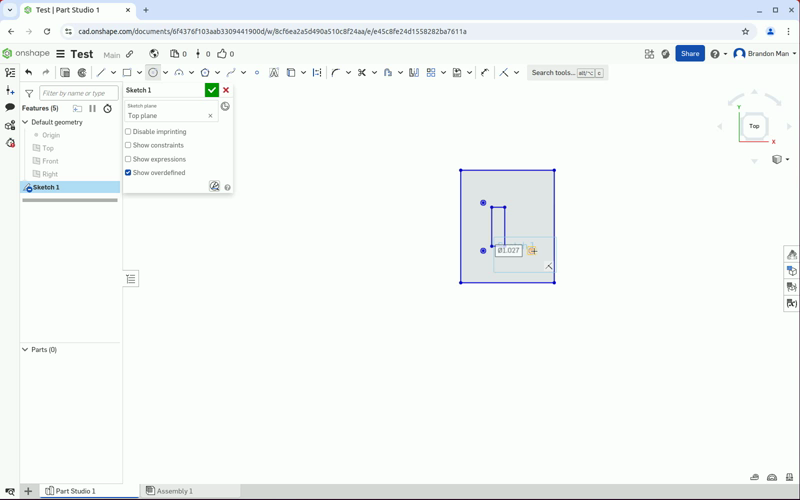
key(esc)
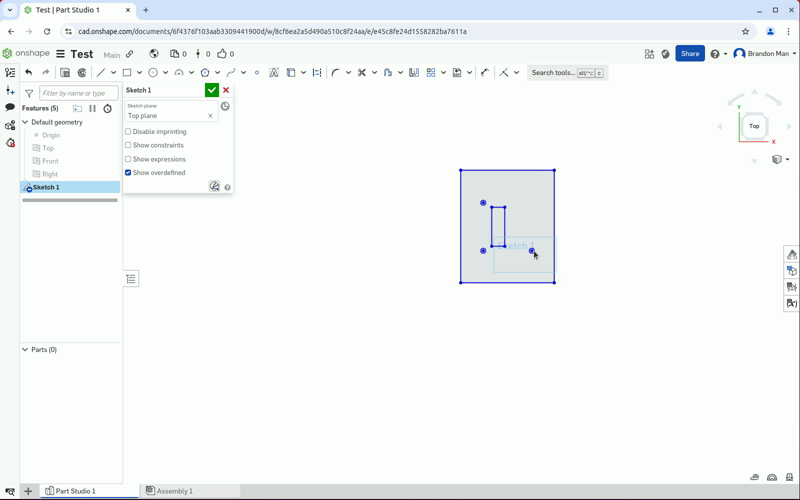
key(c)
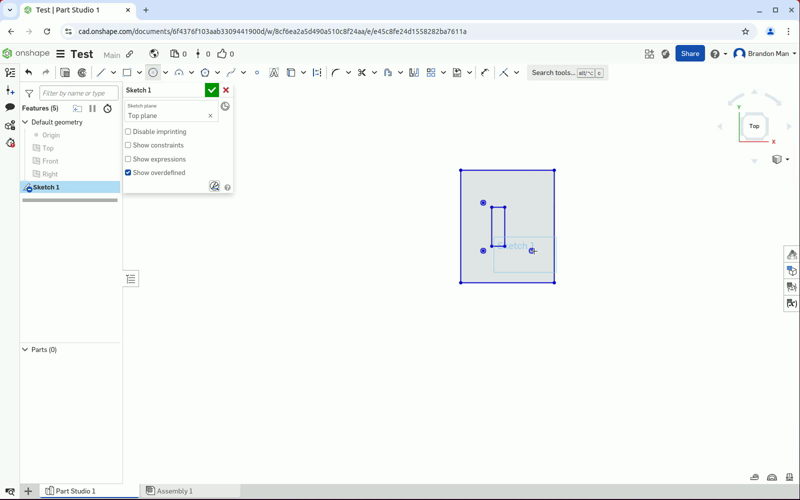
key_down(shift)
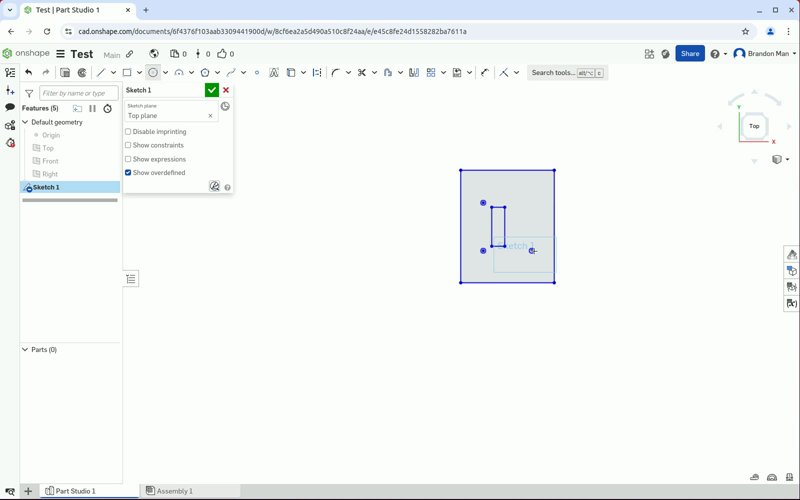
mouse_move(531, 202)
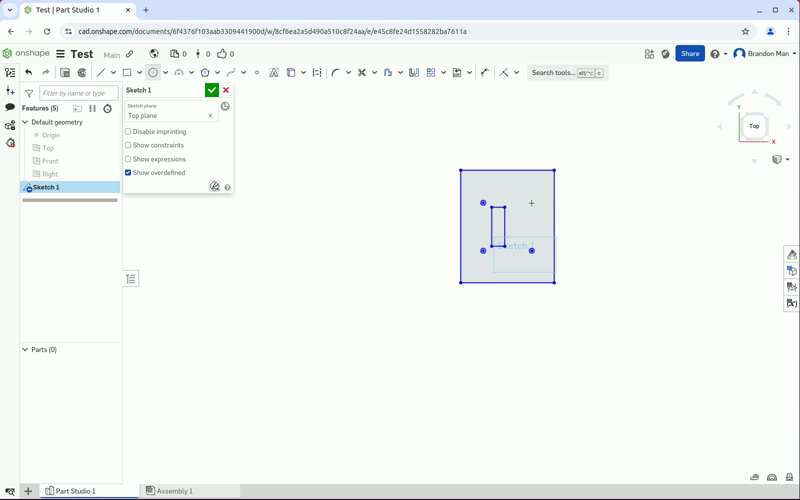
click(531, 202)
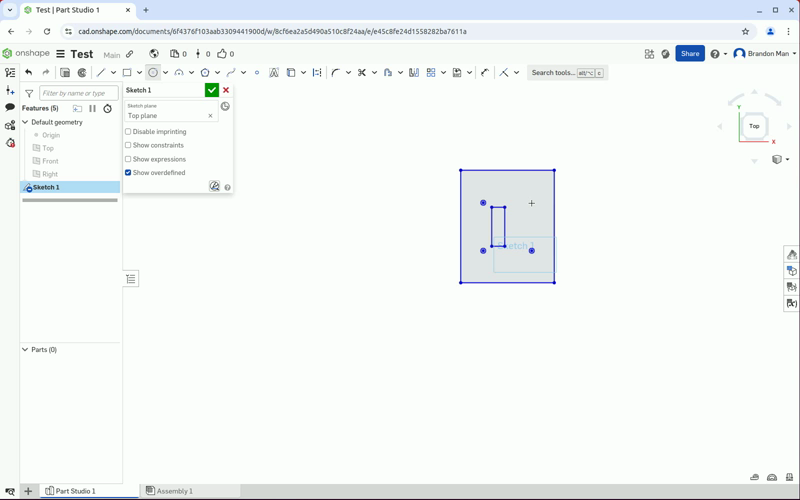
key_up(shift)
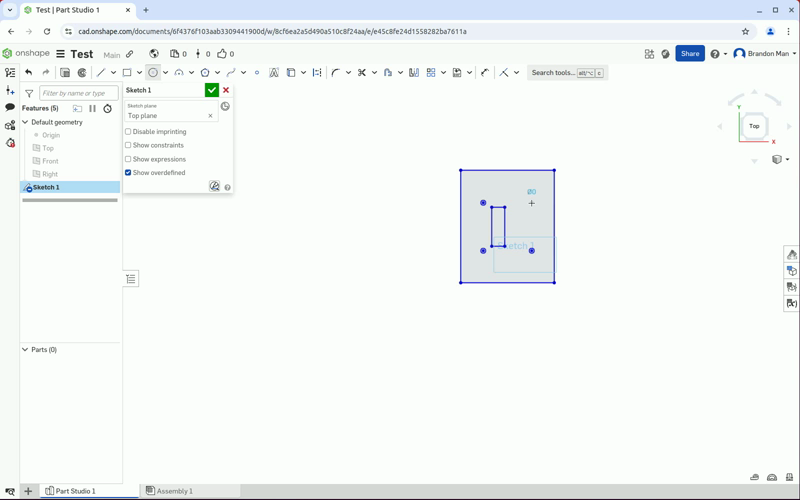
mouse_move(534, 202)
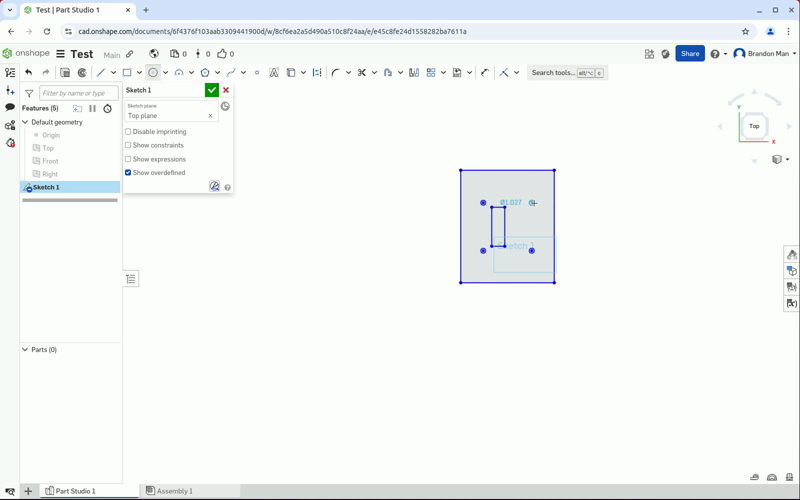
scroll(6)
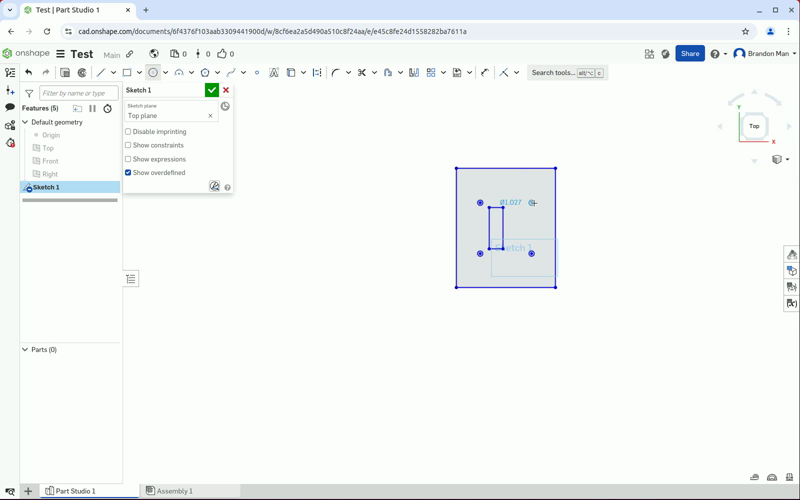
scroll(6)
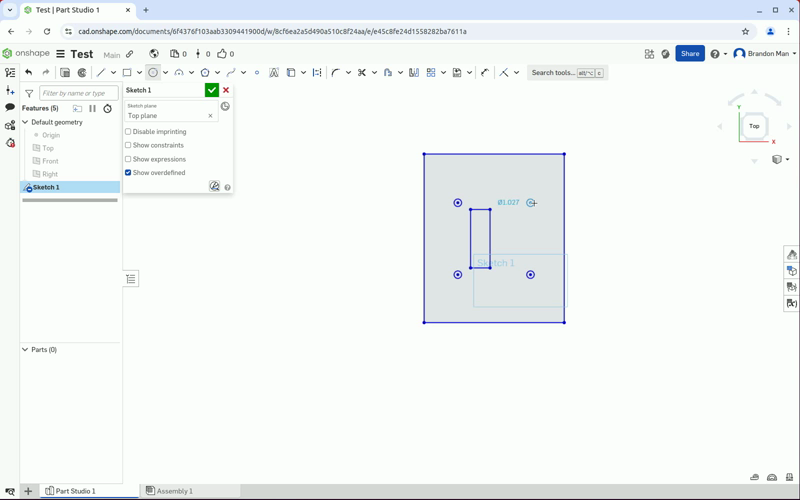
scroll(6)
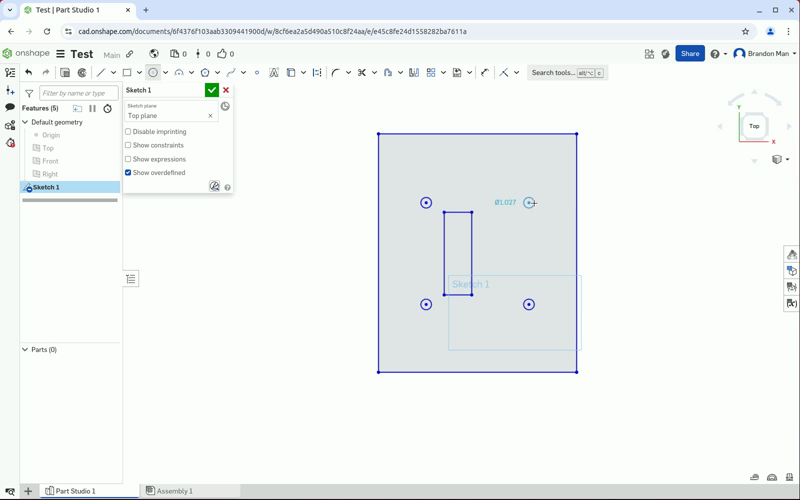
scroll(6)
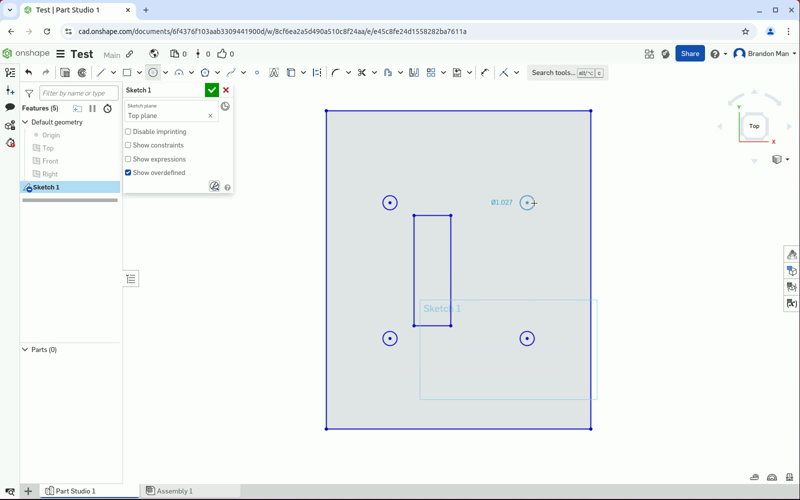
scroll(6)
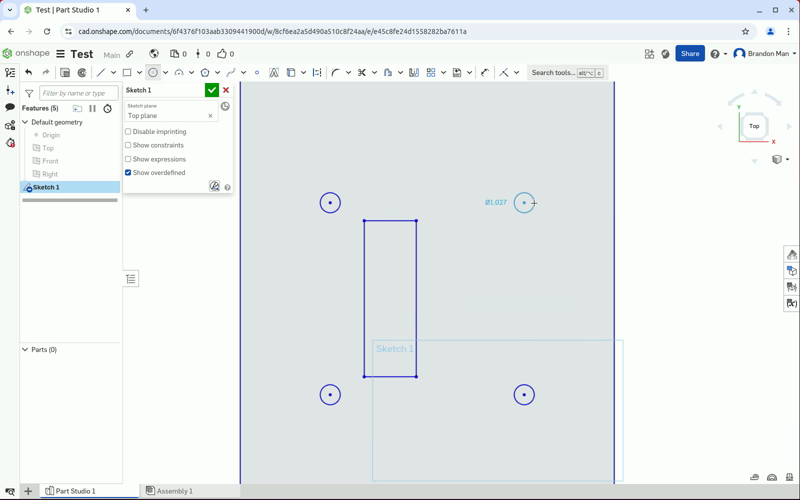
scroll(6)
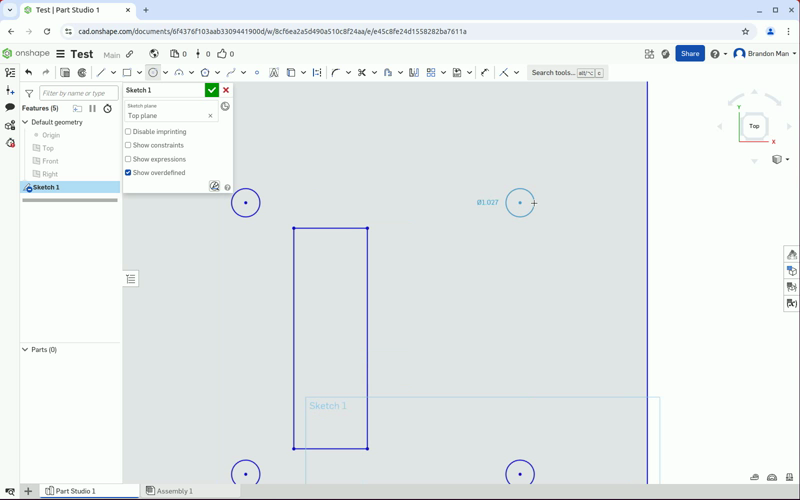
scroll(6)
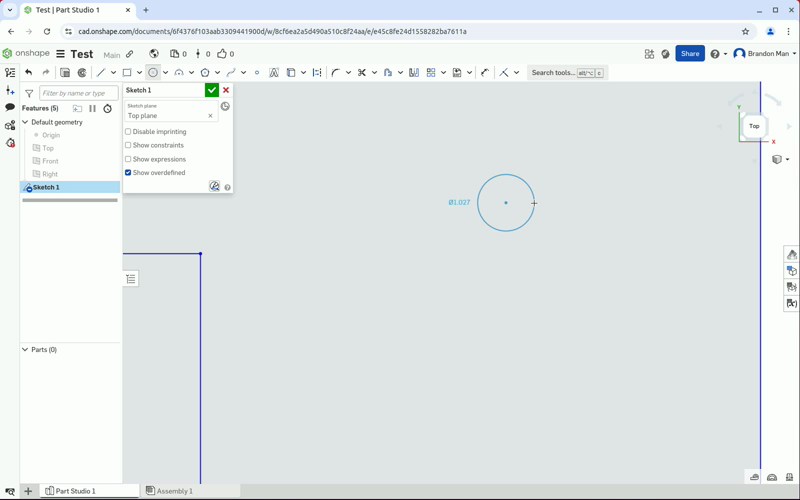
click(534, 202)
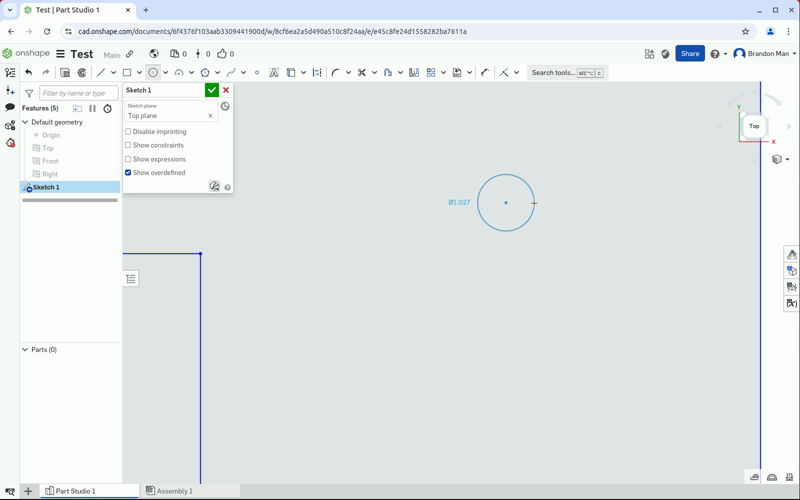
scroll(-6)
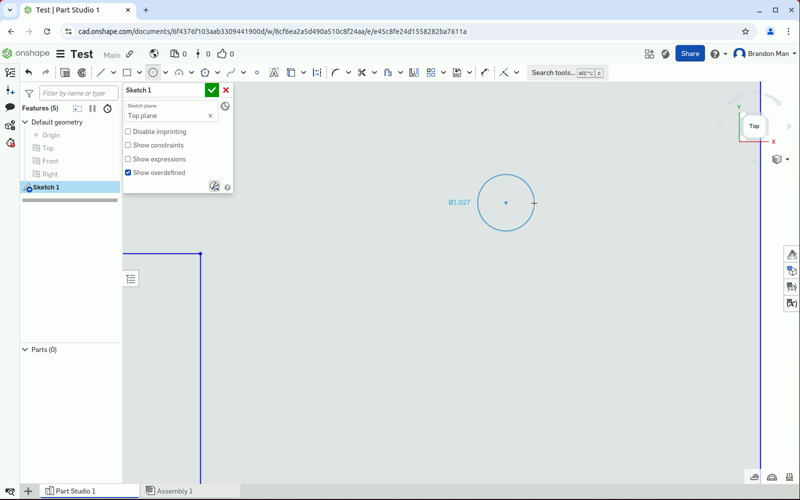
scroll(-6)
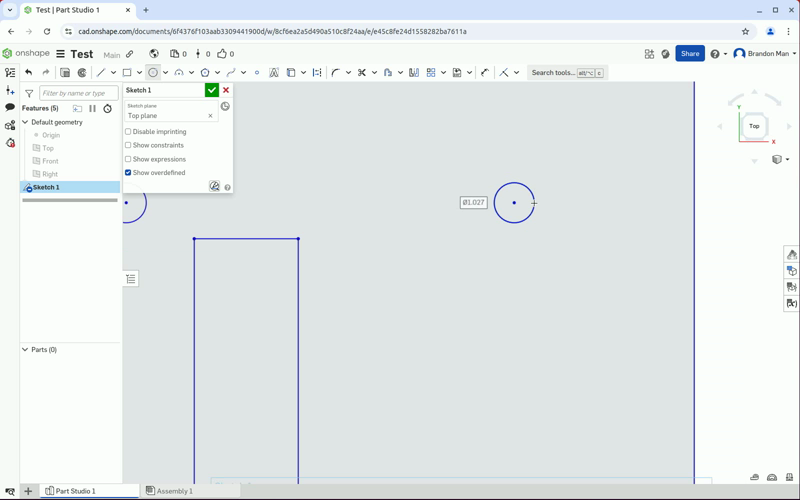
scroll(-6)
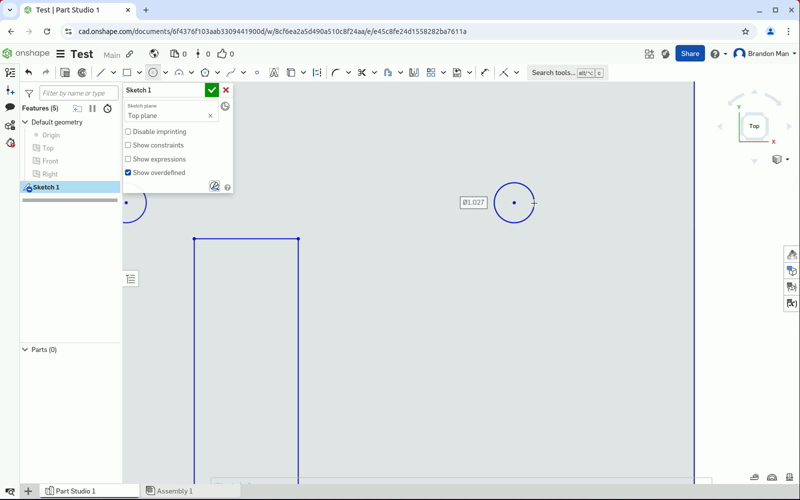
scroll(-6)
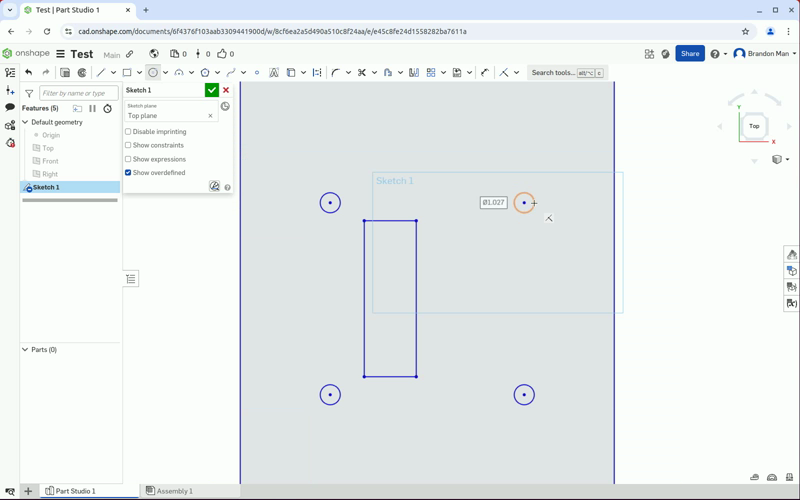
scroll(-6)
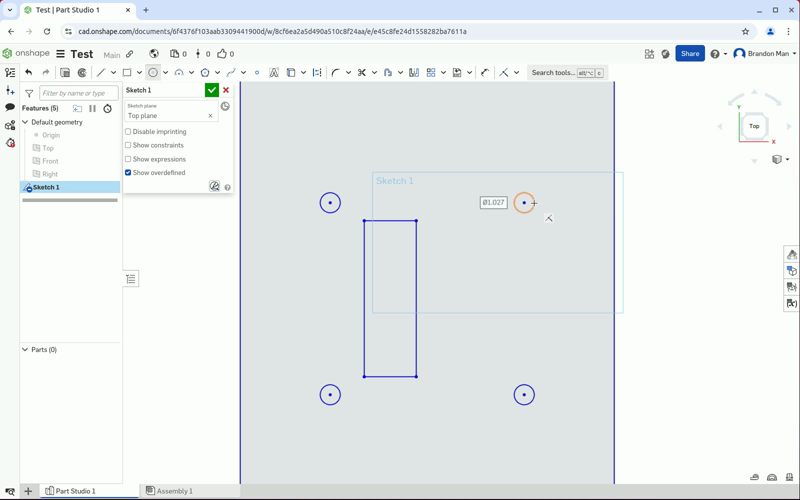
scroll(-6)
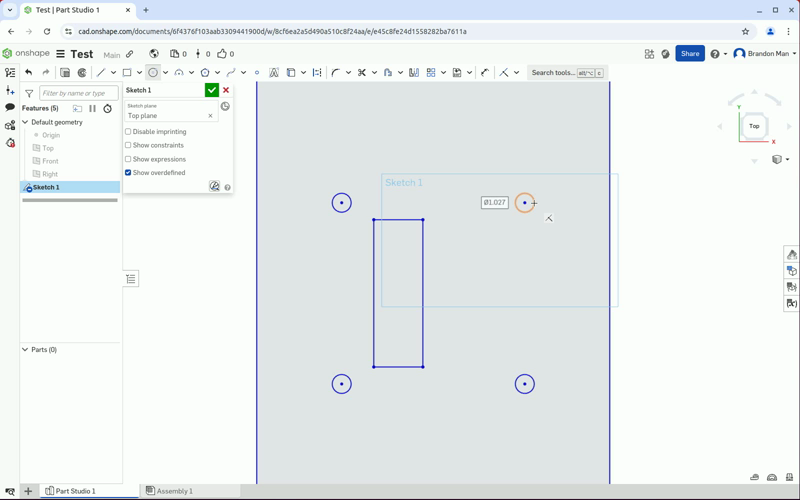
scroll(-6)
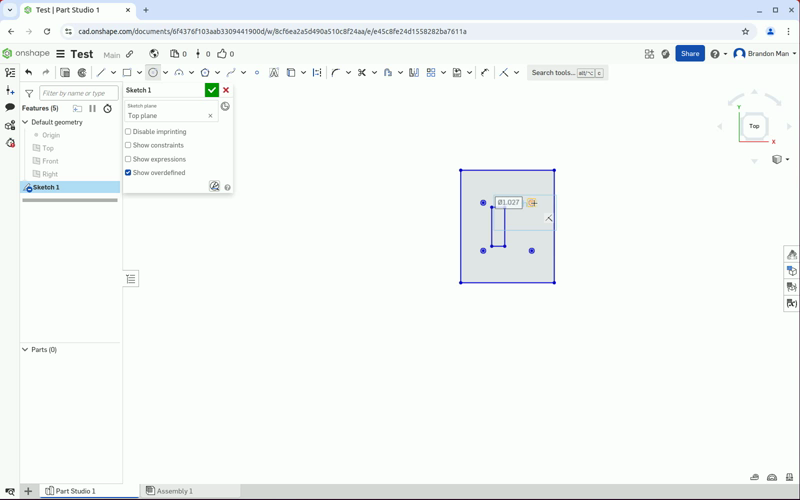
key(esc)
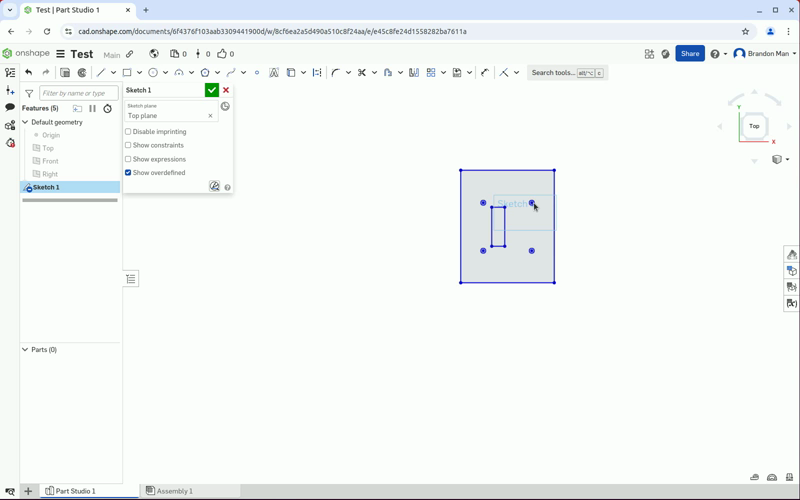
mouse_move(530, 188)
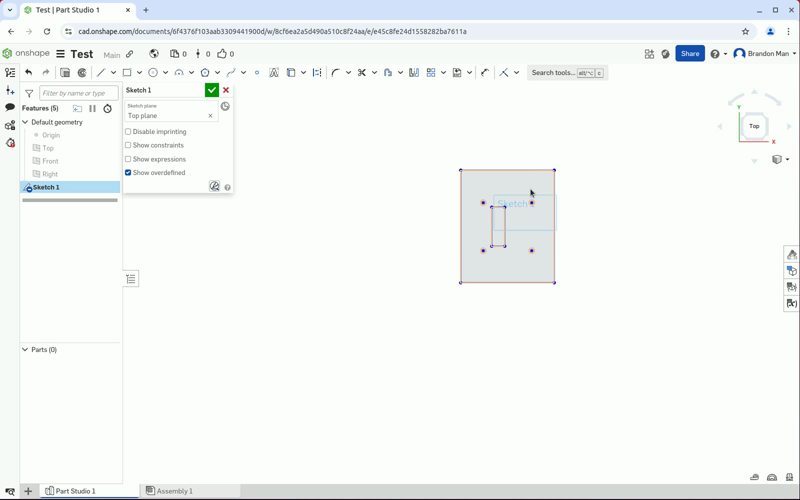
click(530, 188)
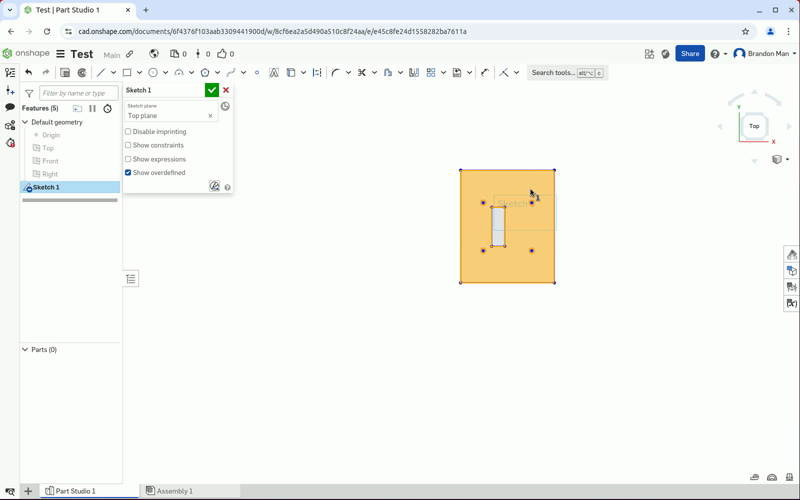
mouse_move(73, 352)
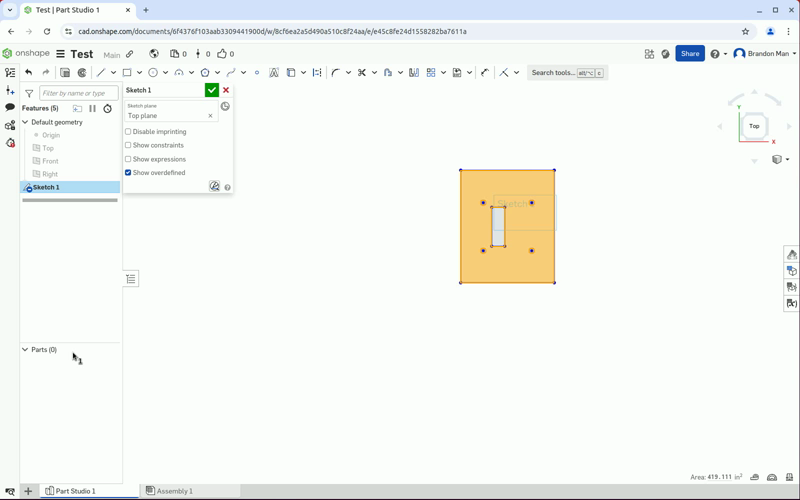
key(shift+y)
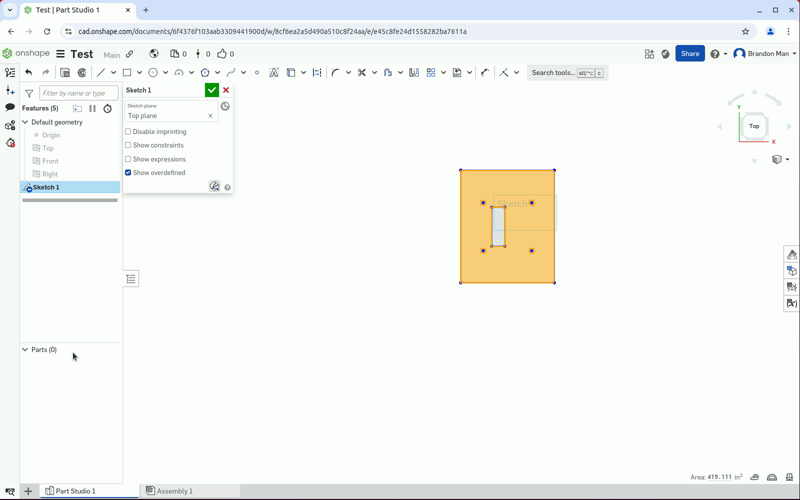
key(shift+e)
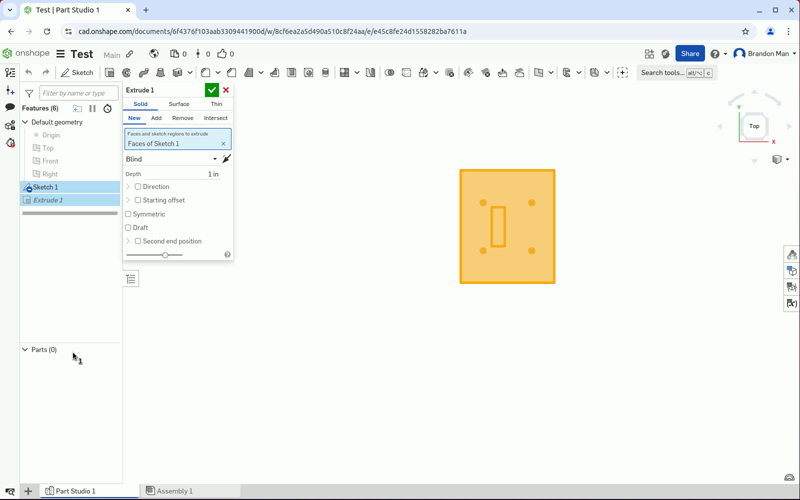
mouse_move(143, 106)
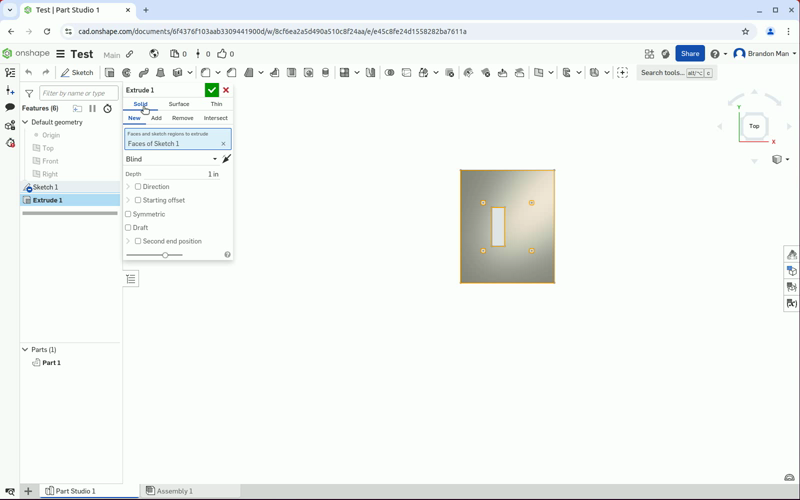
click(143, 106)
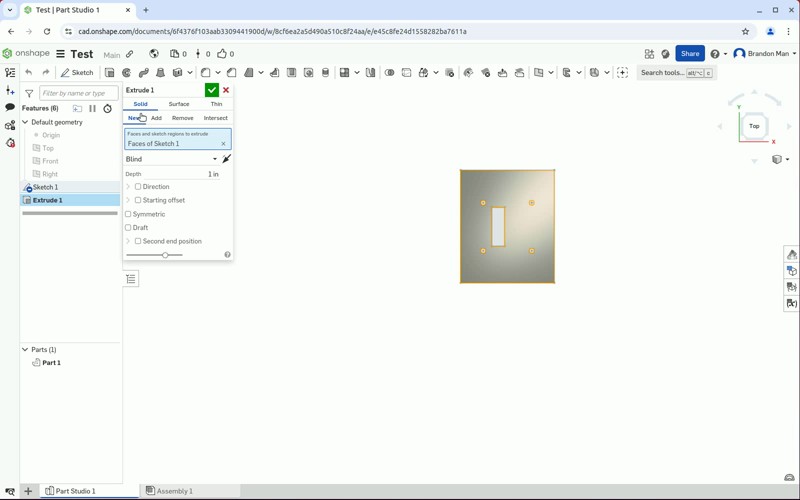
mouse_move(137, 120)
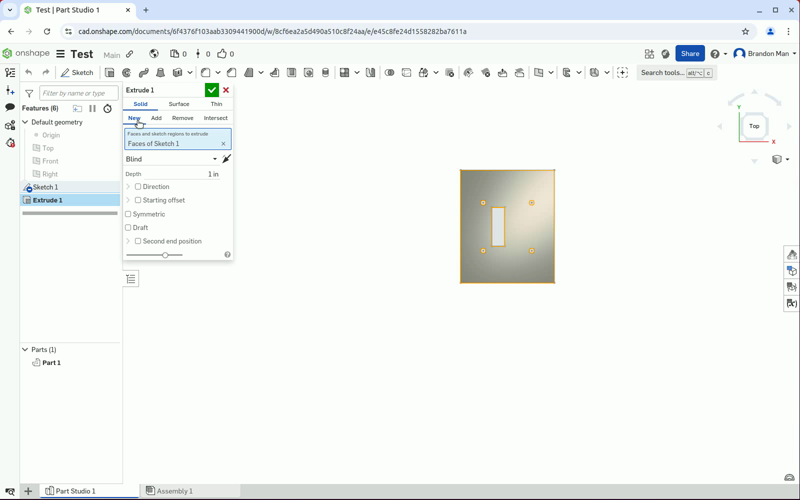
click(137, 120)
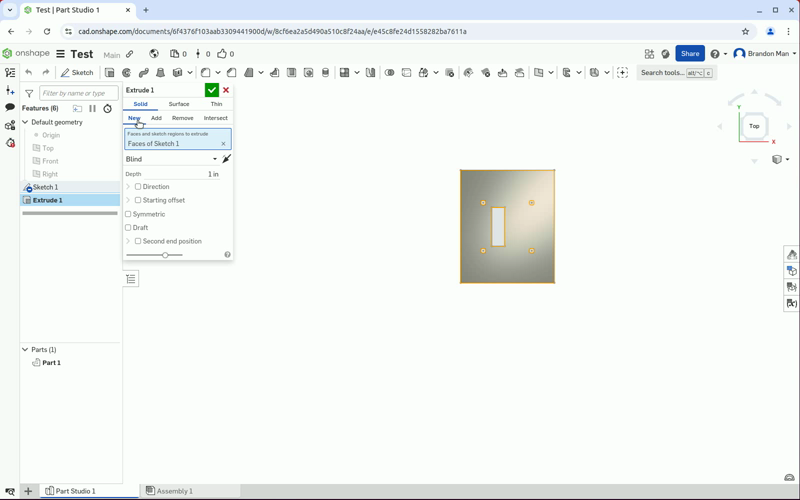
key(tab, 4)
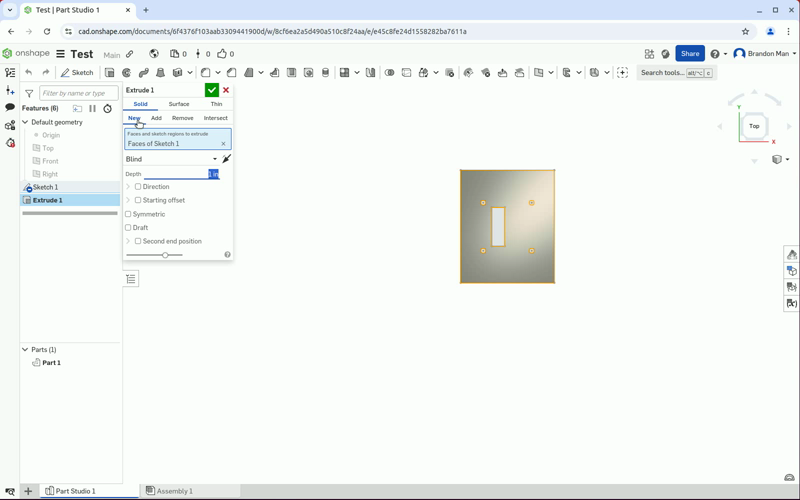
text(1.685)
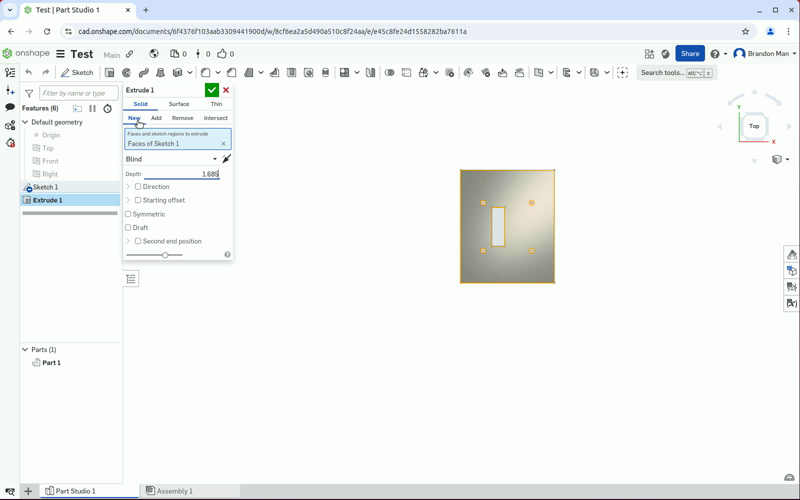
key(enter)
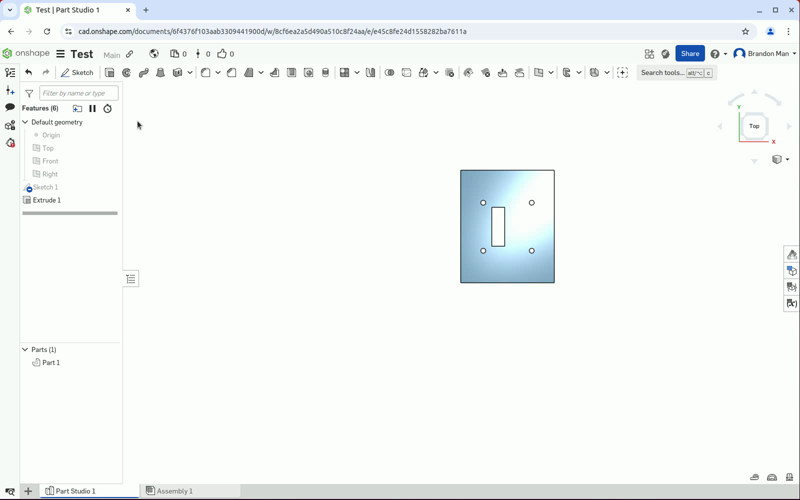
key(shift+h)
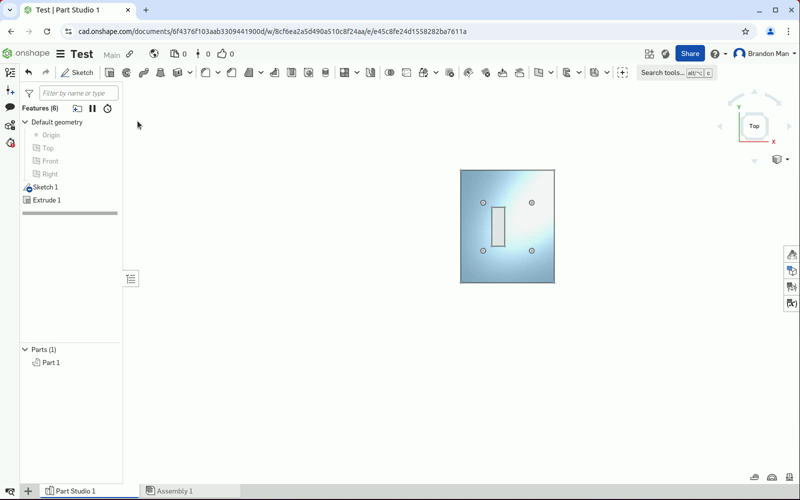
key(shift+h)
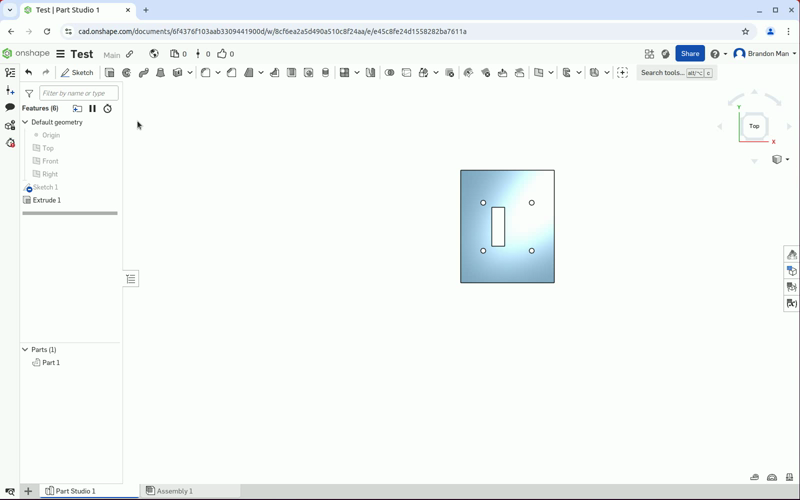
mouse_move(73, 189)
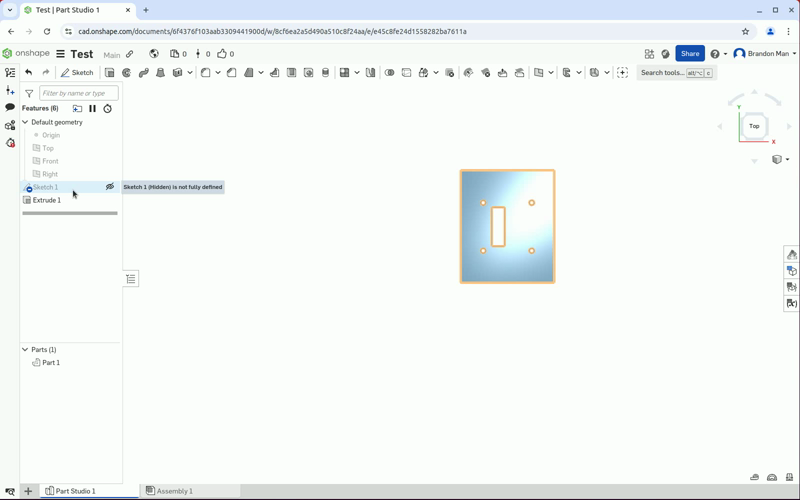
click(73, 189)
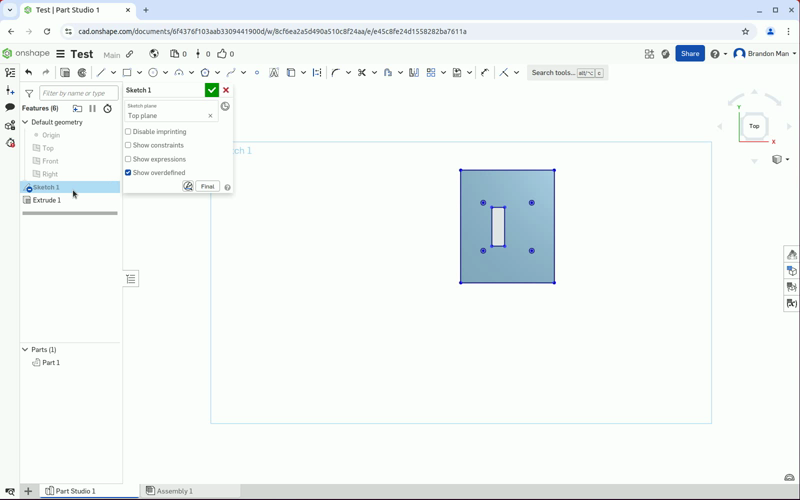
mouse_move(229, 92)
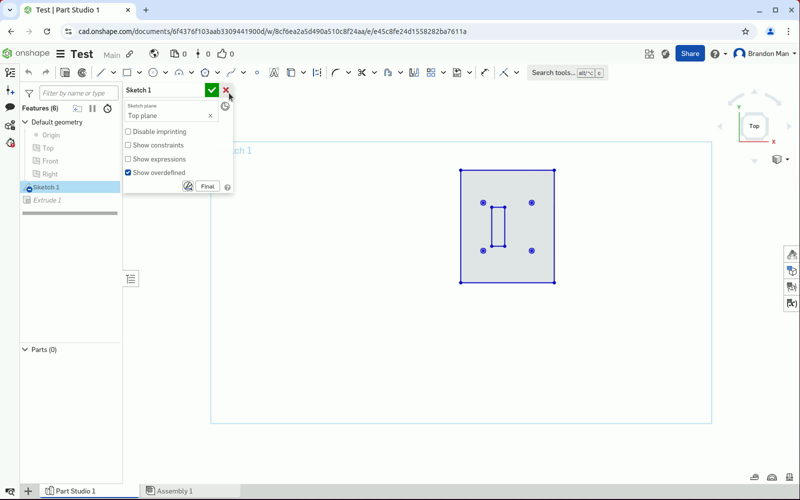
click(229, 92)
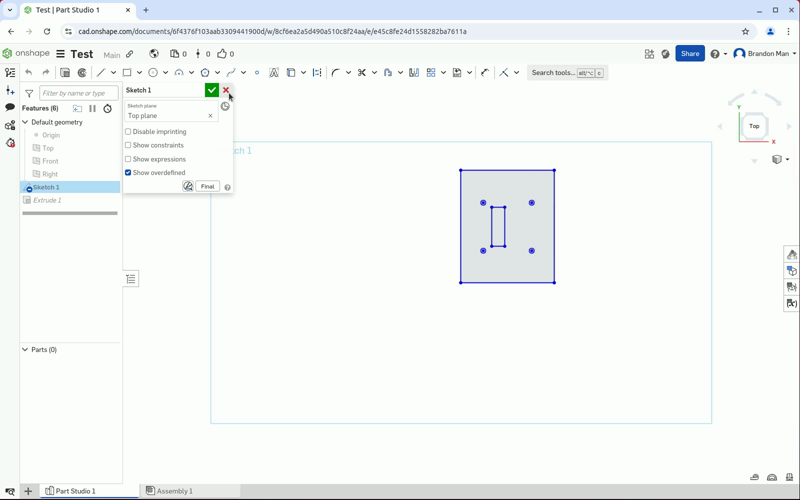
key(shift+s)
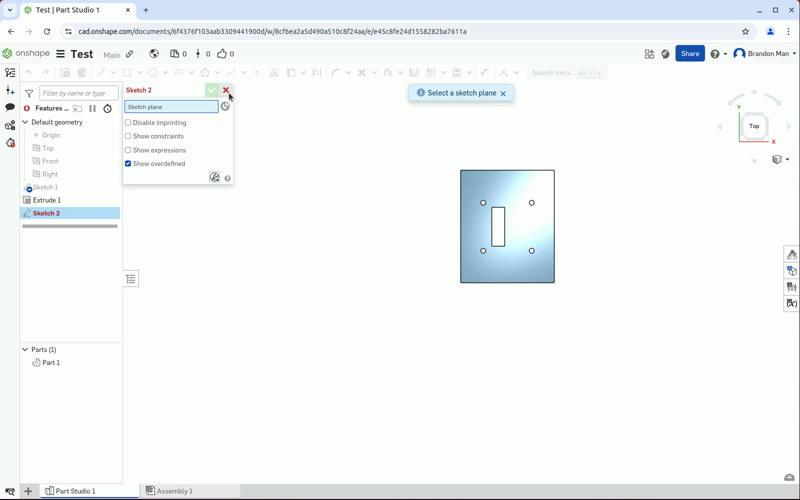
mouse_move(73, 150)
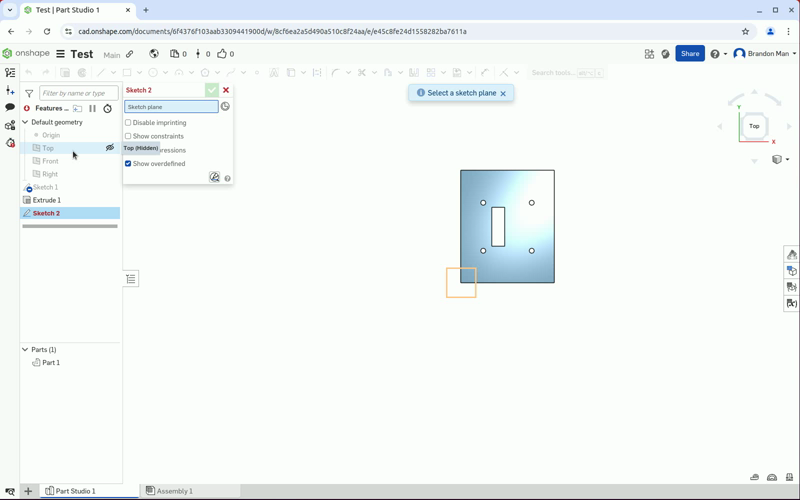
click(73, 150)
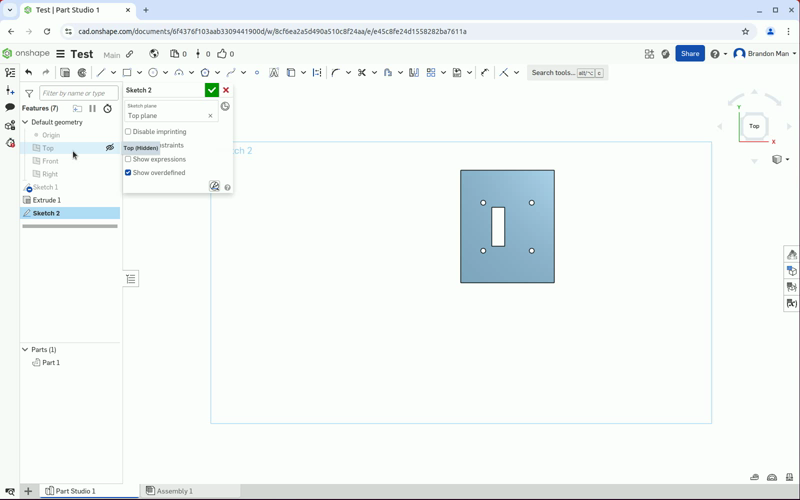
mouse_move(73, 352)
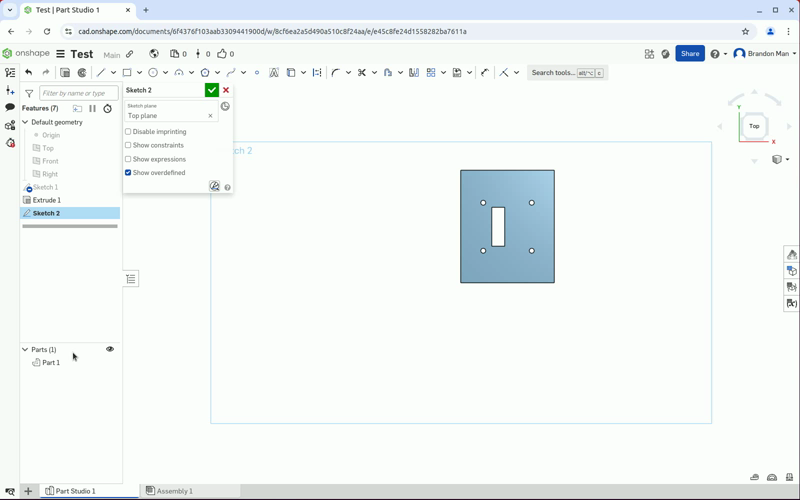
key(y)
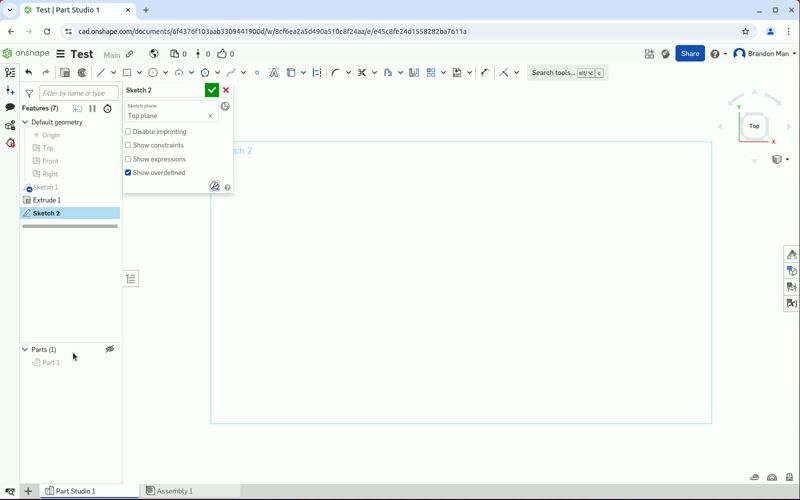
key(l)
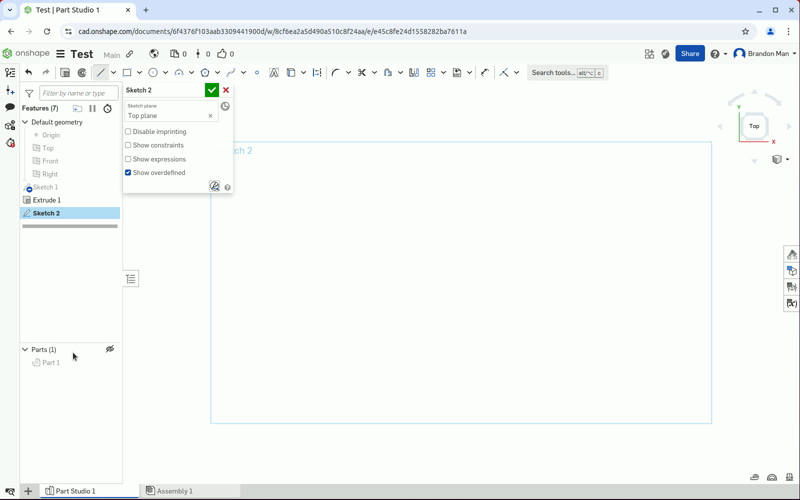
key_down(shift)
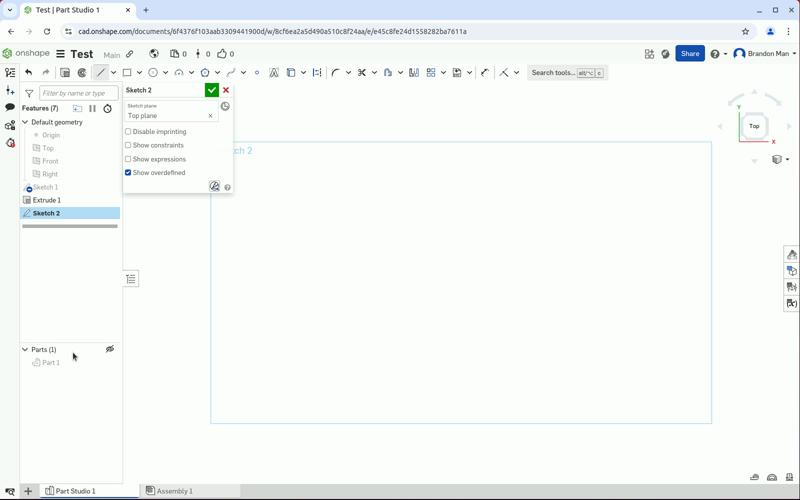
mouse_move(492, 246)
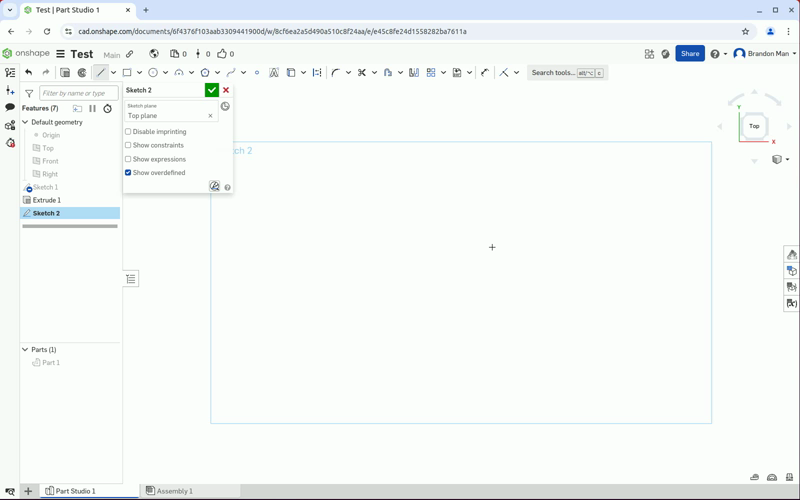
click(492, 246)
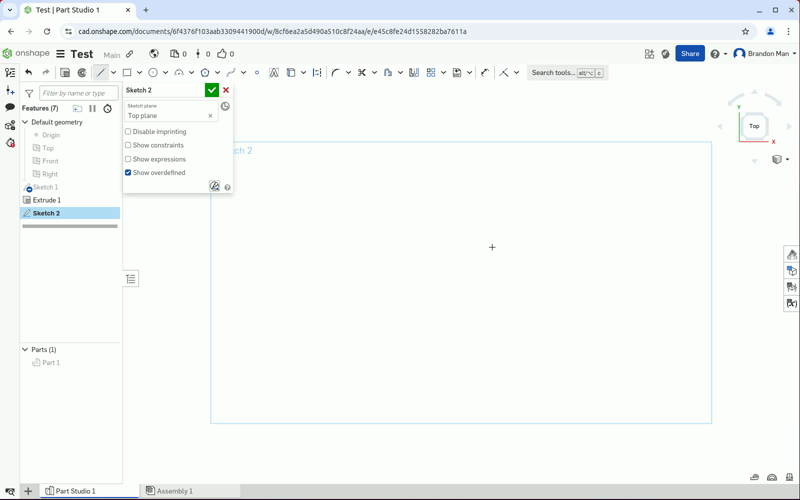
key_up(shift)
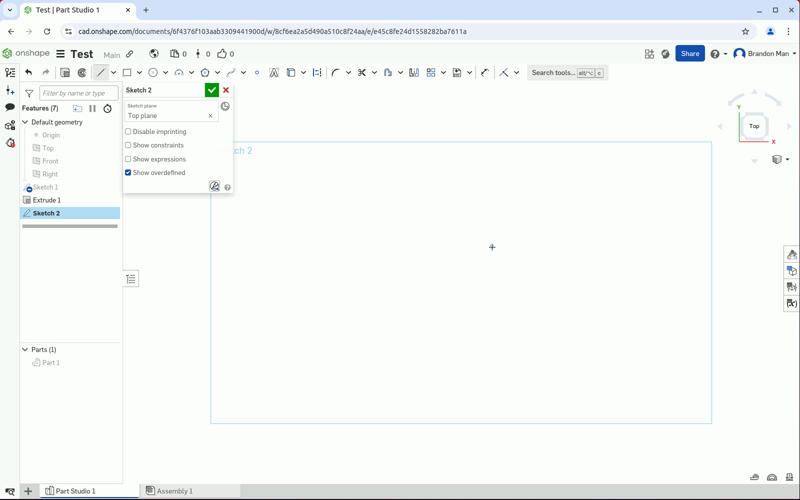
key_down(shift)
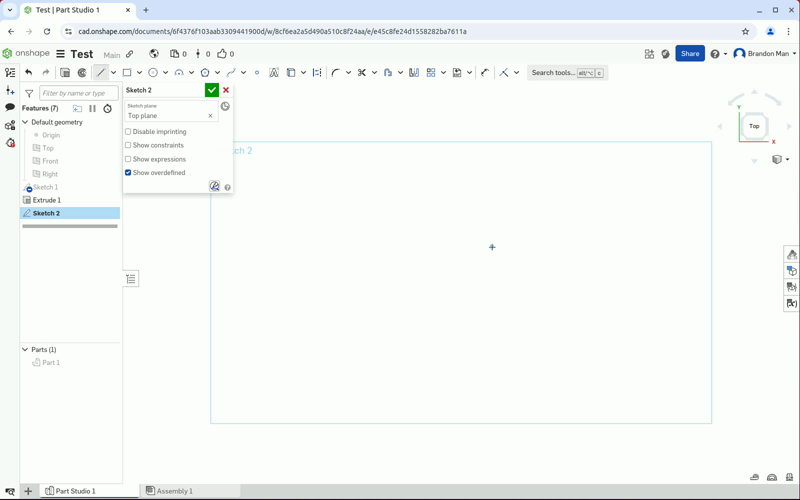
mouse_move(522, 246)
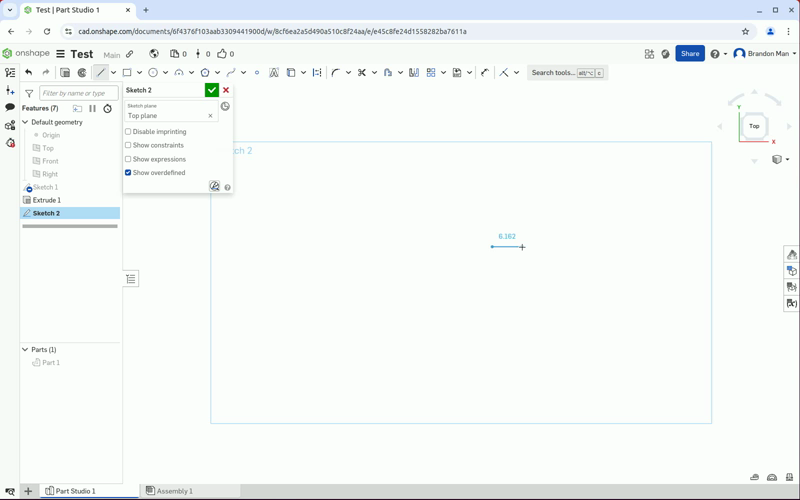
mouse_move(504, 246)
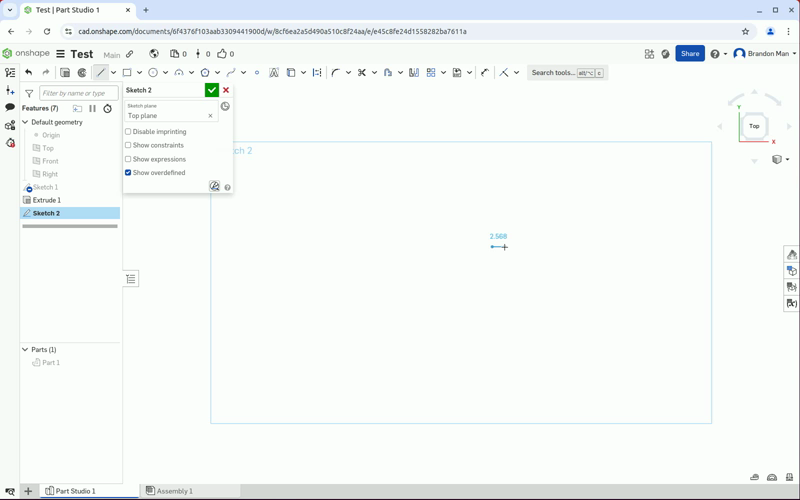
click(504, 246)
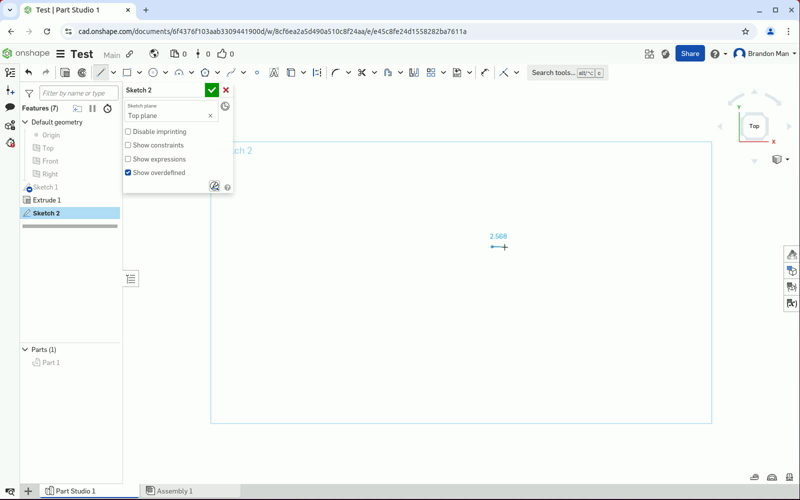
key_up(shift)
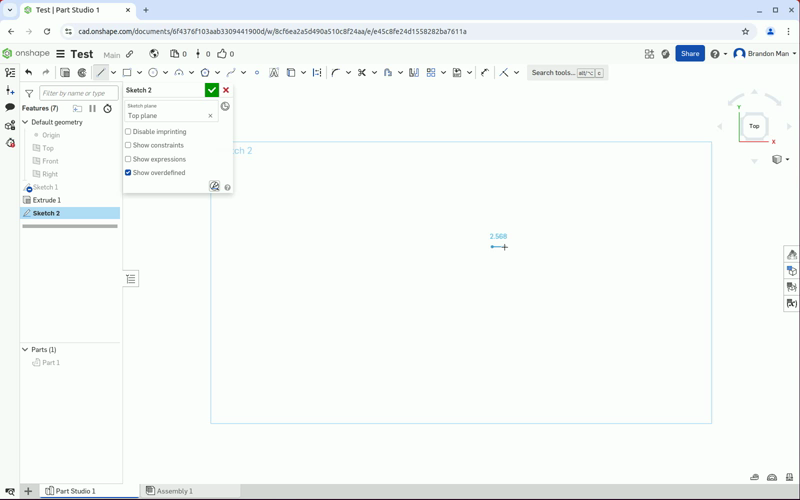
key_down(shift)
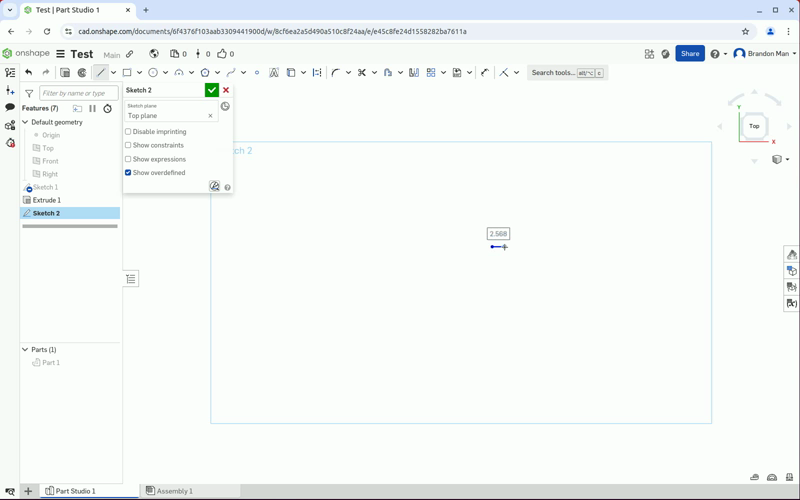
mouse_move(534, 246)
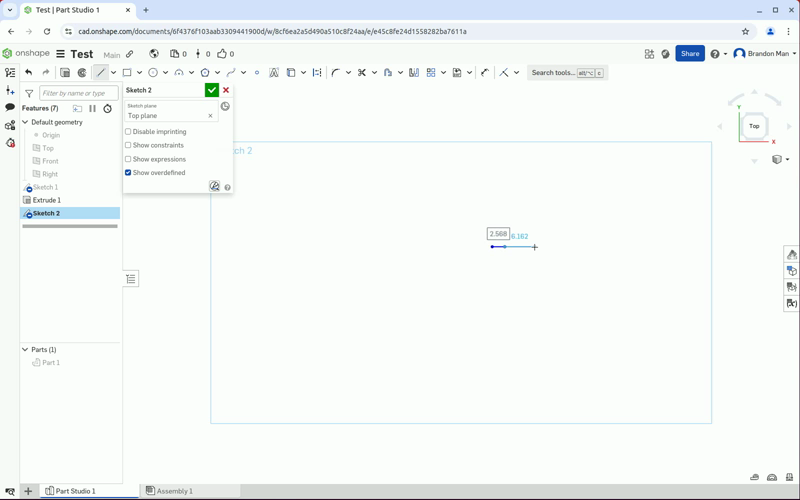
mouse_move(504, 206)
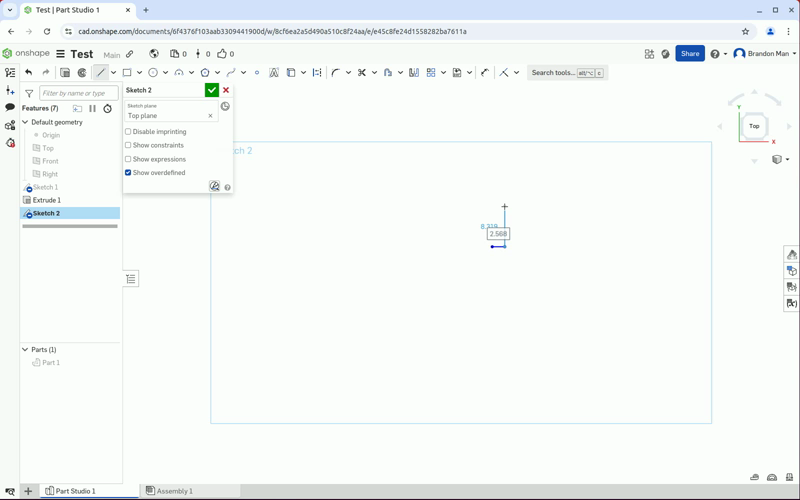
click(504, 206)
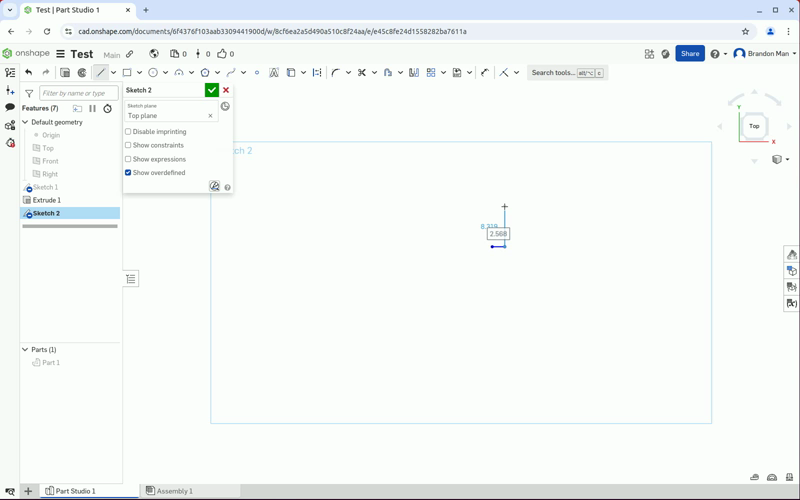
key_up(shift)
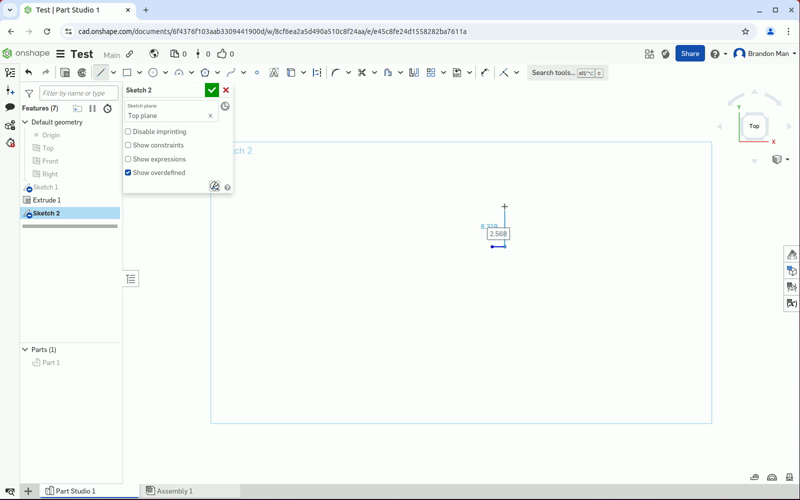
key_down(shift)
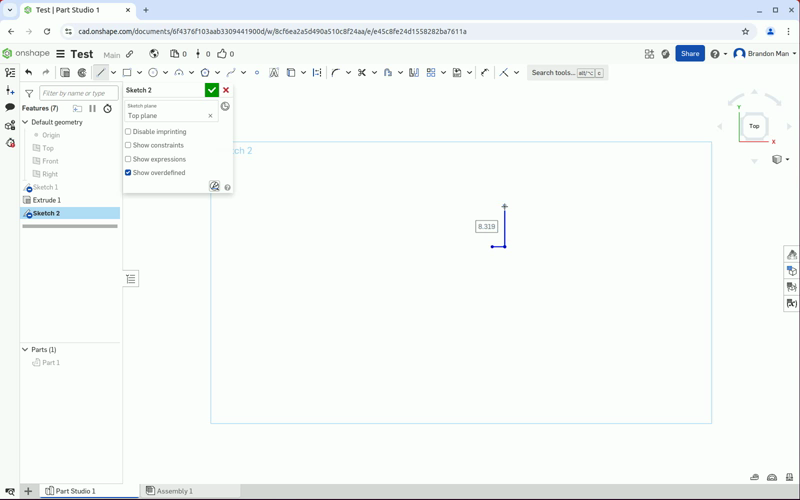
mouse_move(534, 206)
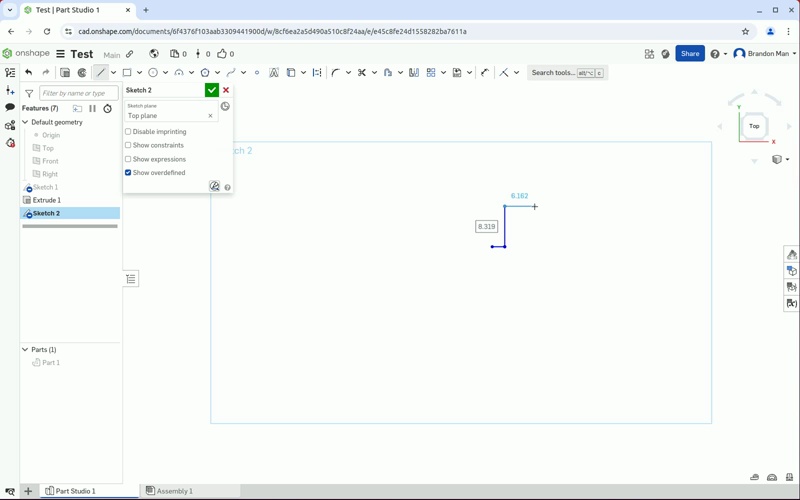
mouse_move(492, 206)
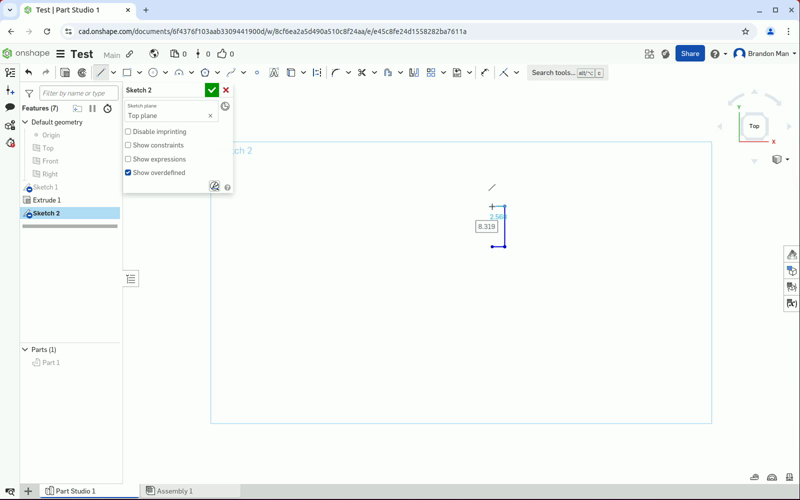
click(492, 206)
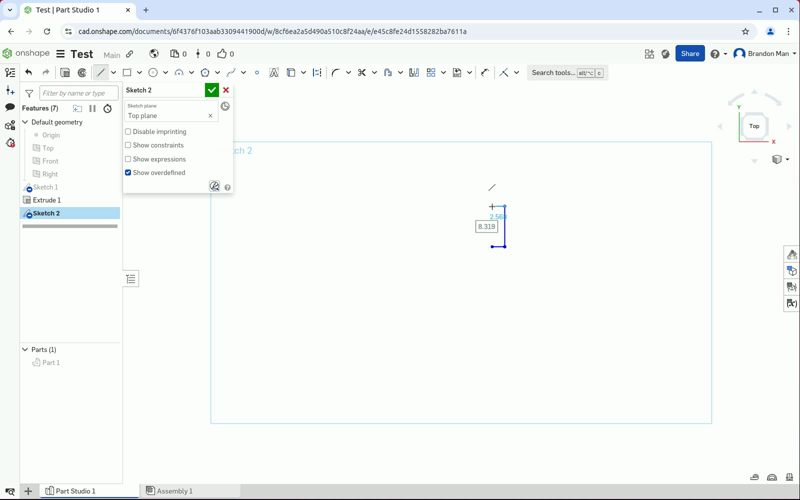
key_up(shift)
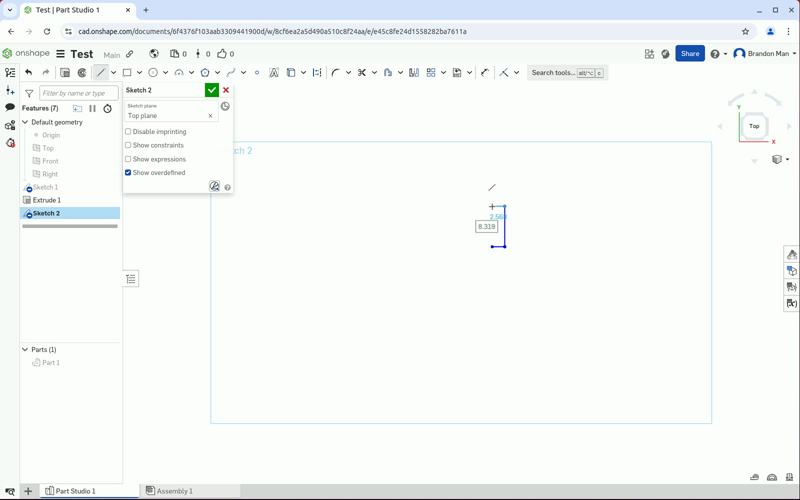
mouse_move(522, 206)
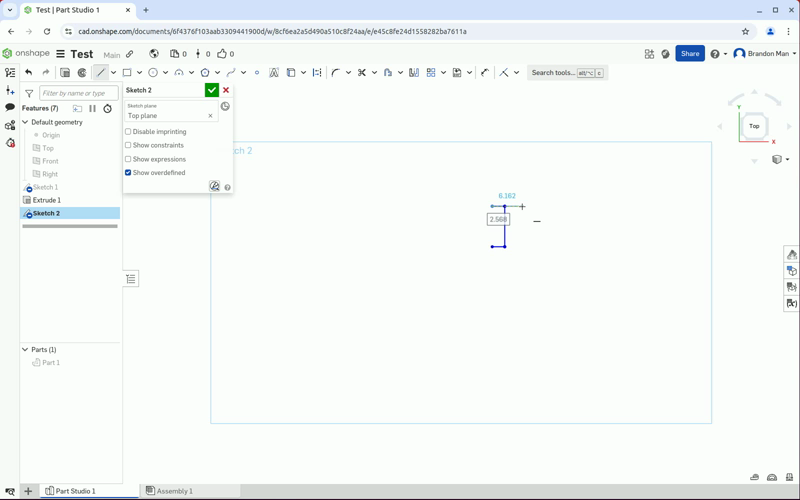
key_down(shift)
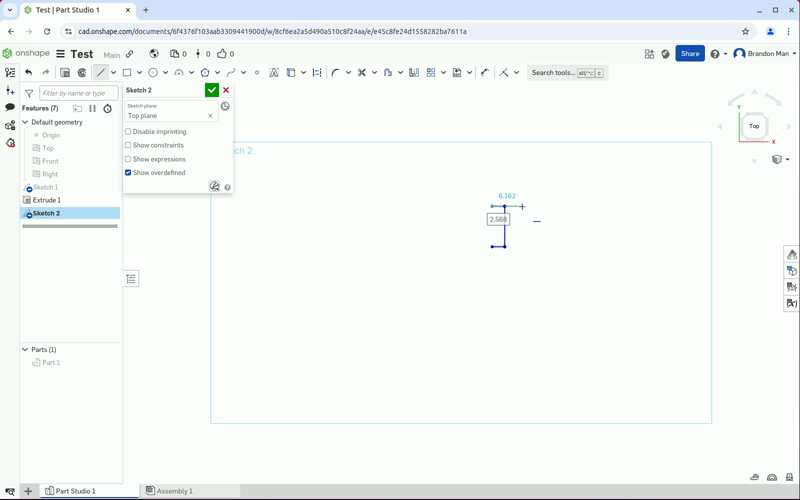
mouse_move(492, 246)
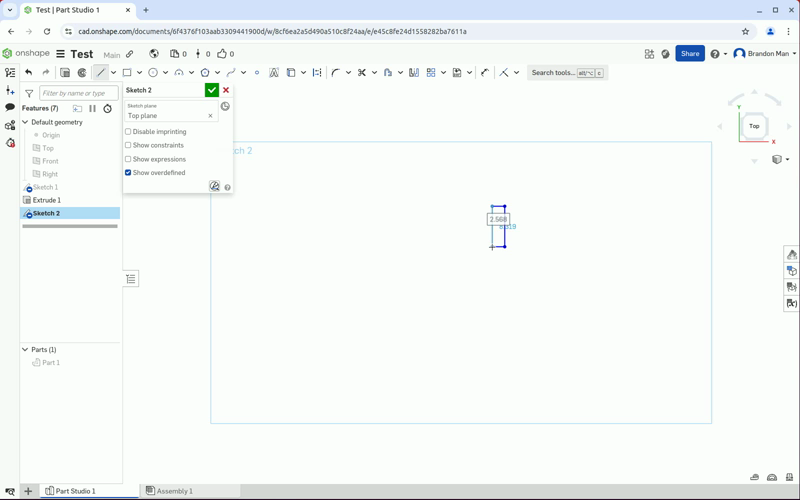
key_up(shift)
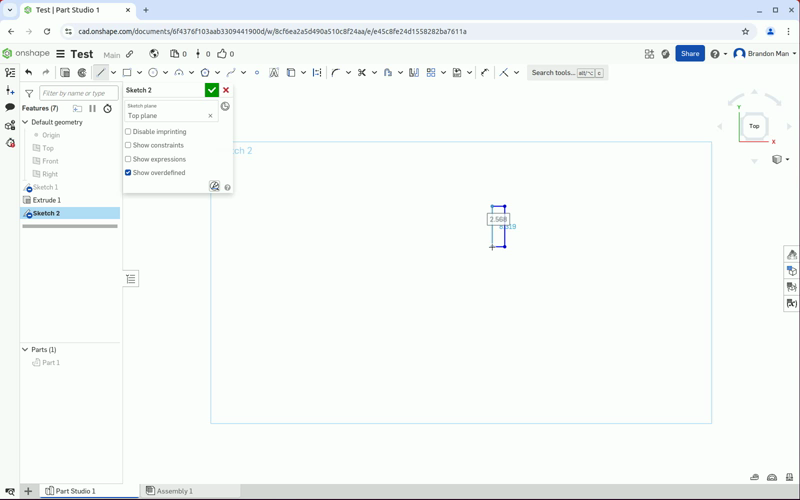
click(492, 246)
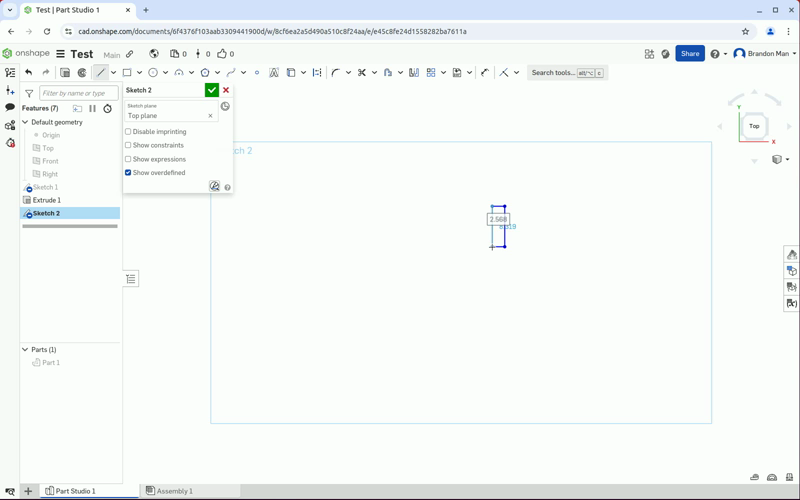
key(esc)
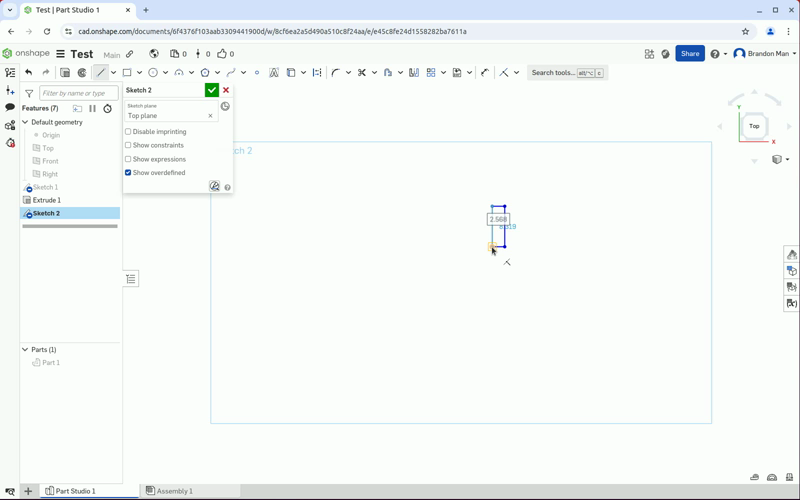
mouse_move(504, 227)
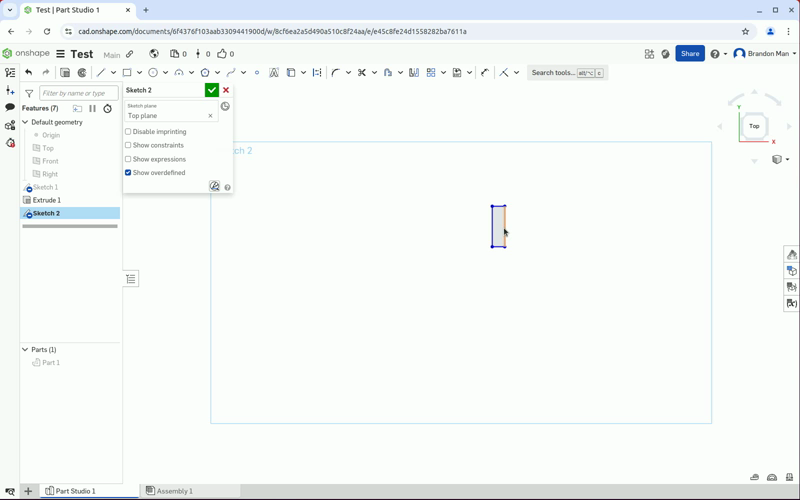
scroll(6)
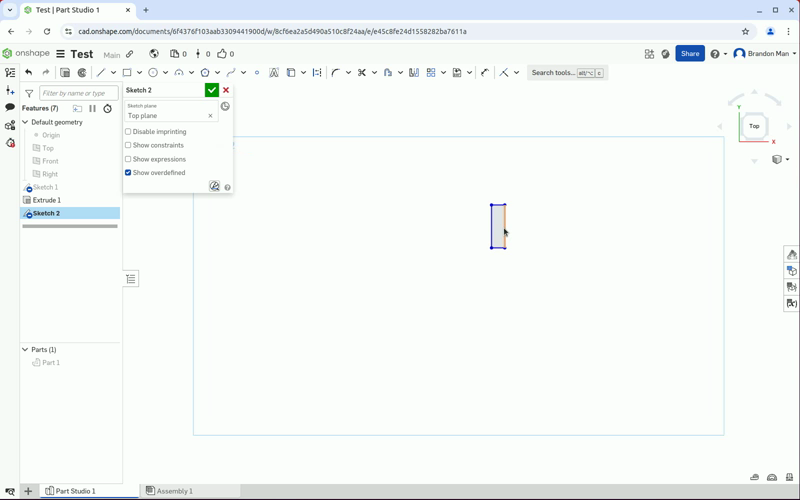
scroll(6)
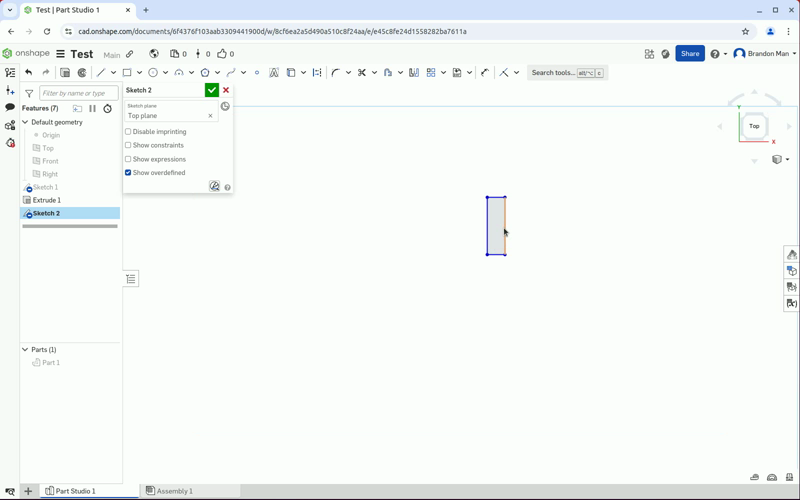
scroll(6)
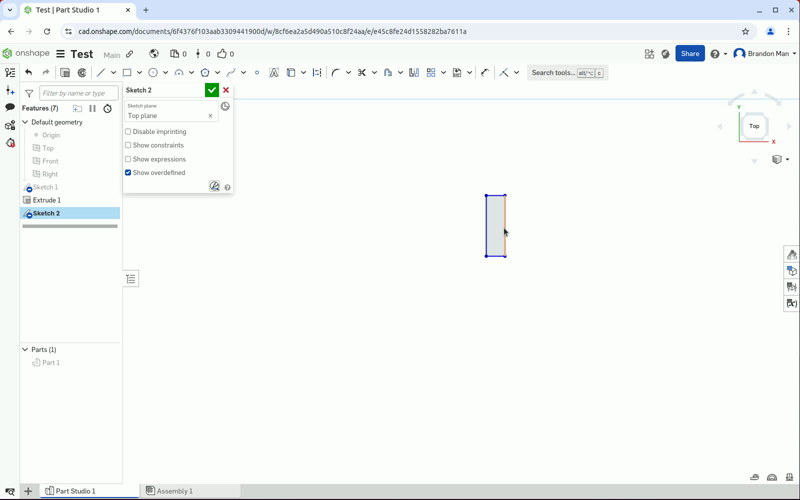
scroll(6)
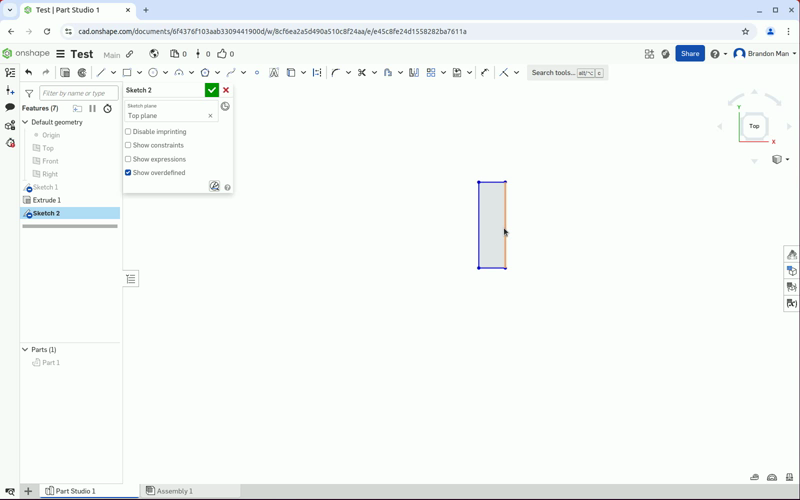
scroll(6)
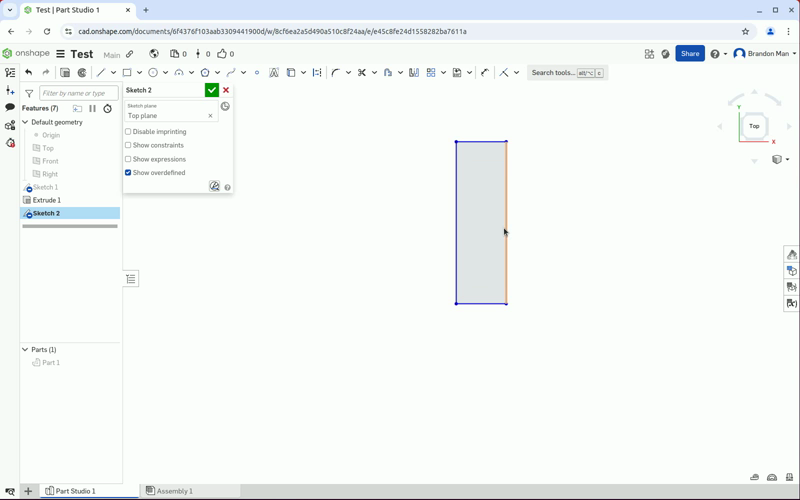
scroll(6)
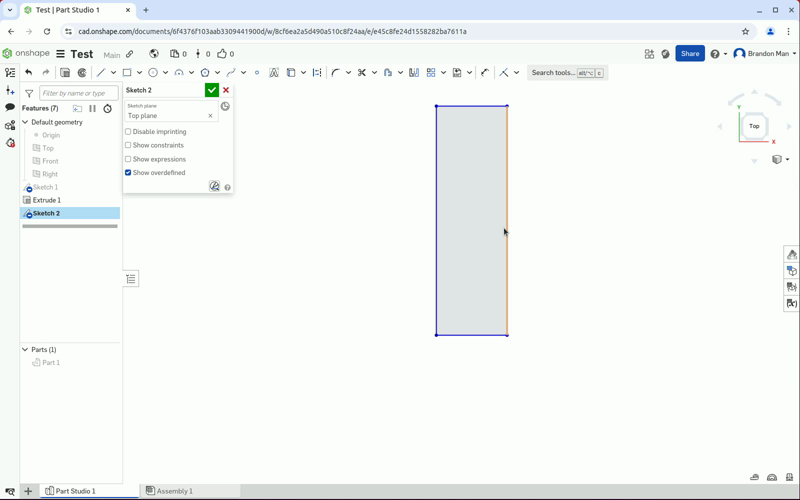
scroll(6)
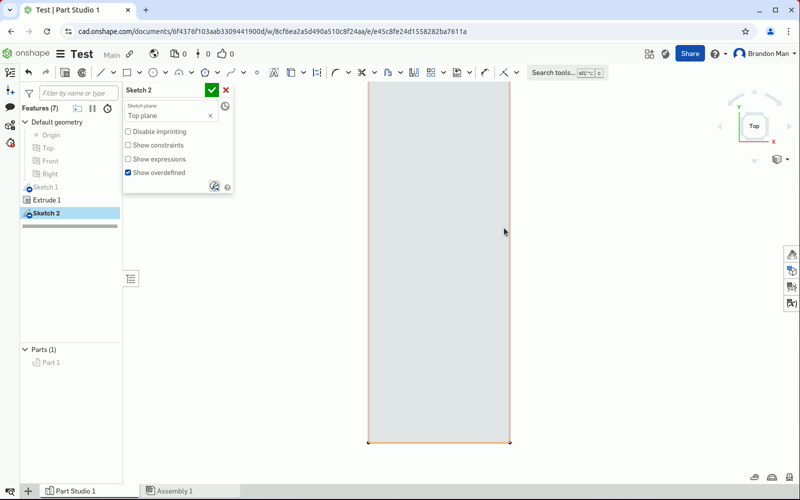
click(504, 227)
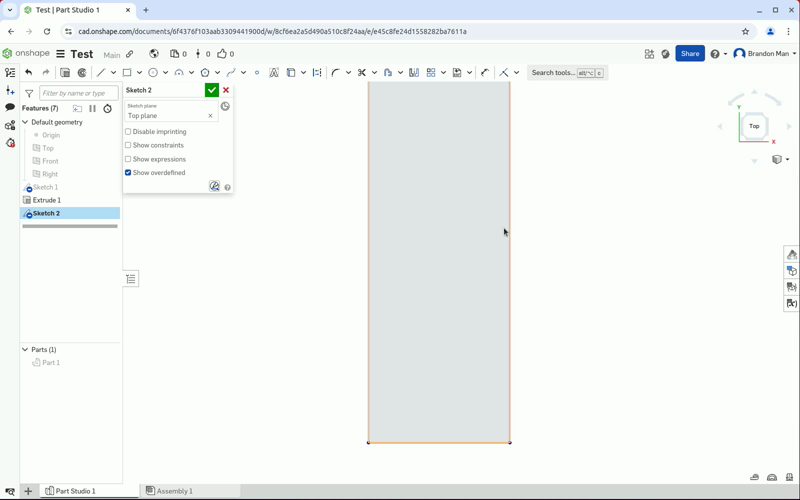
scroll(-6)
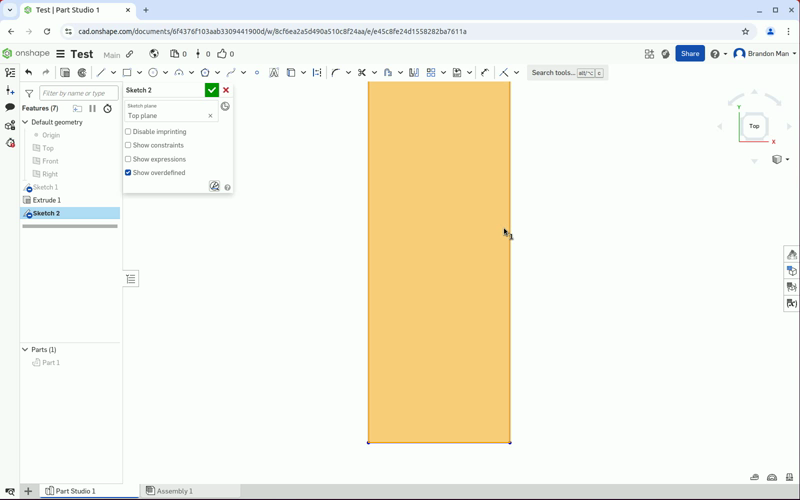
scroll(-6)
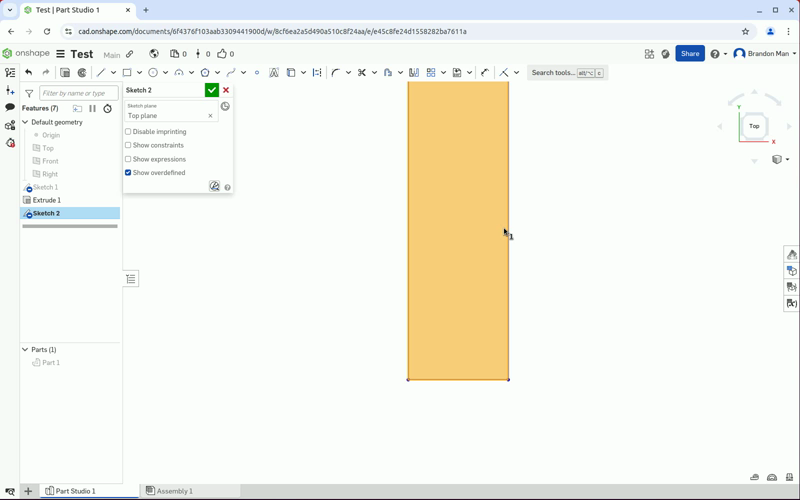
scroll(-6)
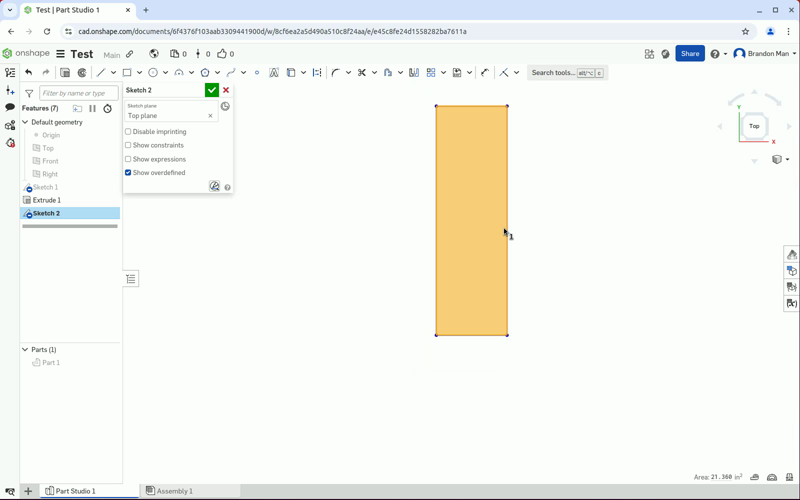
scroll(-6)
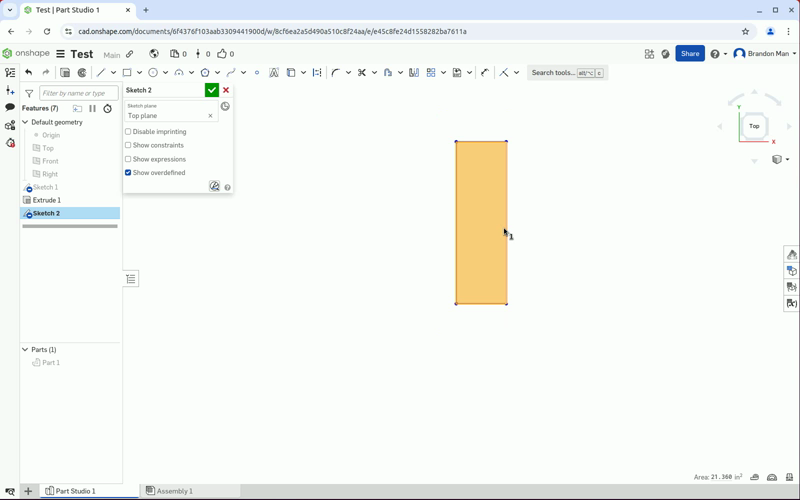
scroll(-6)
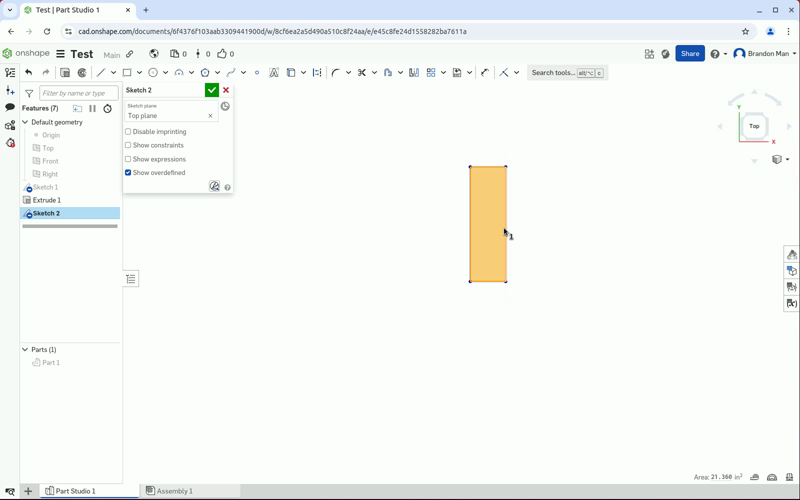
scroll(-6)
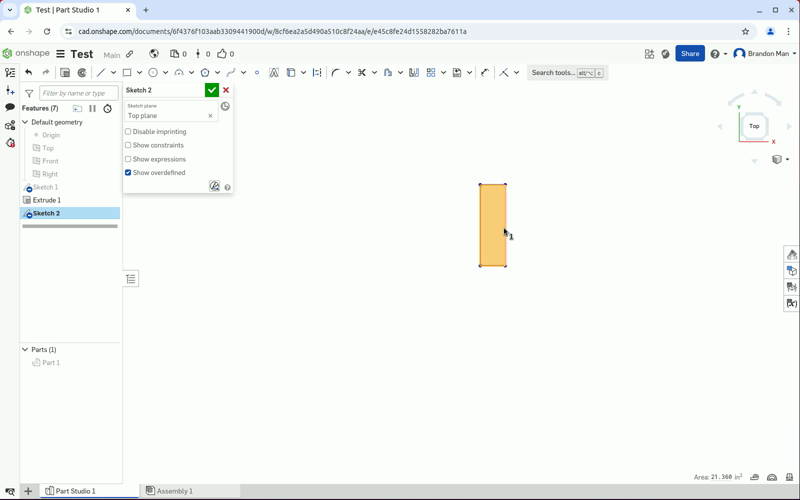
scroll(-6)
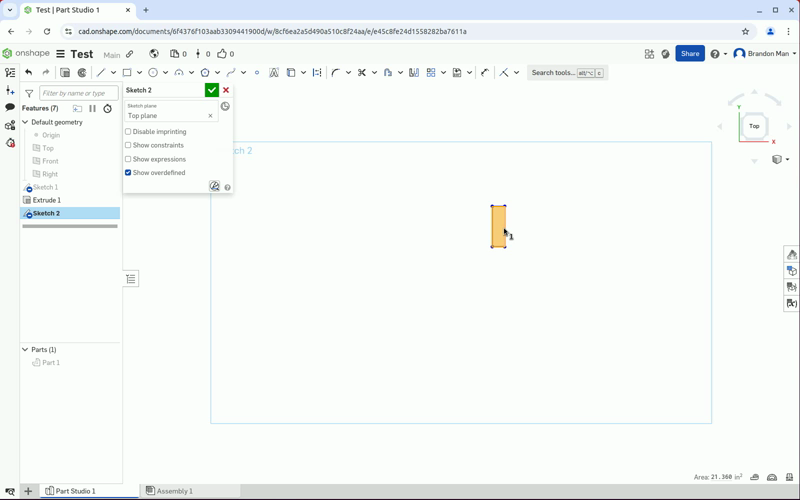
mouse_move(73, 352)
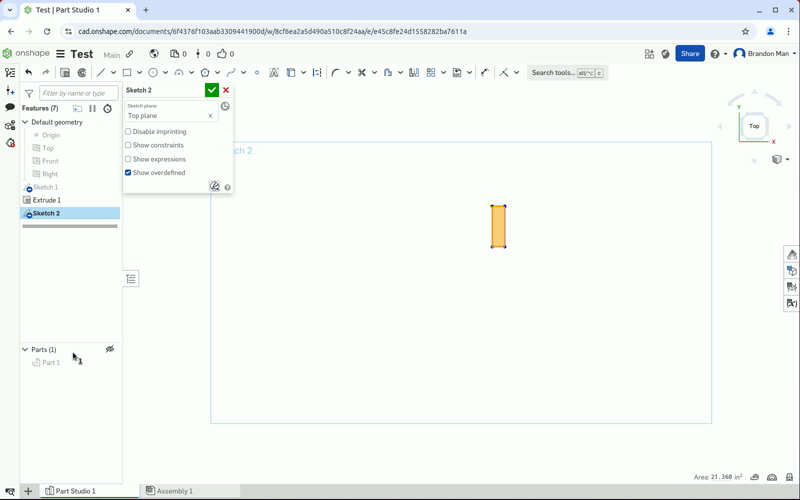
key(shift+y)
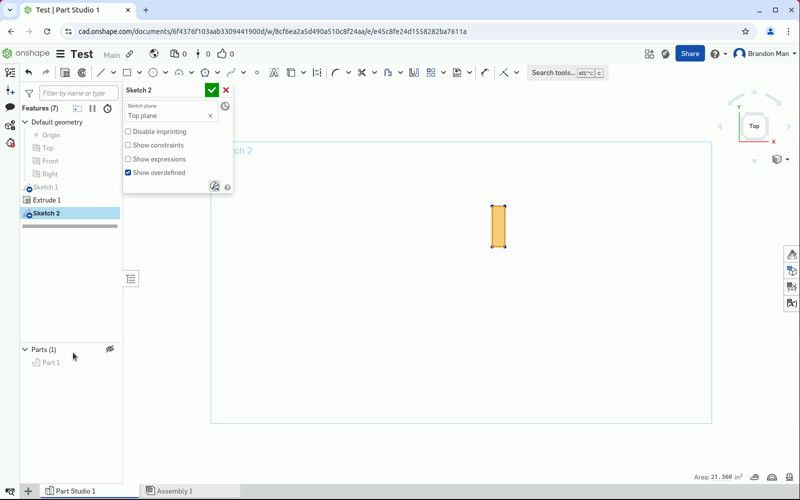
key(shift+e)
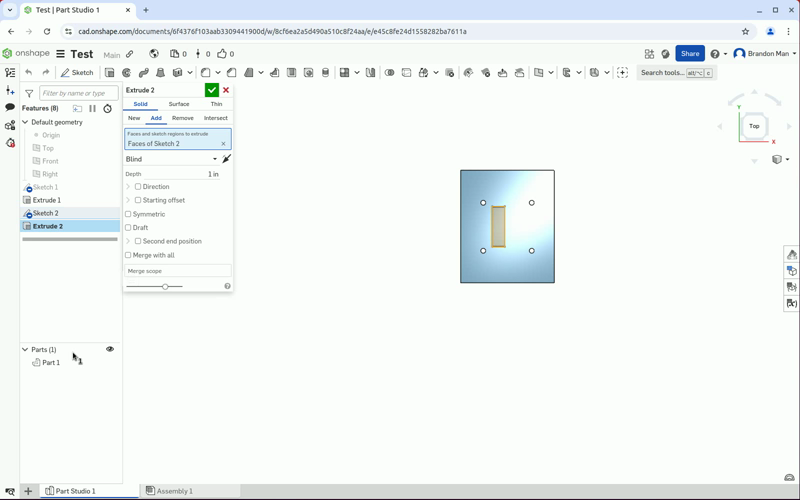
mouse_move(143, 106)
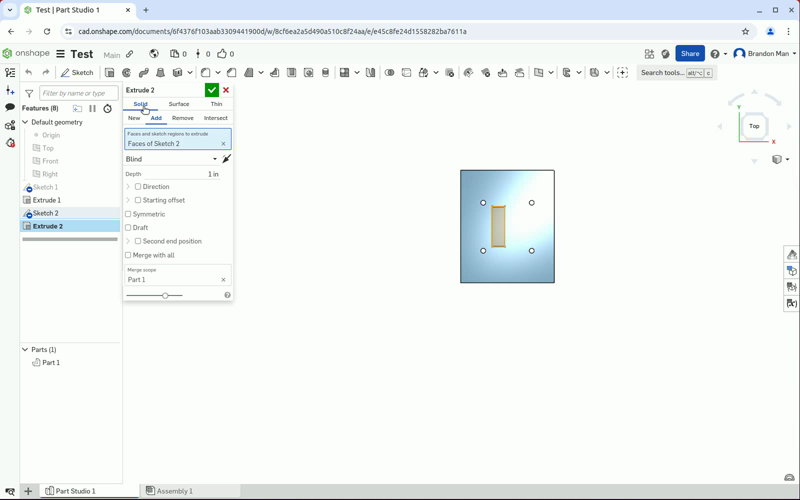
click(143, 106)
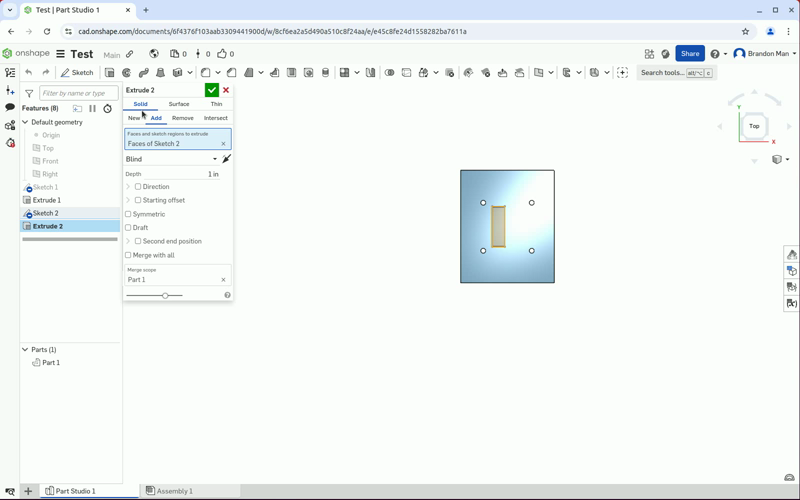
mouse_move(137, 120)
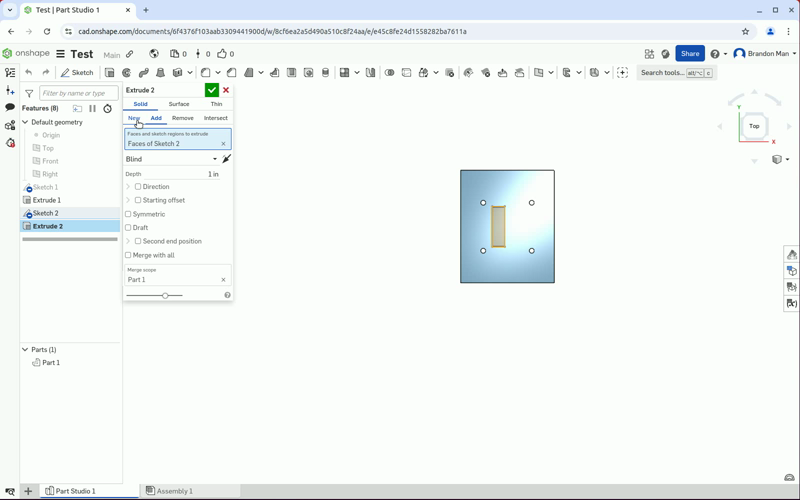
click(137, 120)
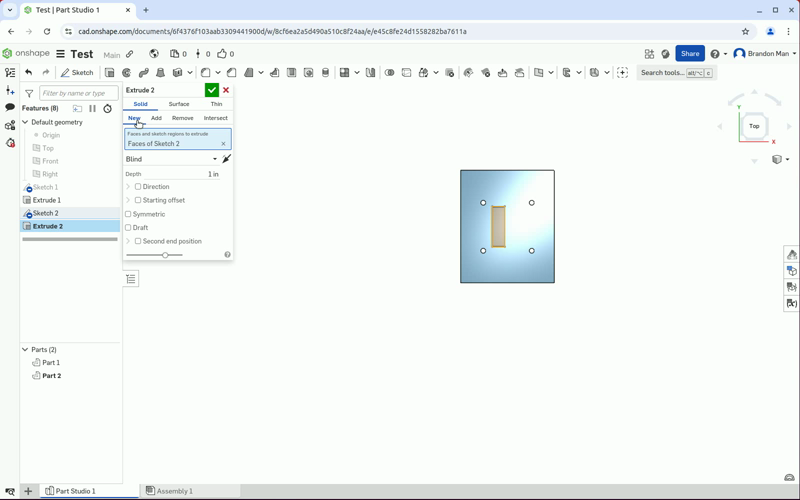
key(tab, 4)
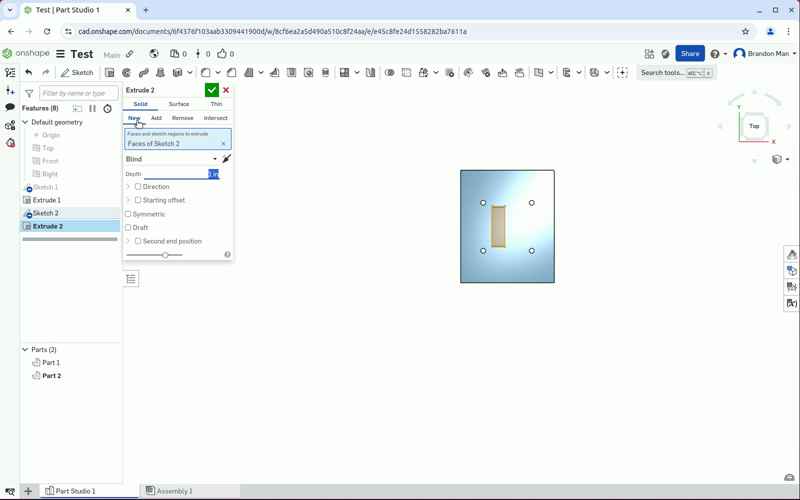
text(12.758)
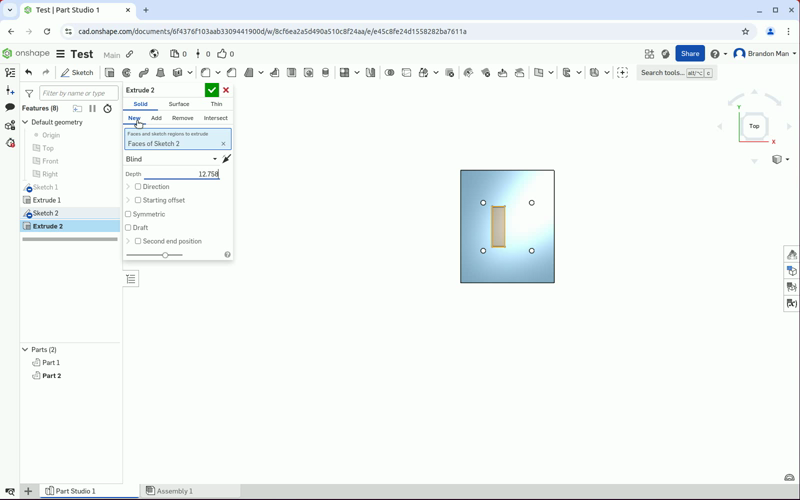
key(enter)
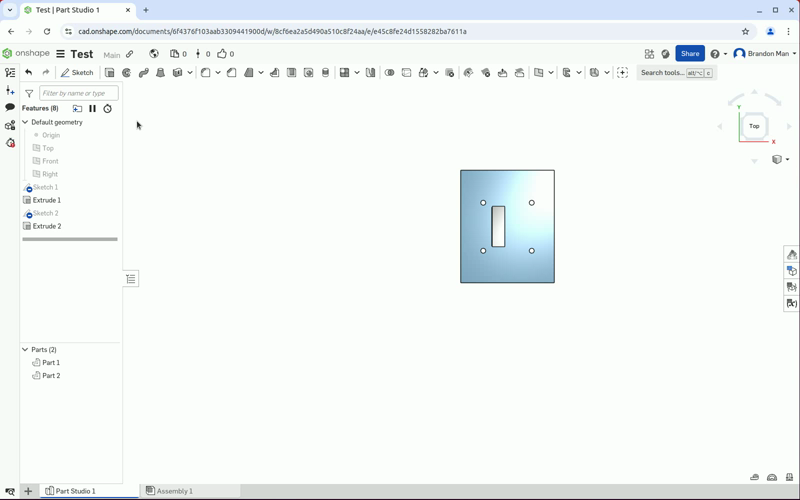
key(shift+h)
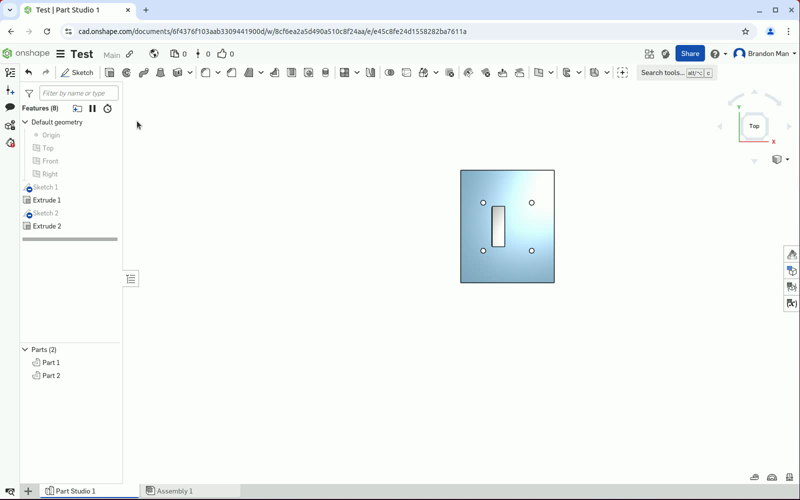
key(shift+h)
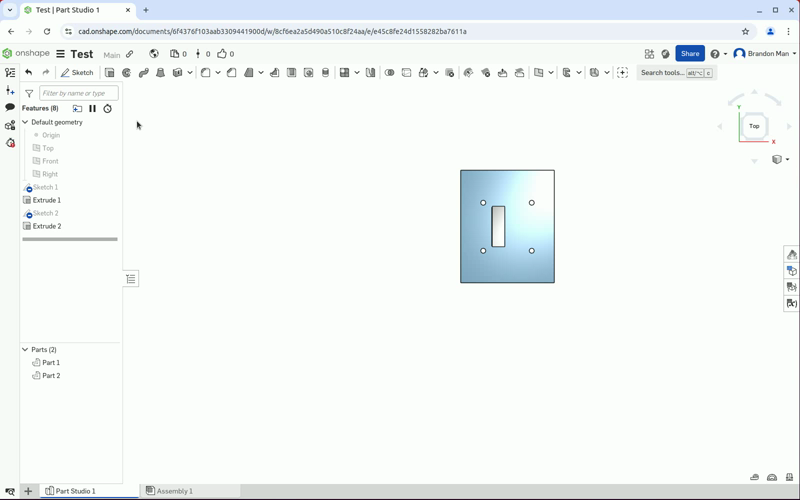
mouse_move(73, 189)
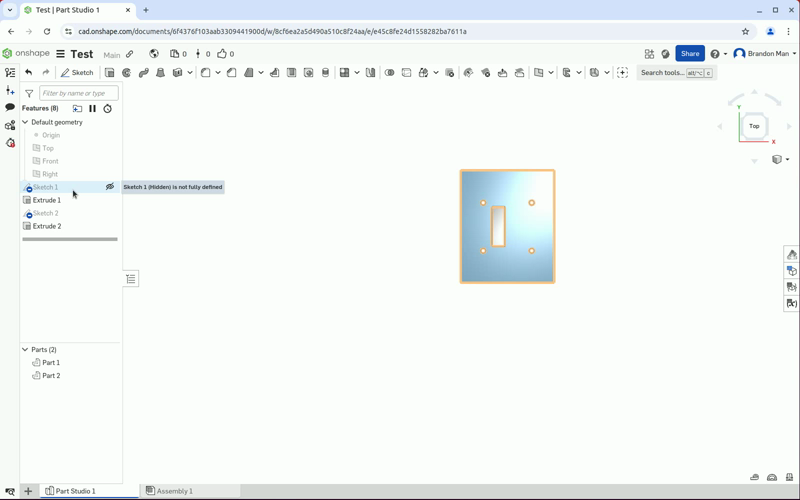
click(73, 189)
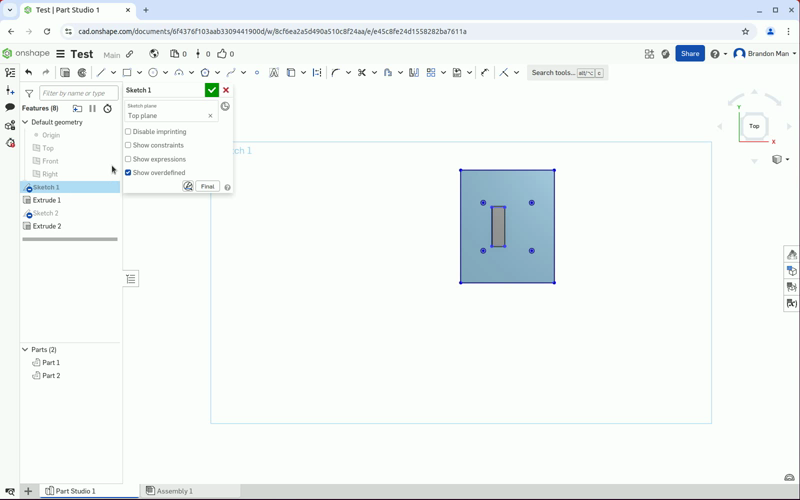
mouse_move(229, 92)
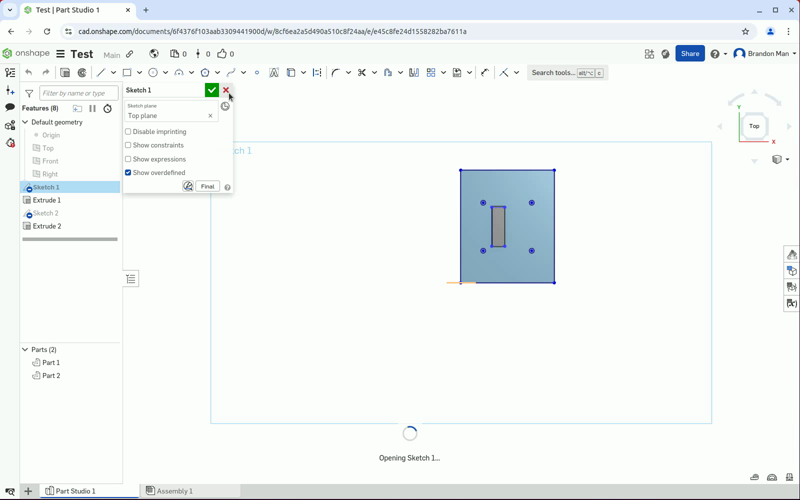
click(229, 92)
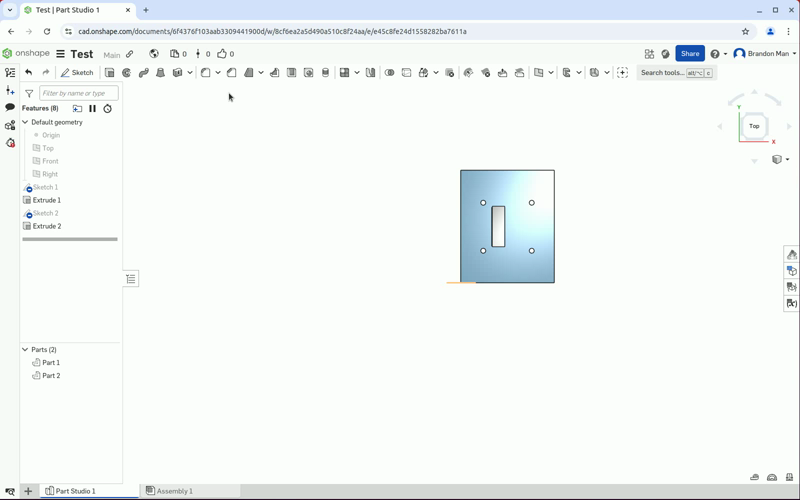
mouse_move(73, 352)
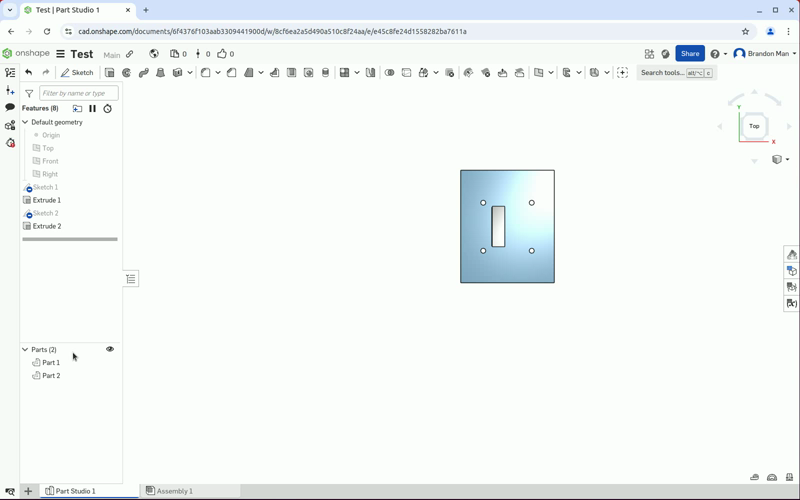
key(y)
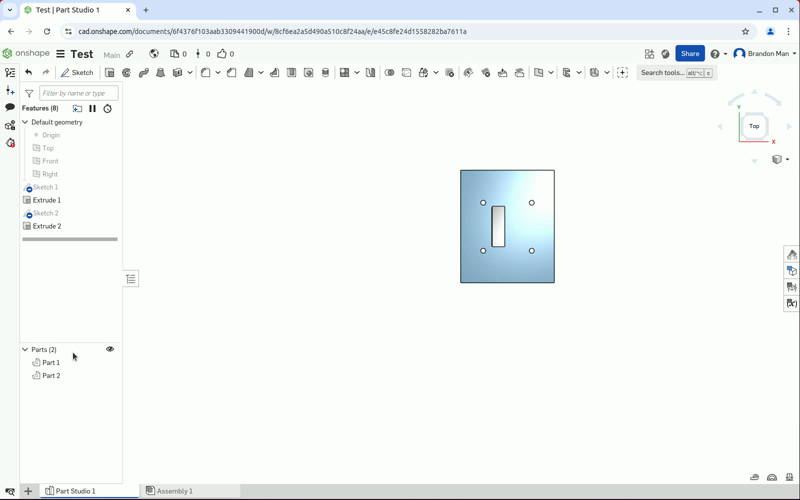
key(shift+p)
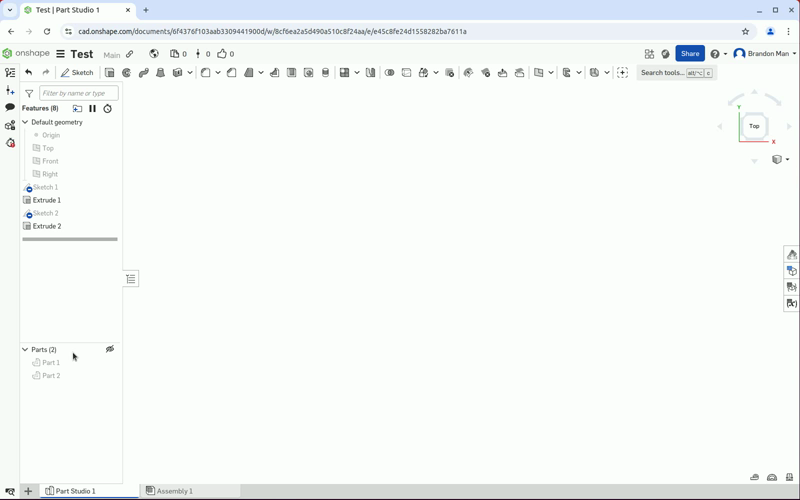
key(space)
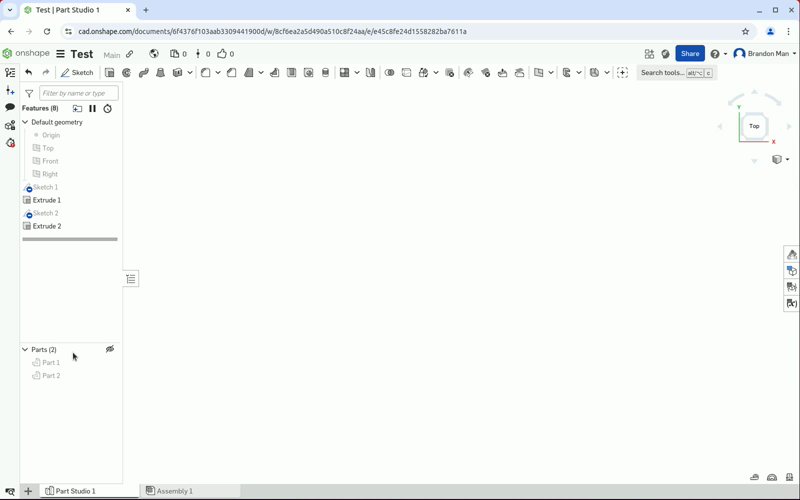
key_down(shift)
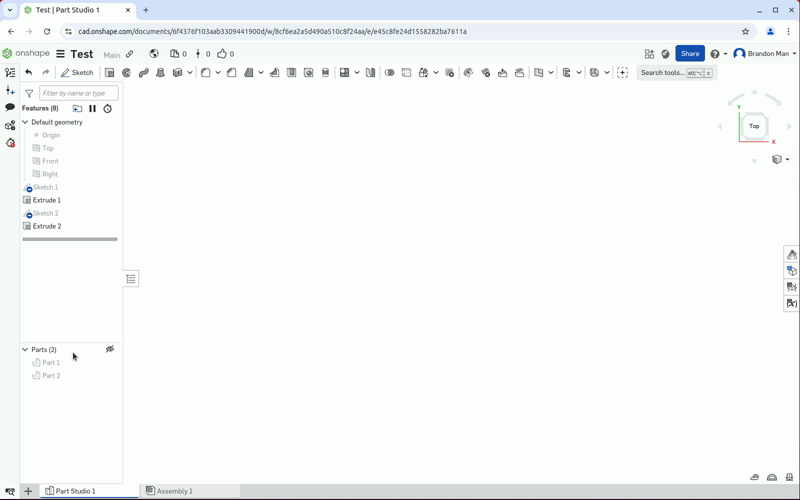
key(up)
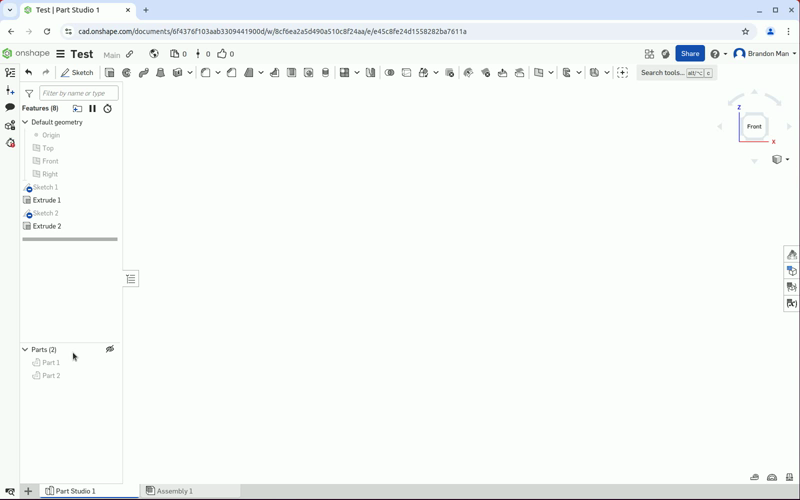
key_up(shift)
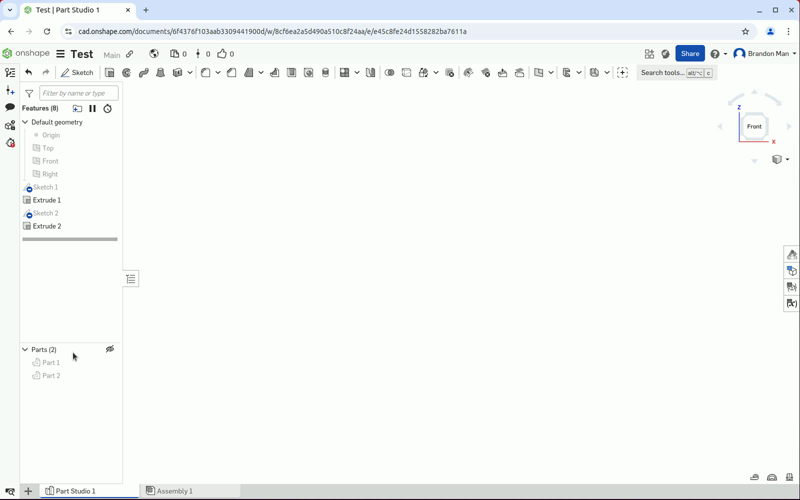
key(space)
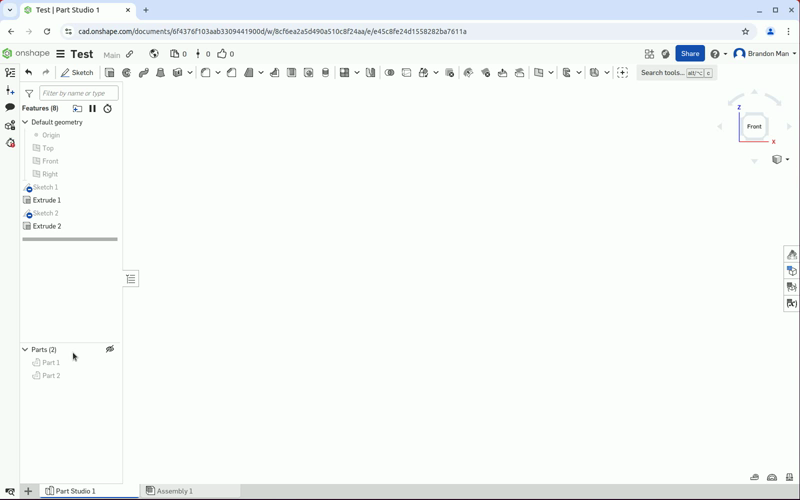
key_down(shift)
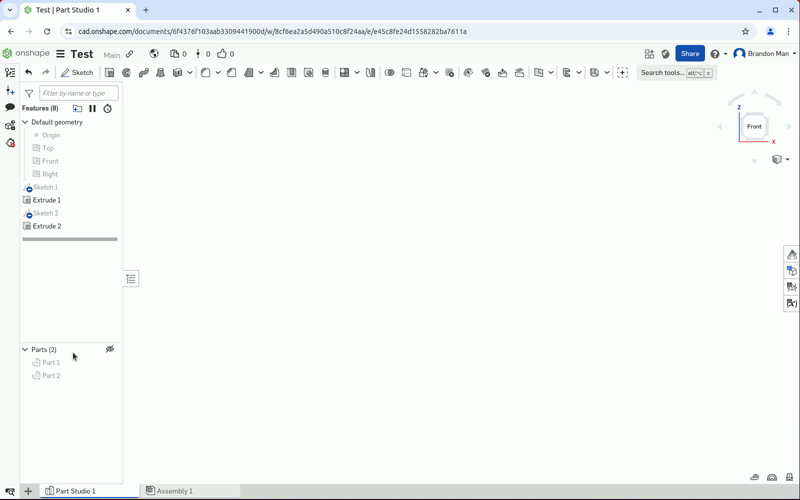
key(left)
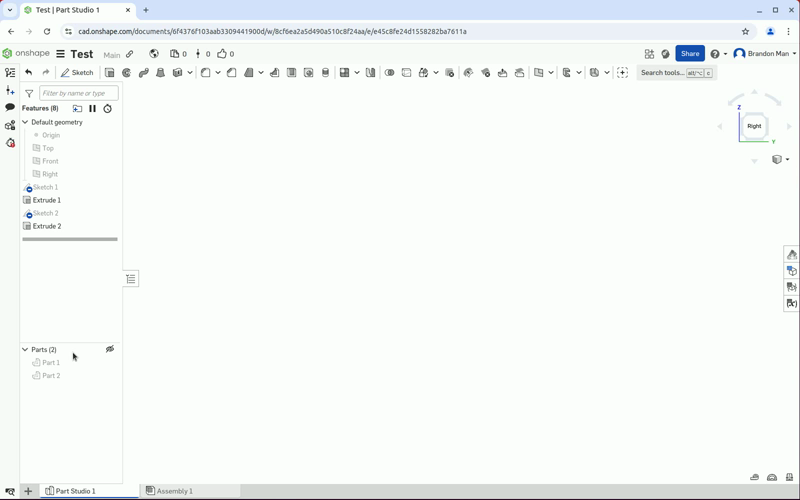
key_up(shift)
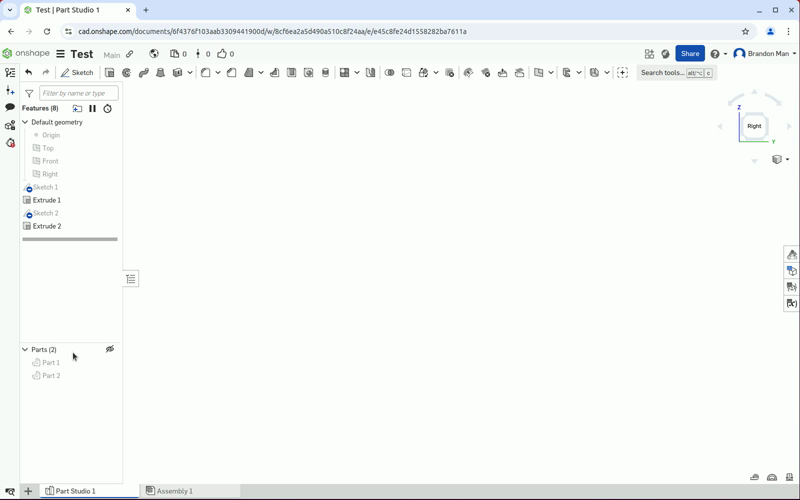
mouse_move(73, 352)
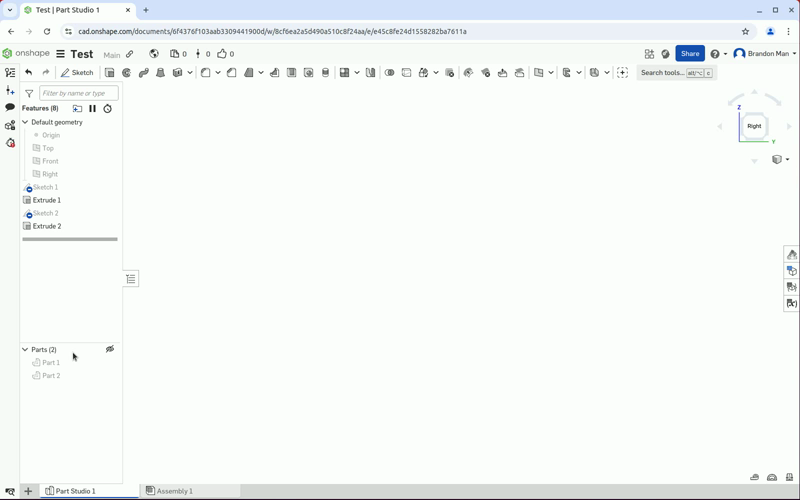
key(shift+y)
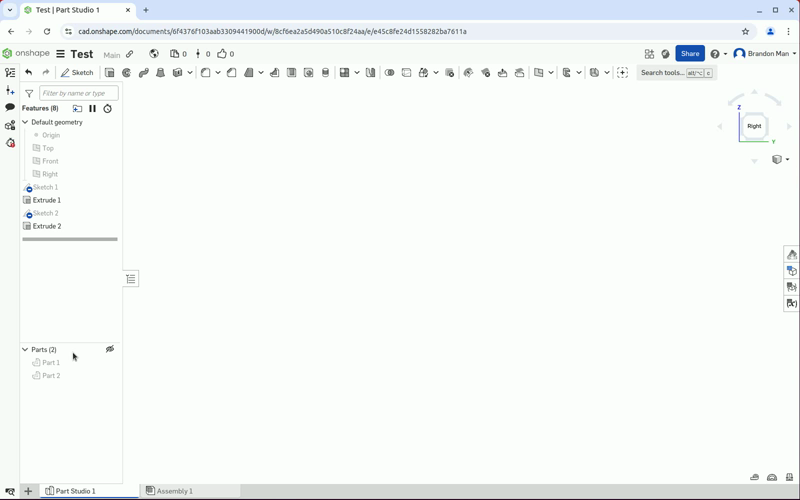
key(shift+s)
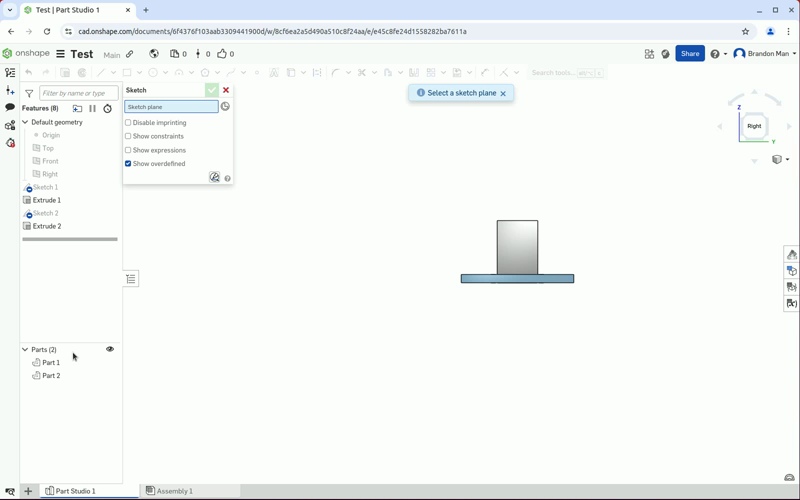
mouse_move(73, 176)
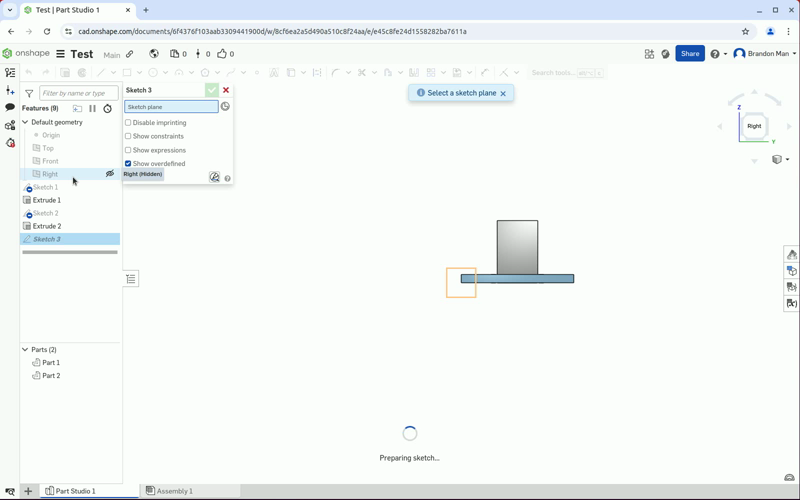
click(73, 176)
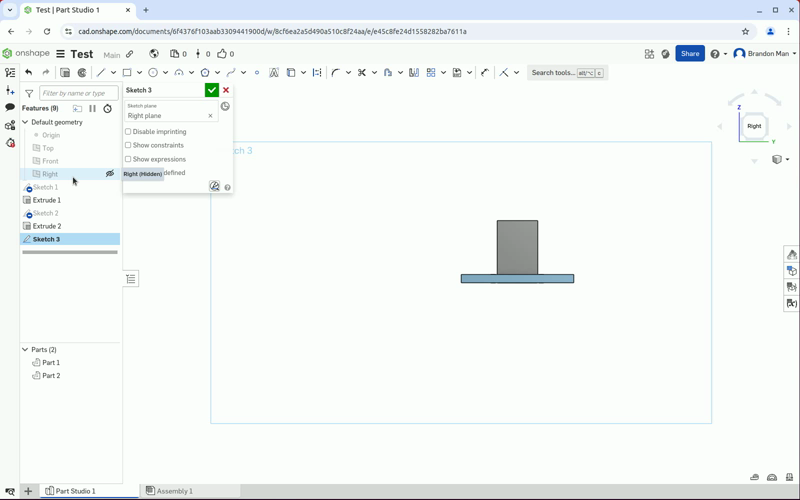
mouse_move(73, 352)
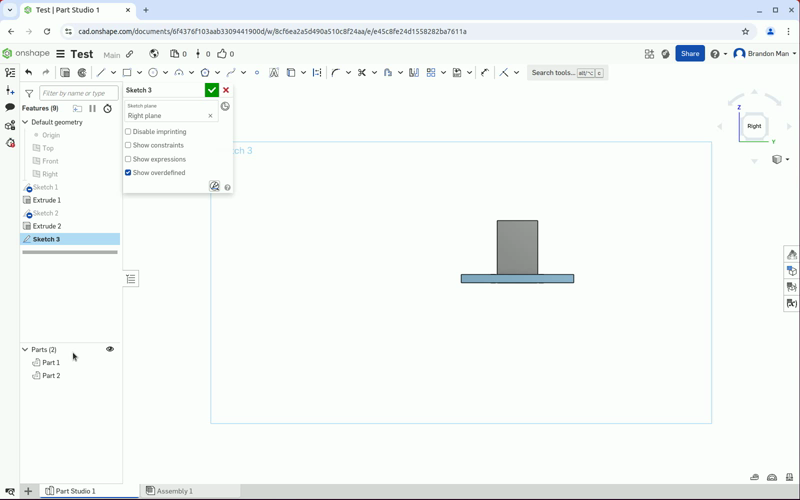
key(y)
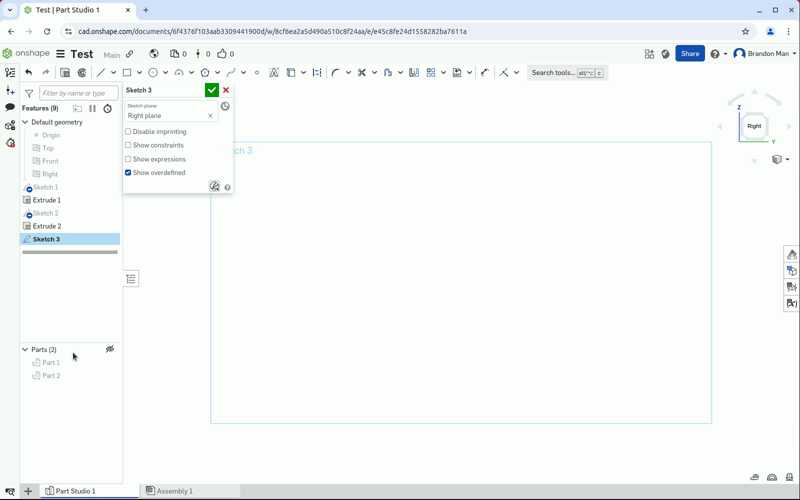
key(c)
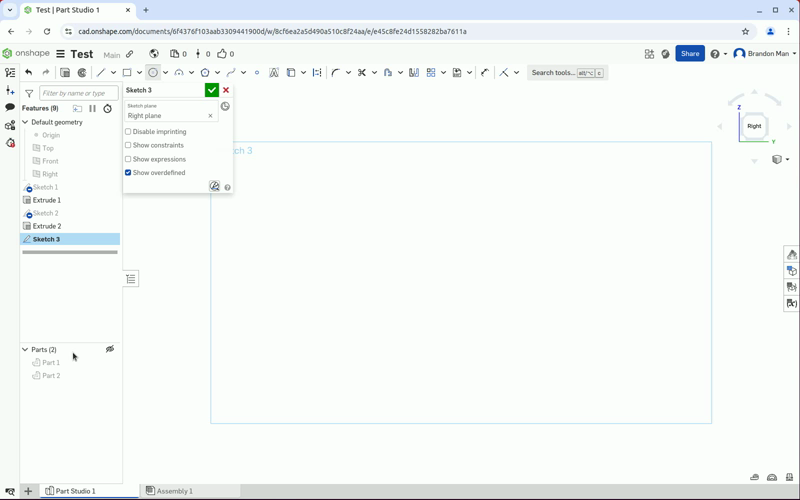
key_down(shift)
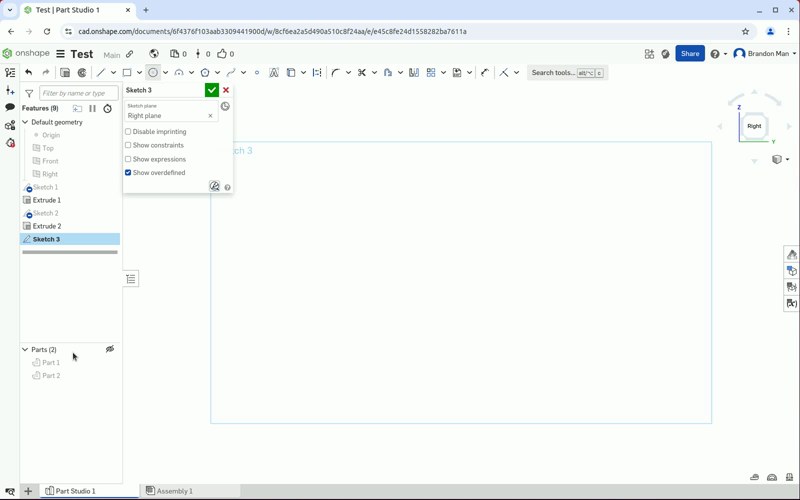
mouse_move(517, 240)
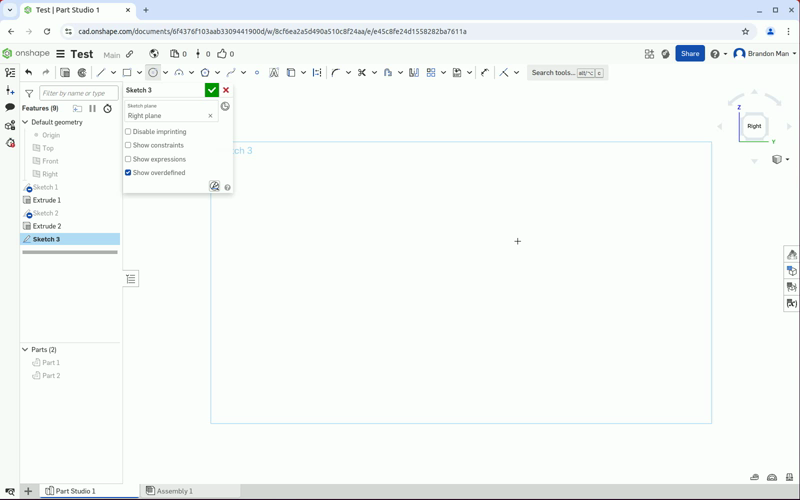
click(517, 240)
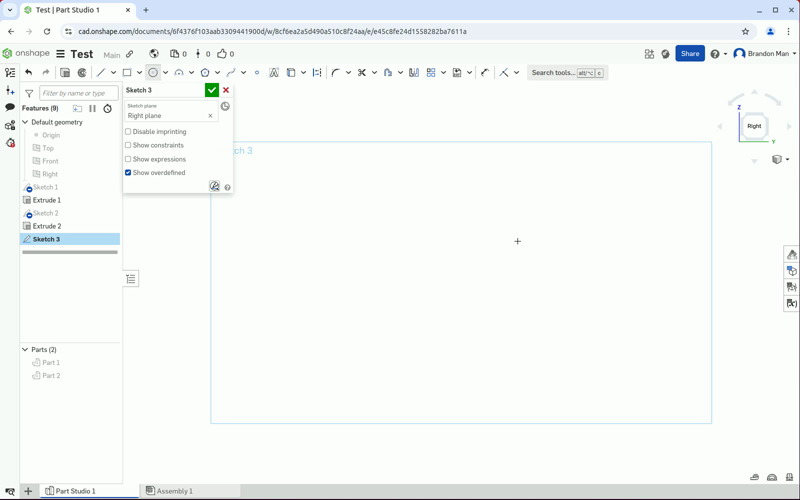
key_up(shift)
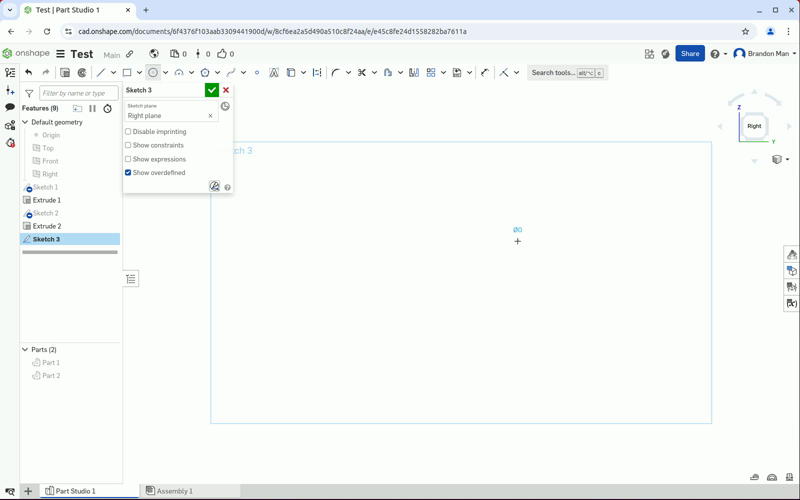
mouse_move(531, 240)
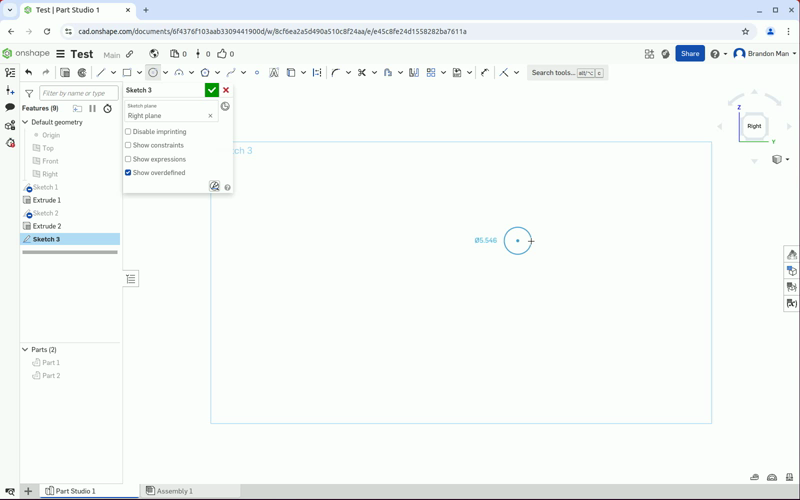
click(531, 240)
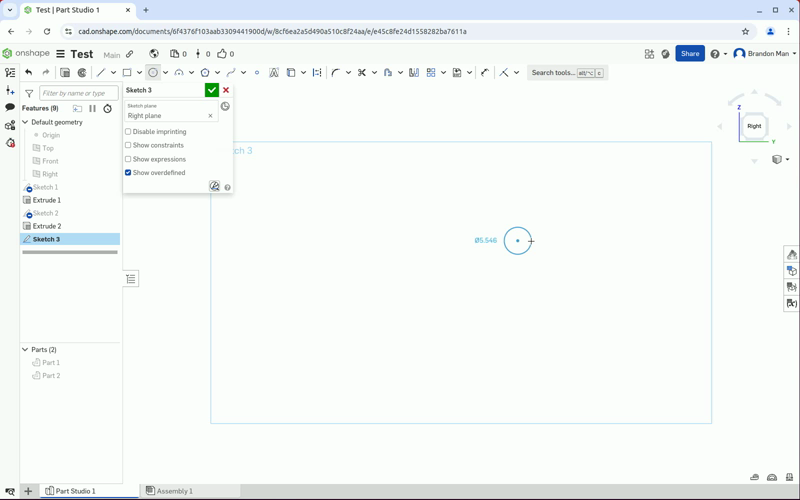
key(esc)
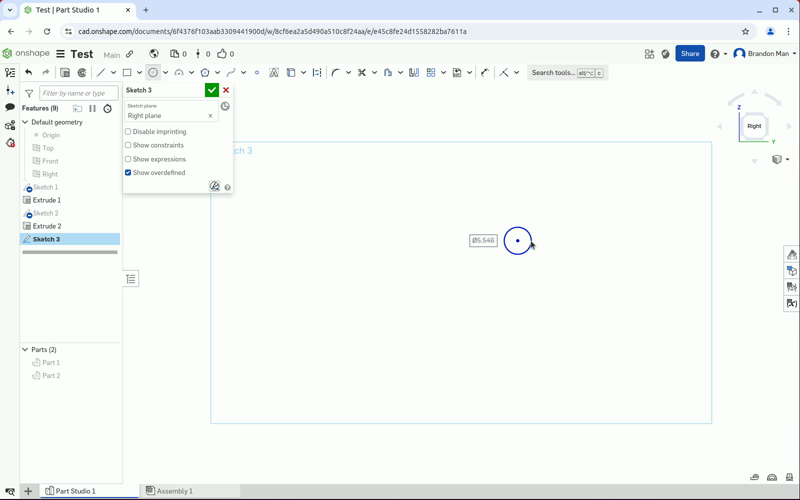
mouse_move(509, 241)
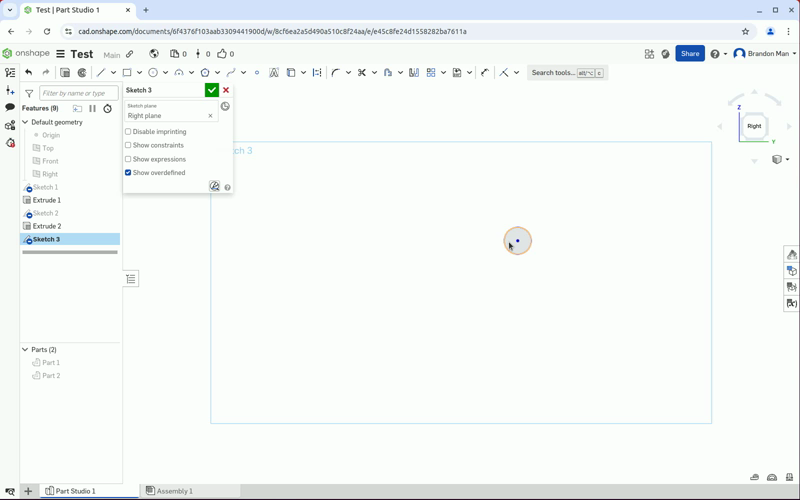
scroll(6)
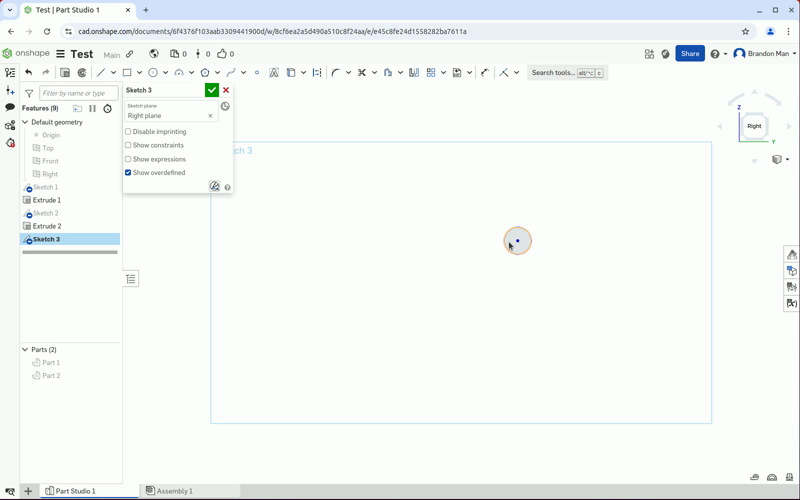
scroll(6)
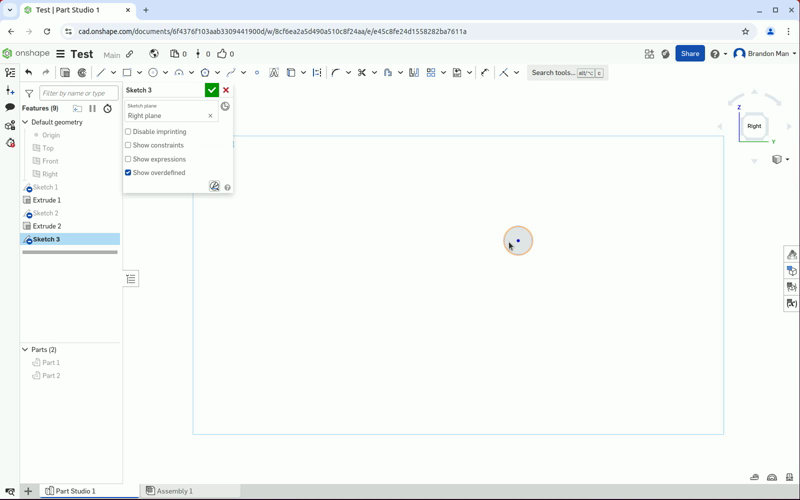
scroll(6)
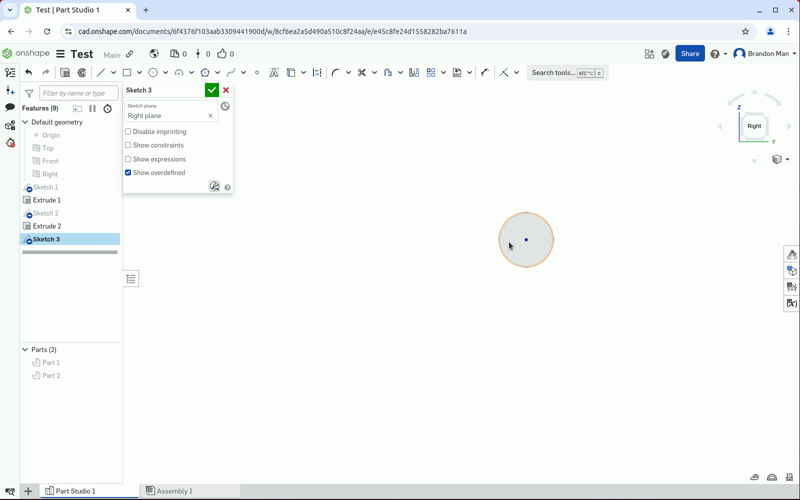
scroll(6)
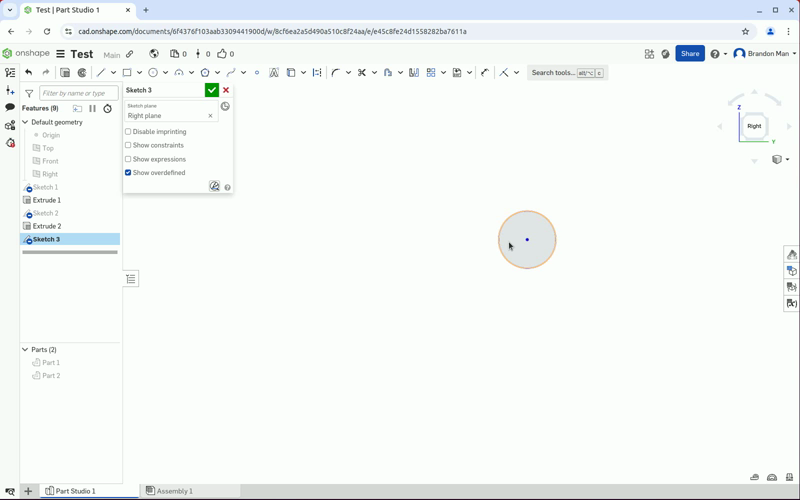
scroll(6)
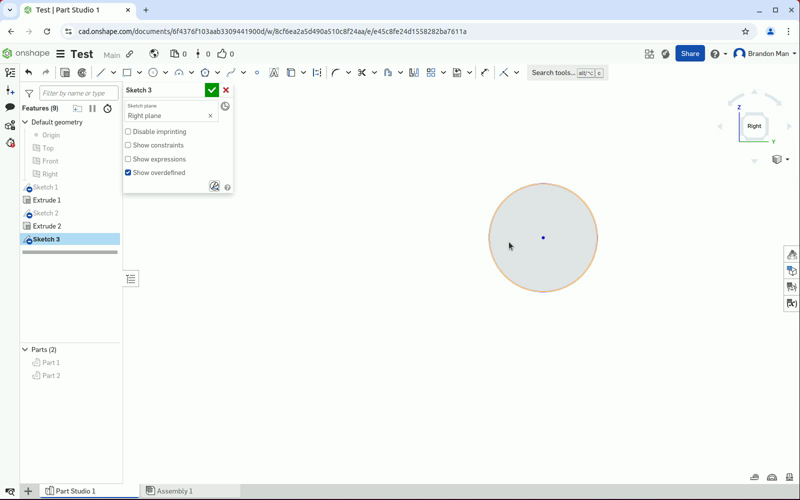
scroll(6)
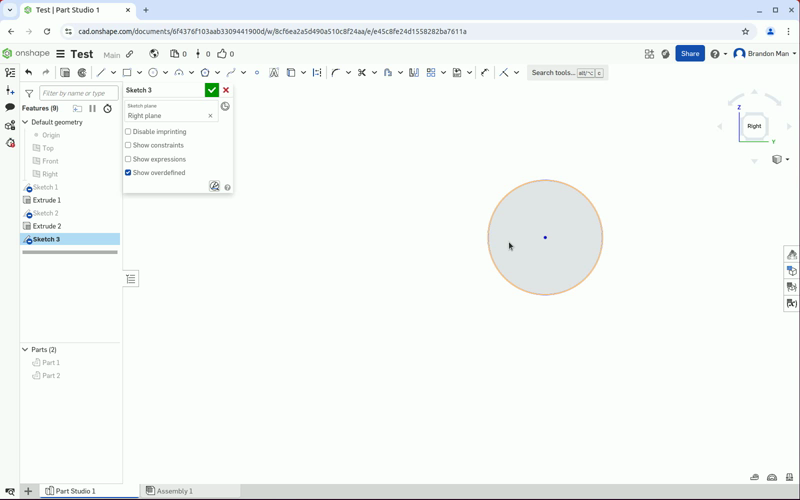
scroll(6)
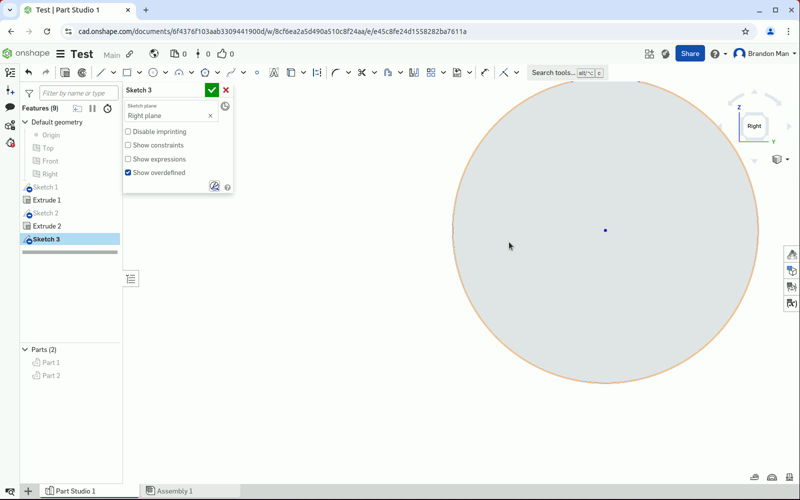
click(509, 241)
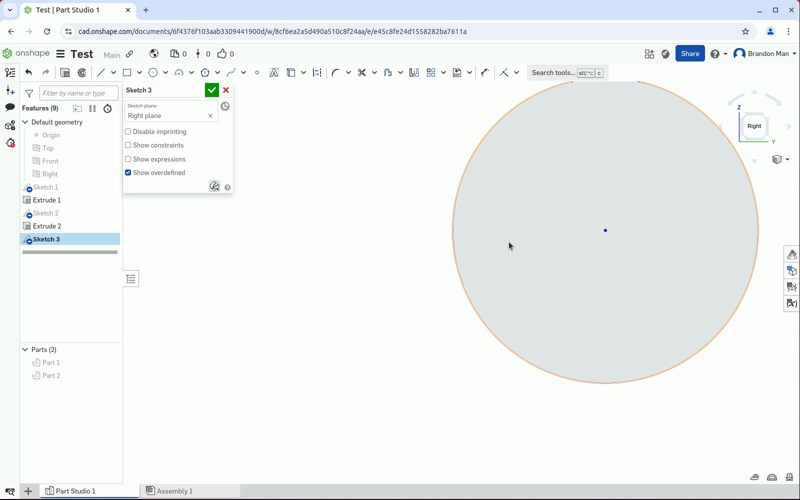
scroll(-6)
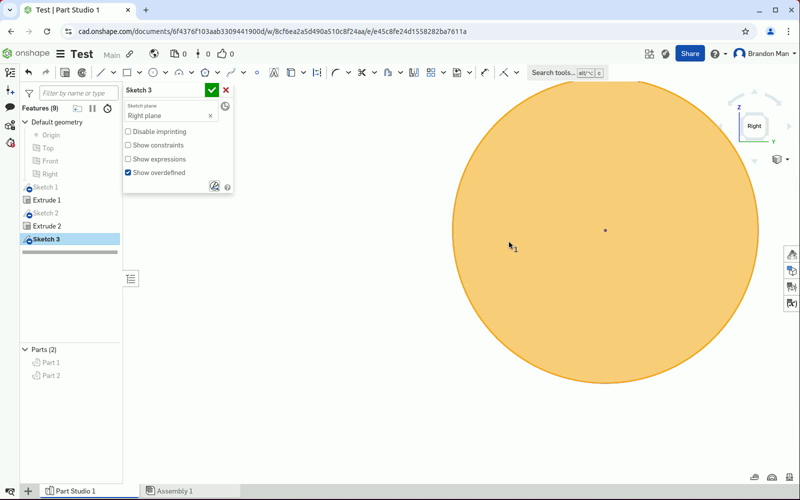
scroll(-6)
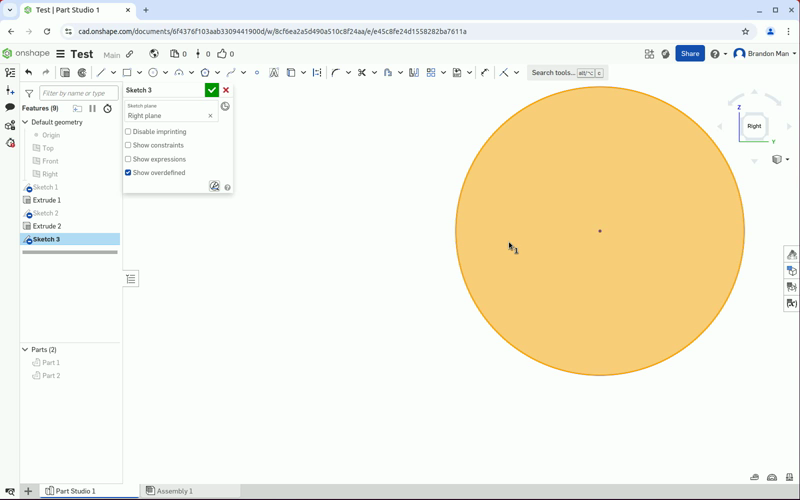
scroll(-6)
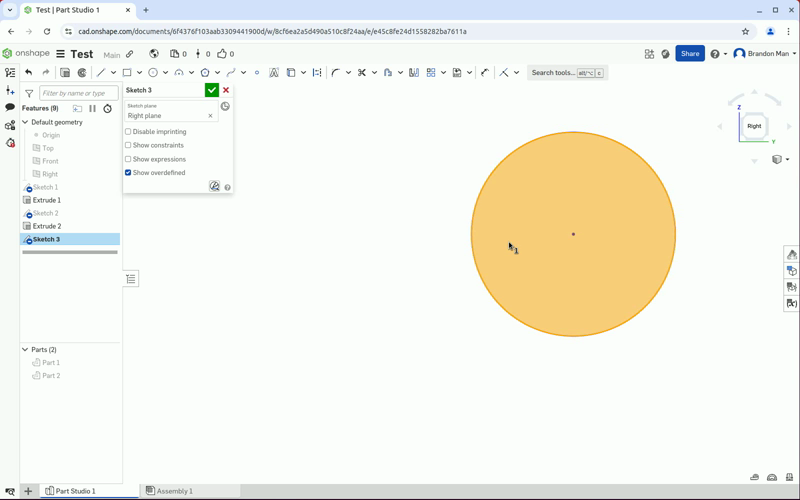
scroll(-6)
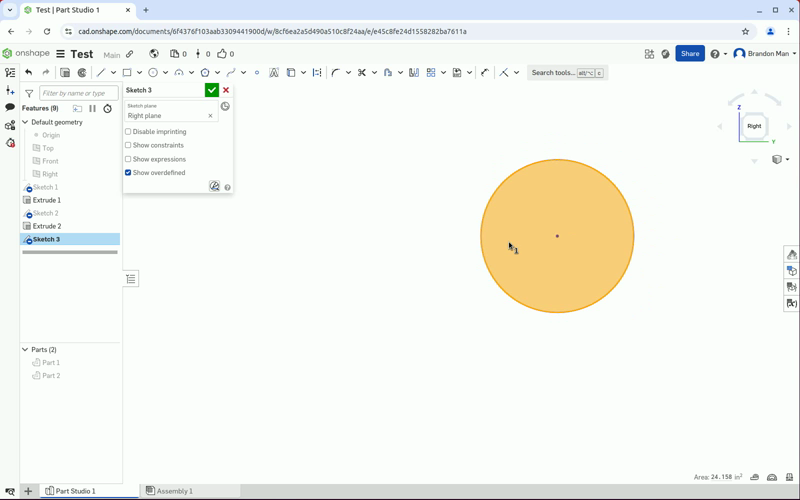
scroll(-6)
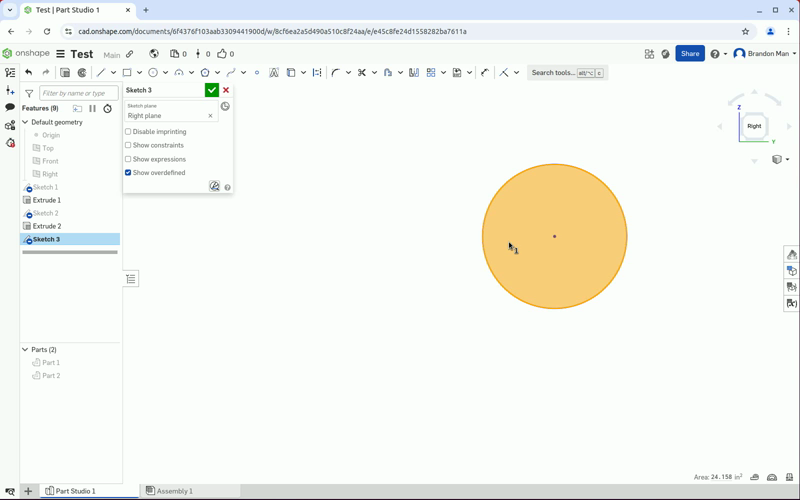
scroll(-6)
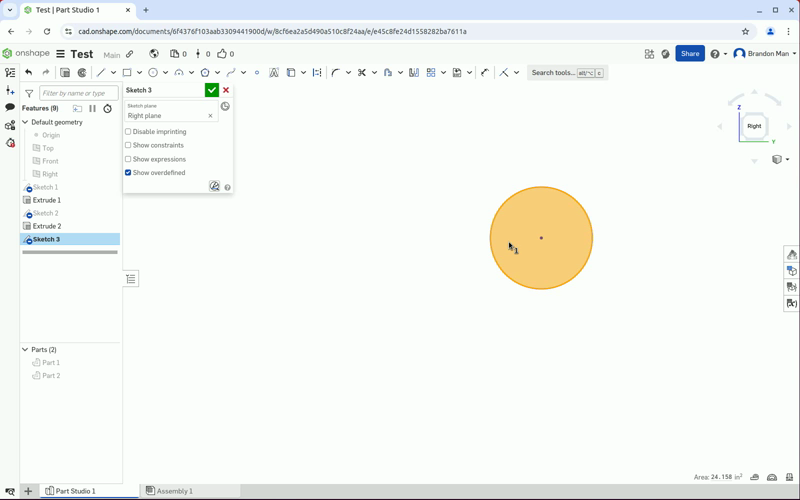
scroll(-6)
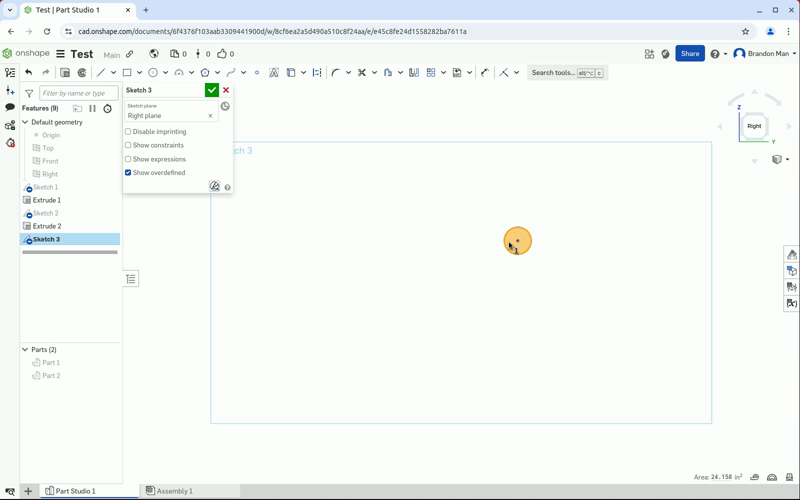
mouse_move(73, 352)
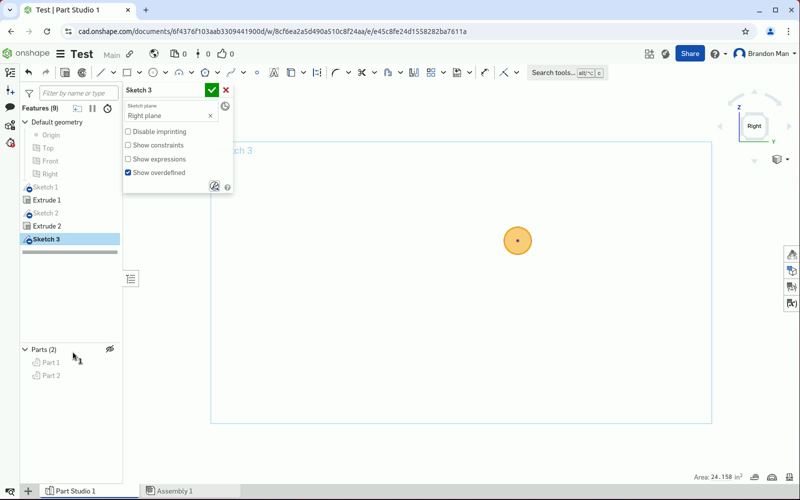
key(shift+y)
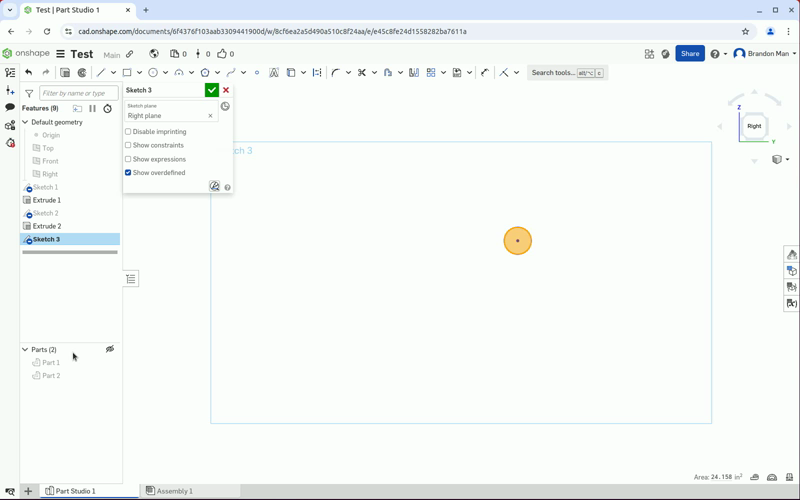
key(shift+e)
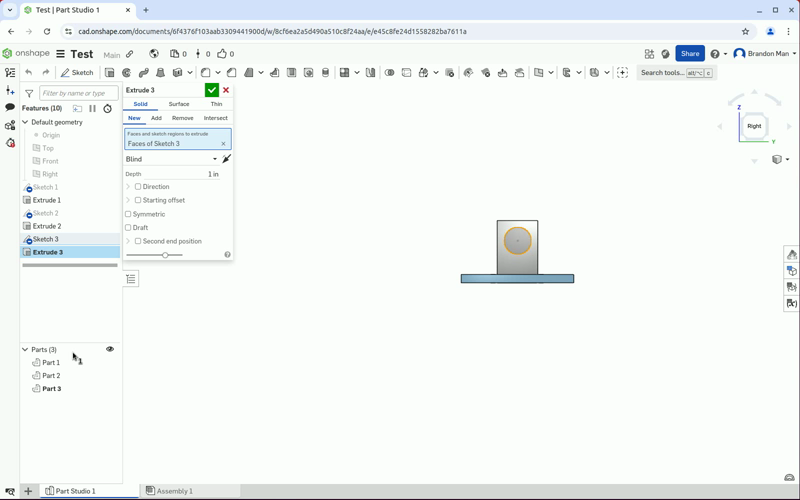
mouse_move(143, 106)
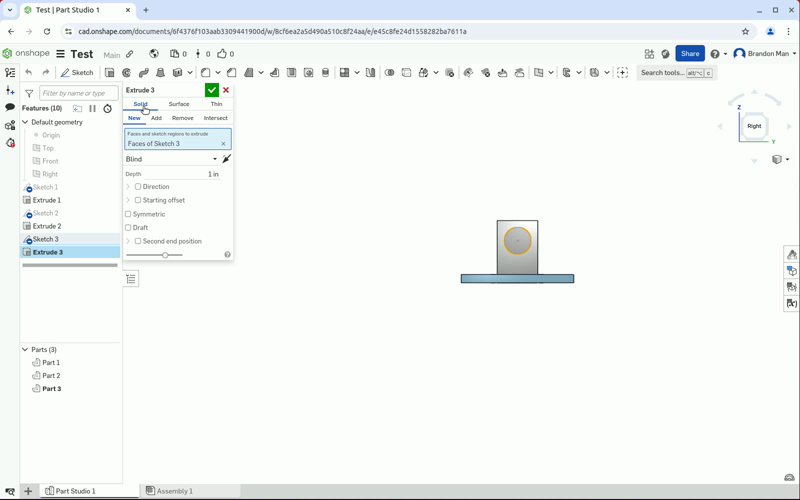
click(143, 106)
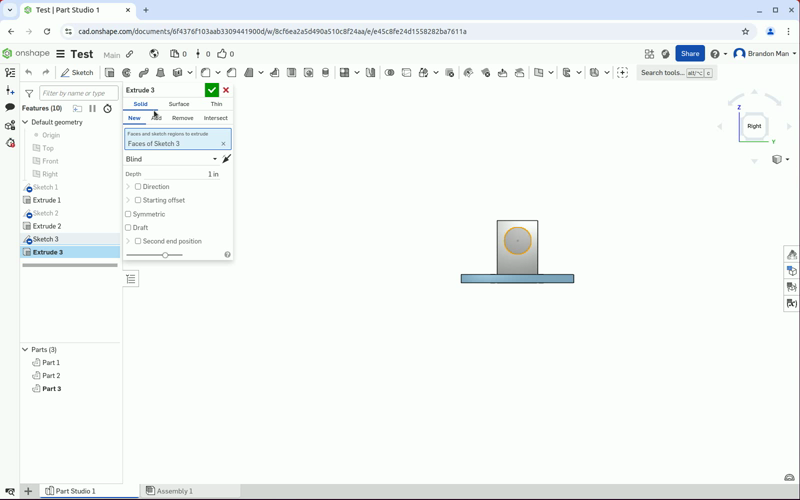
mouse_move(186, 120)
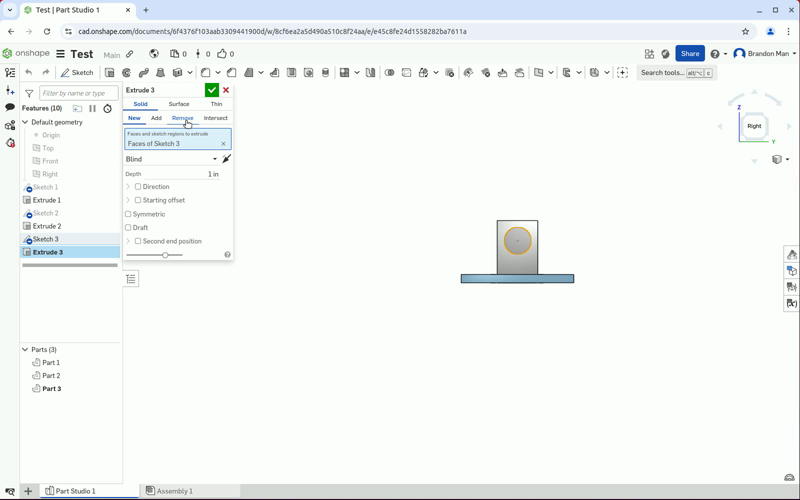
click(186, 120)
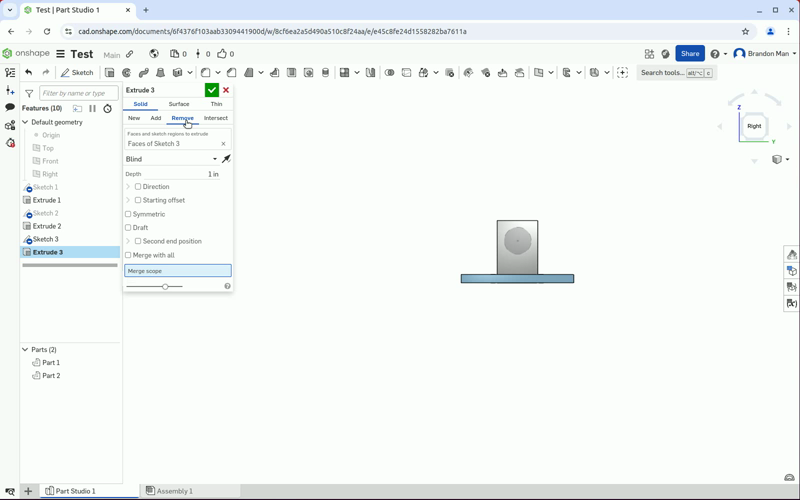
key(tab, 4)
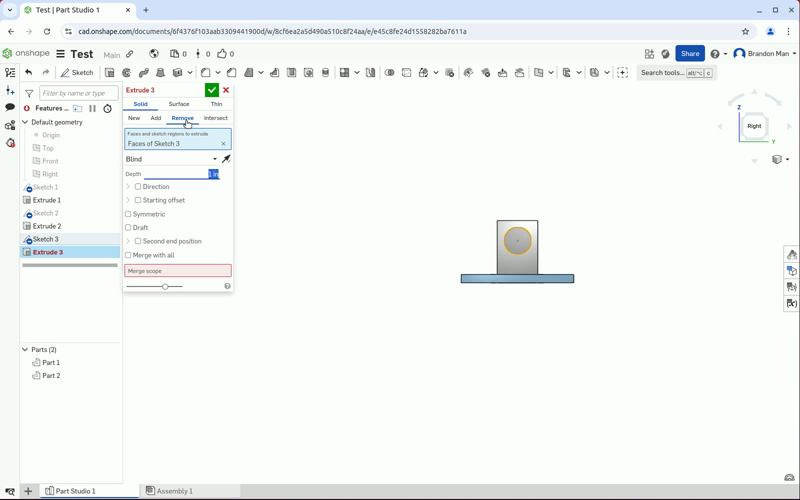
text(-10.591)
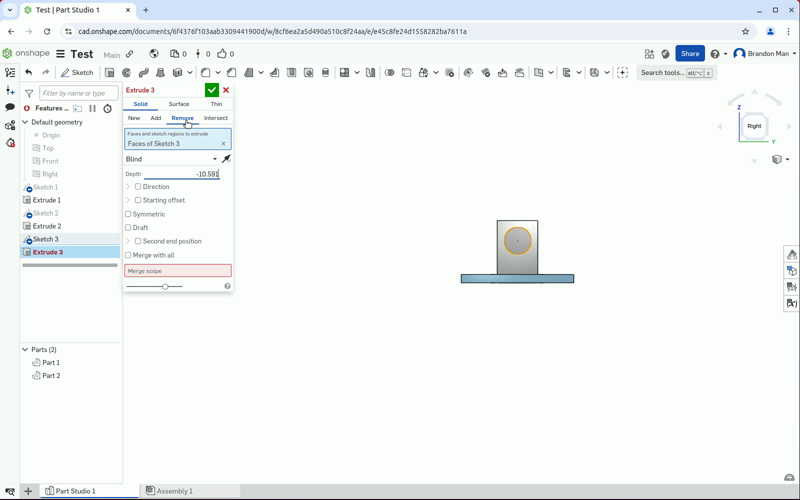
key(tab, 6)
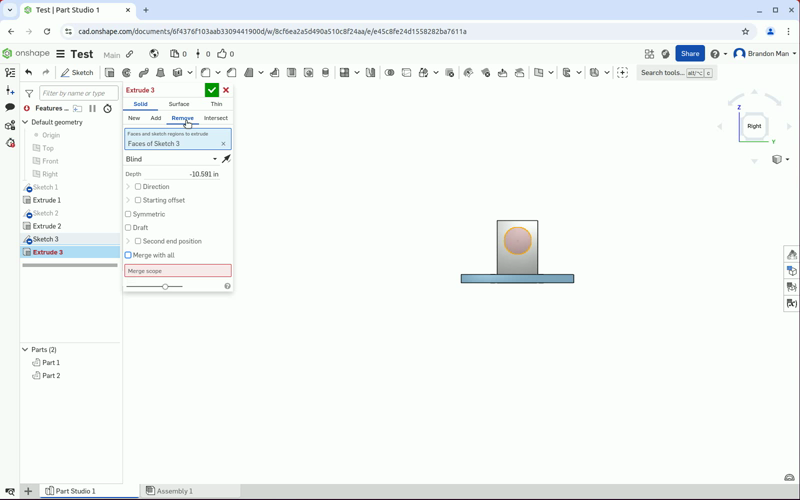
key(space)
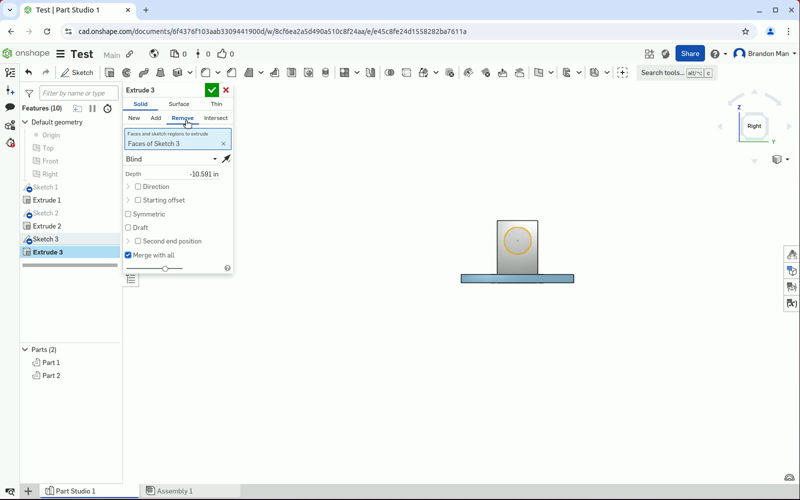
key(enter)
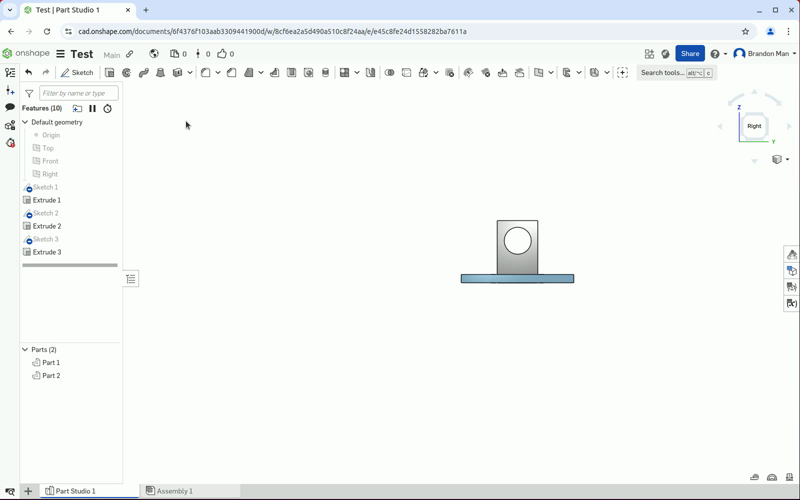
key(shift+h)
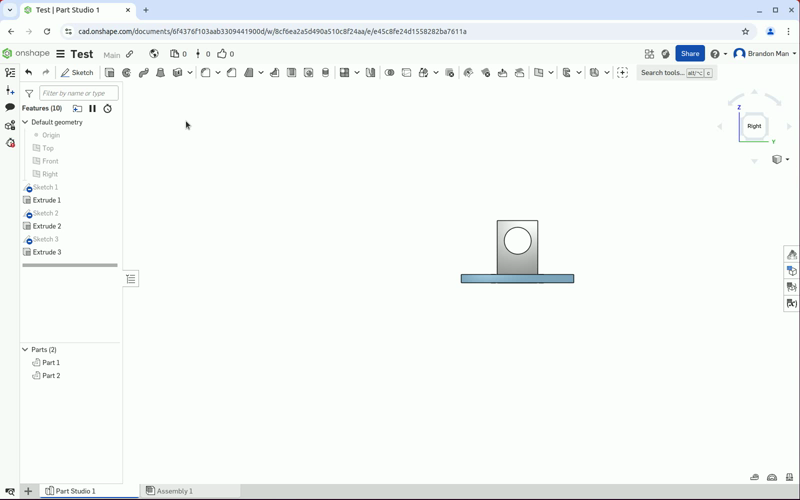
key(shift+h)
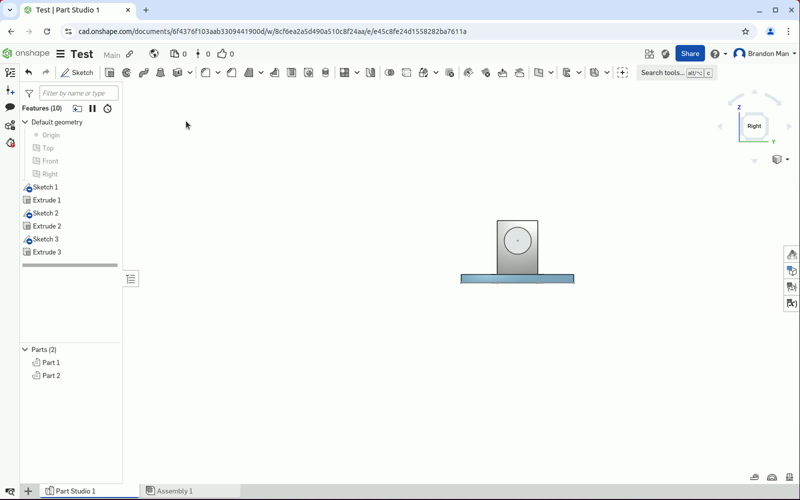
key(shift+7)
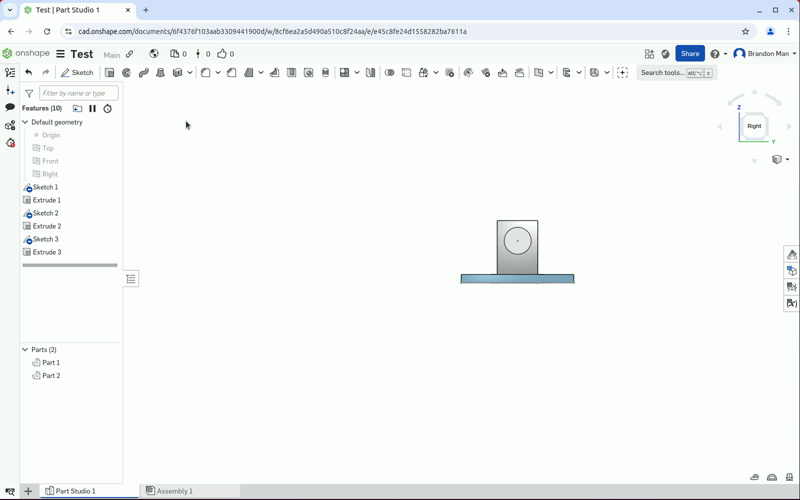
key(right, 2)
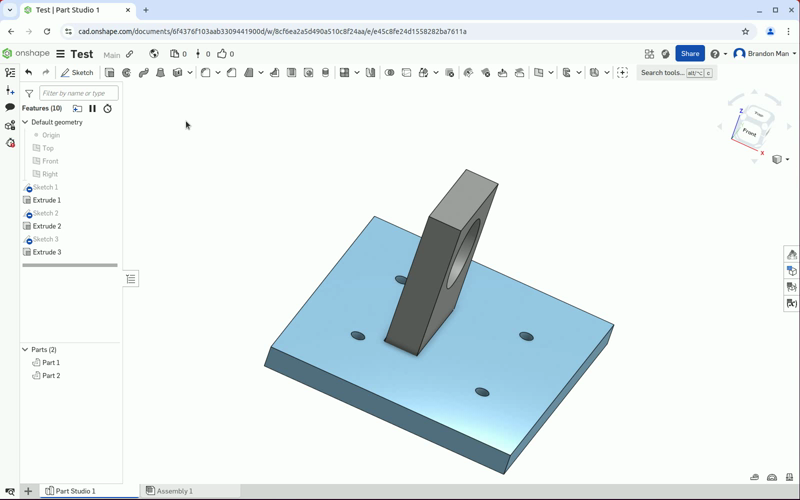
key(down, 2)
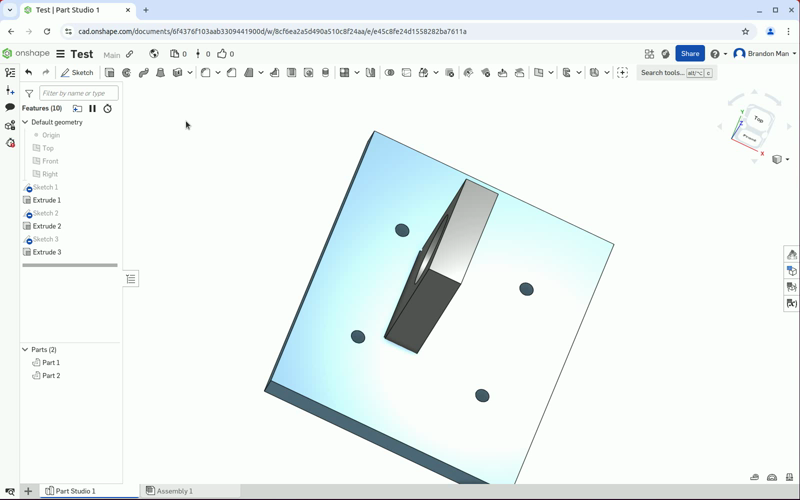
key(up, 2)
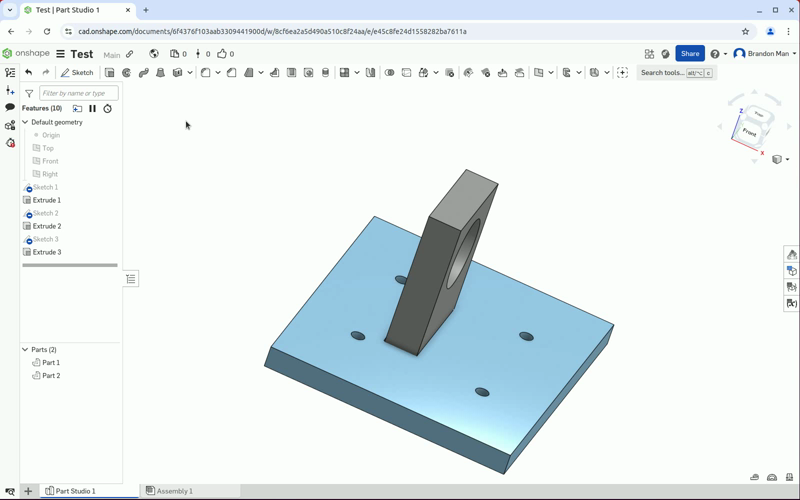
key(left, 2)
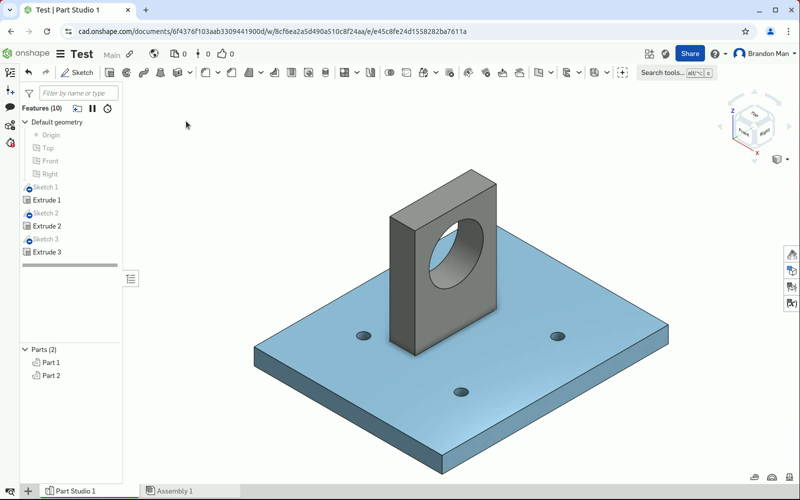
mouse_move(73, 189)
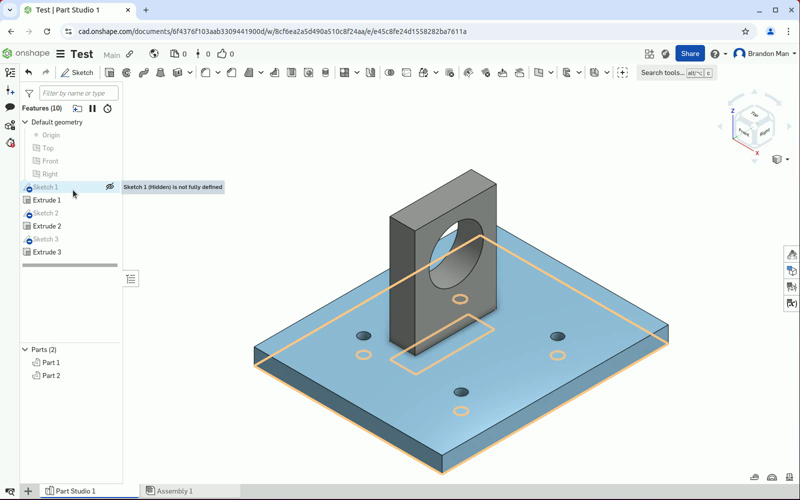
click(73, 189)